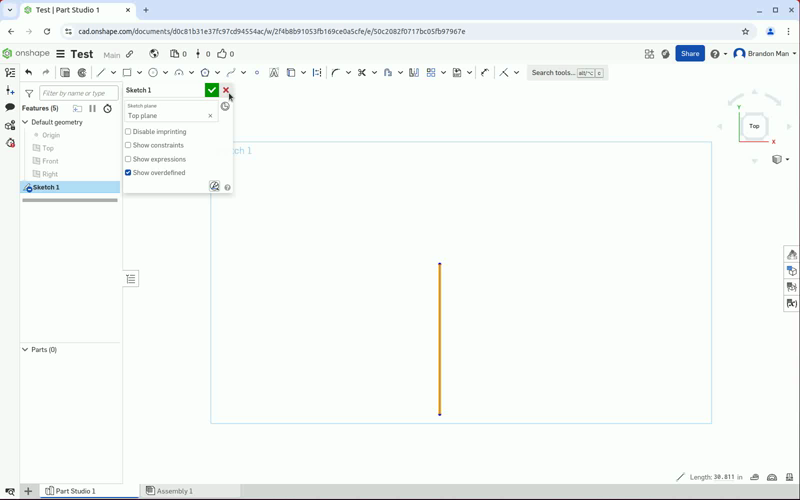
key(shift+h)
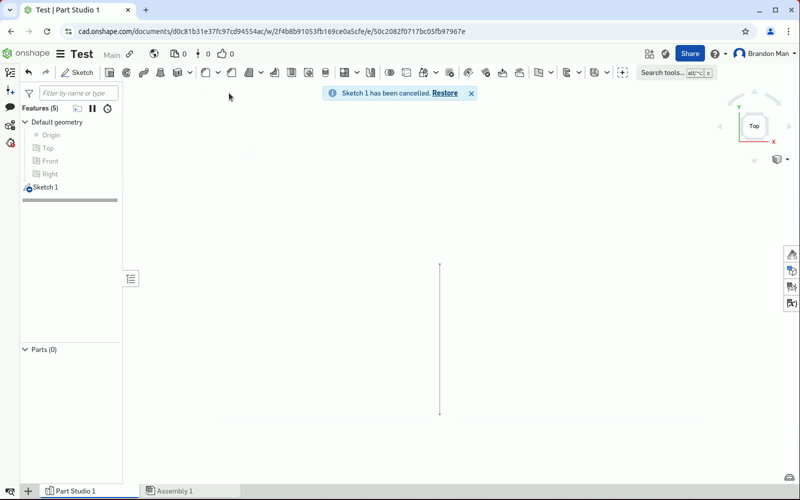
key(shift+s)
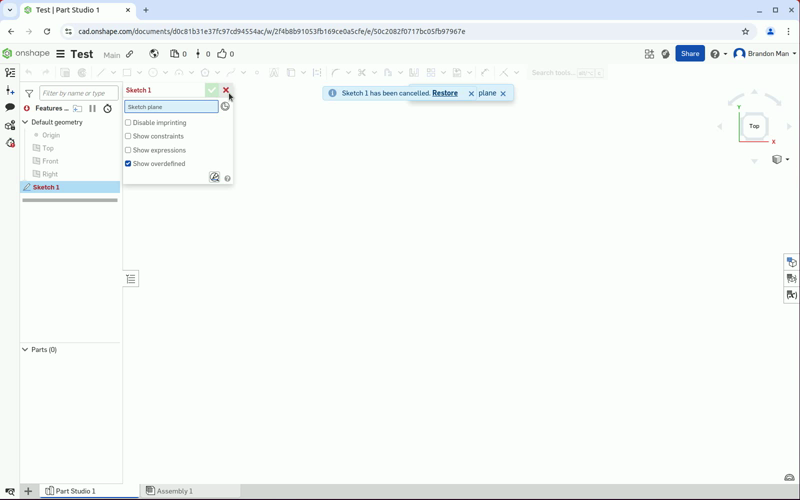
mouse_move(73, 150)
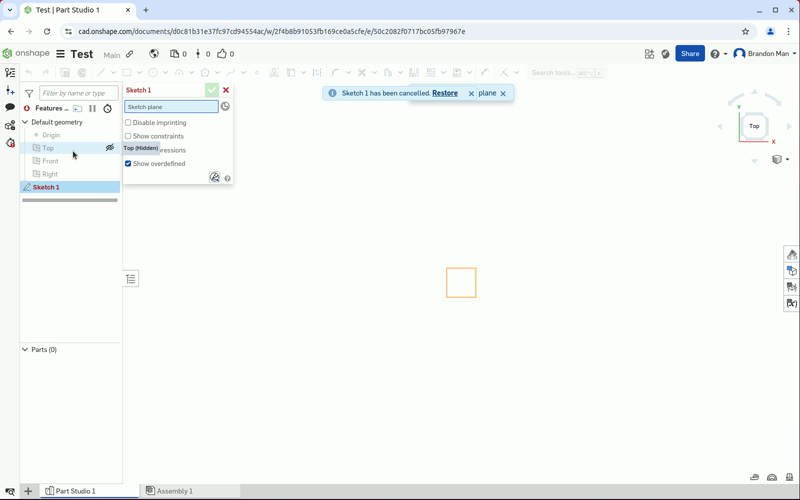
click(73, 150)
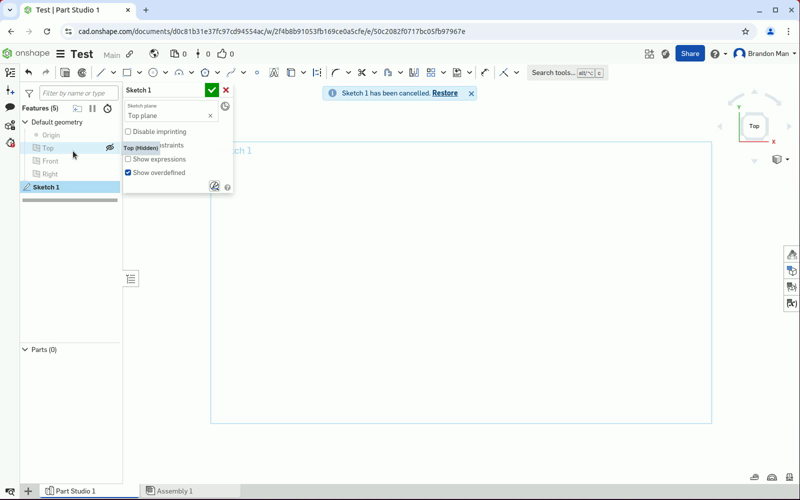
mouse_move(73, 352)
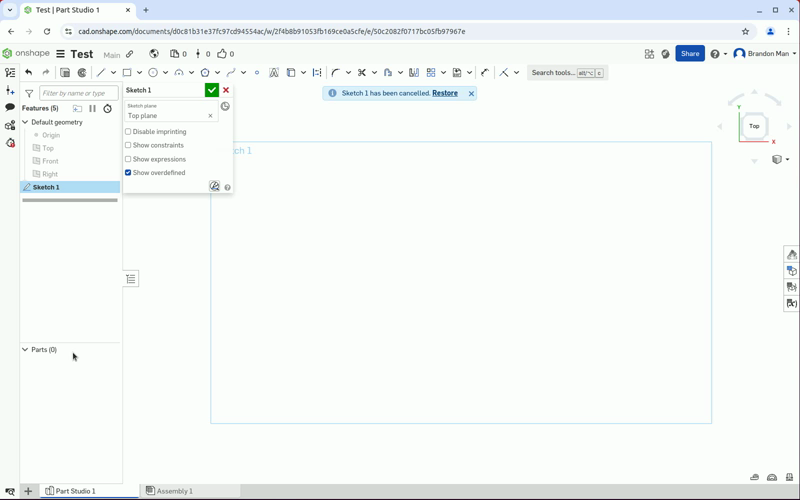
key(y)
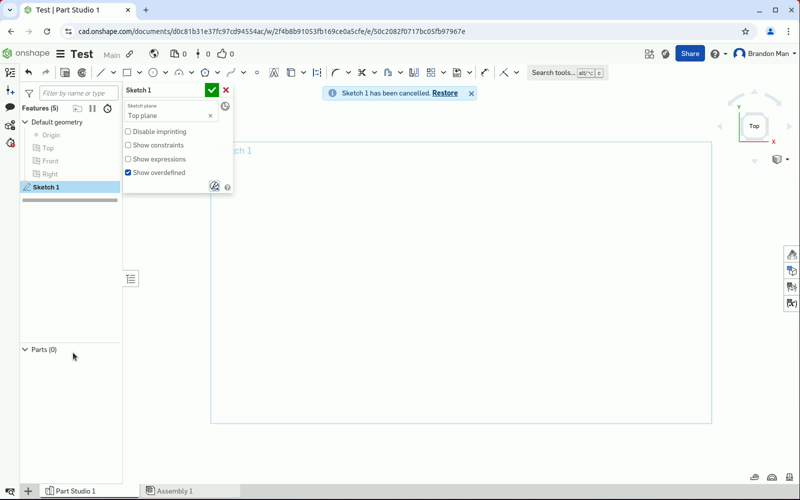
key(l)
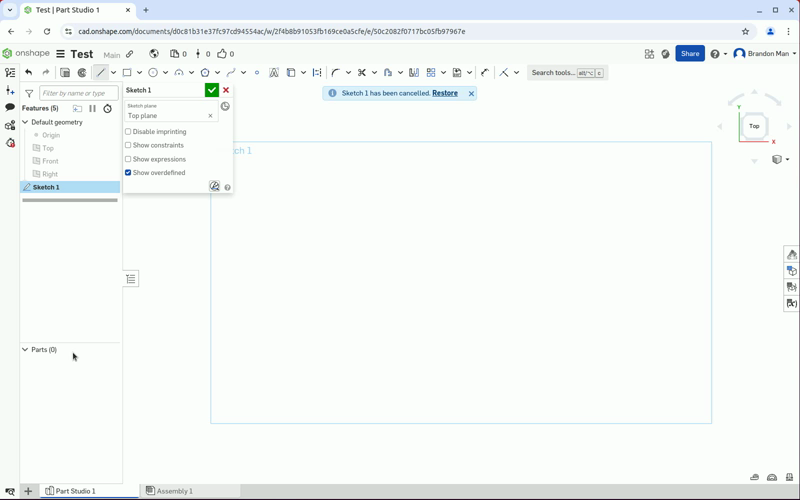
key_down(shift)
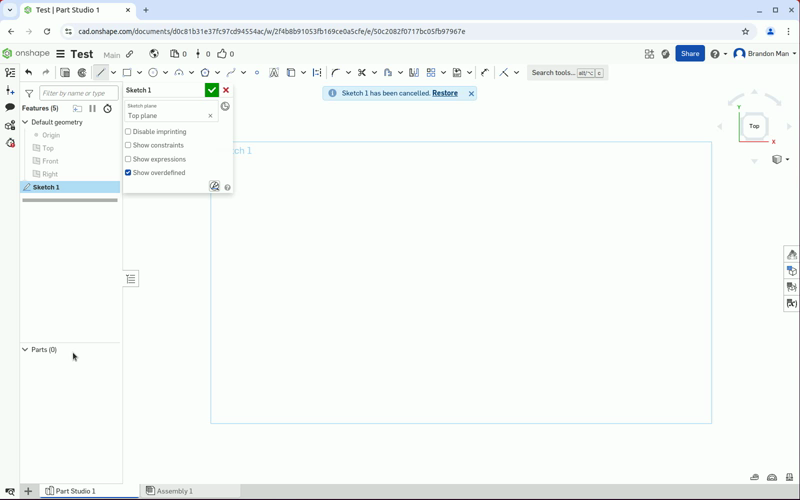
mouse_move(445, 306)
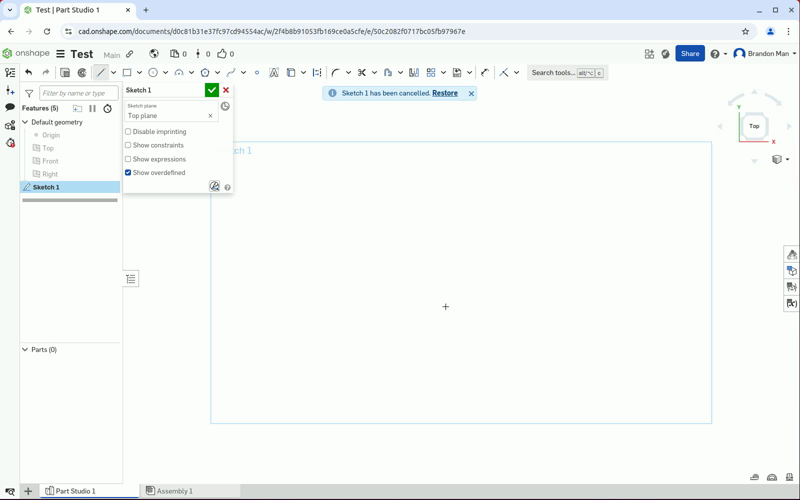
click(445, 306)
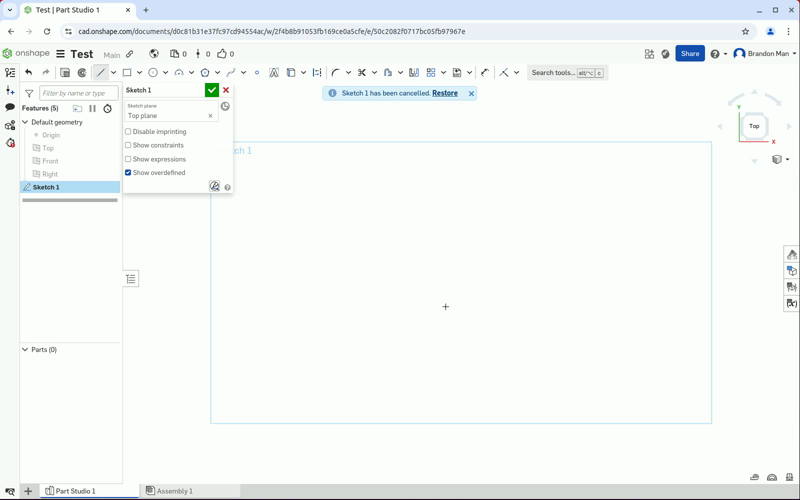
key_up(shift)
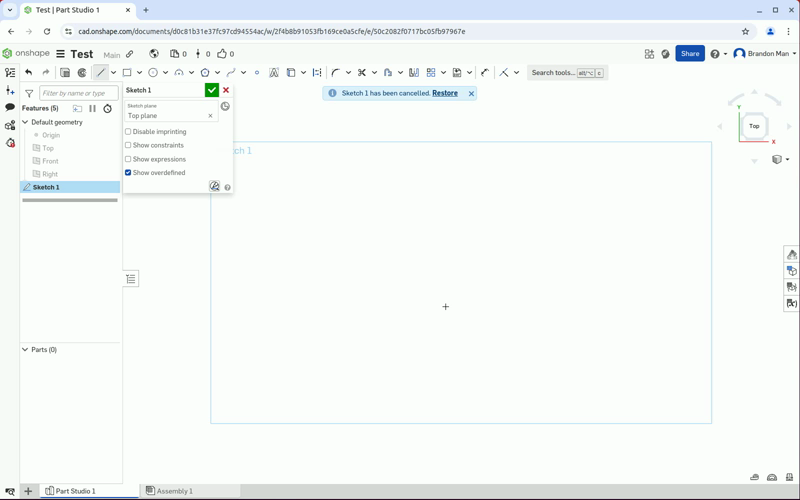
key_down(shift)
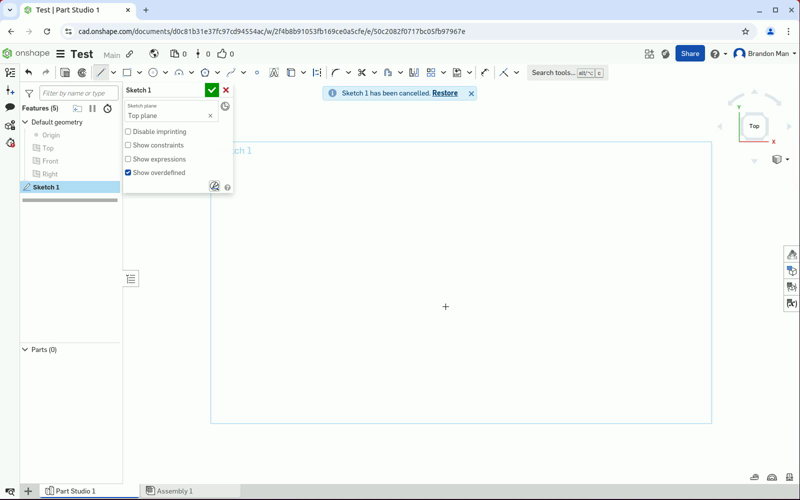
mouse_move(475, 306)
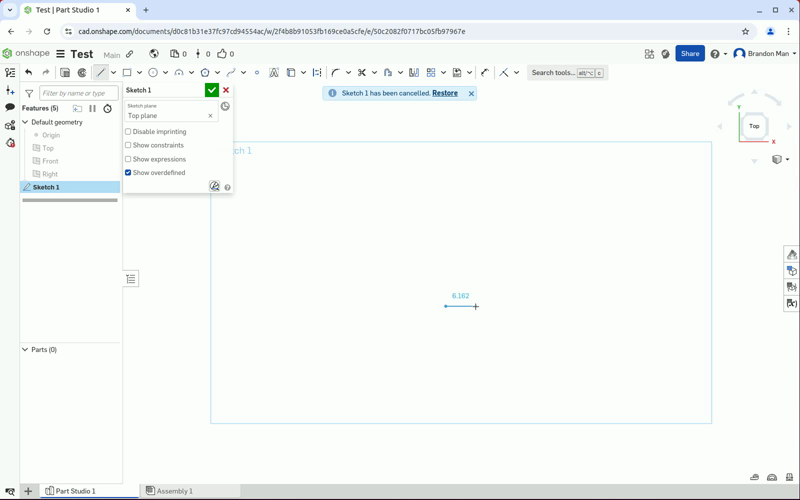
mouse_move(481, 306)
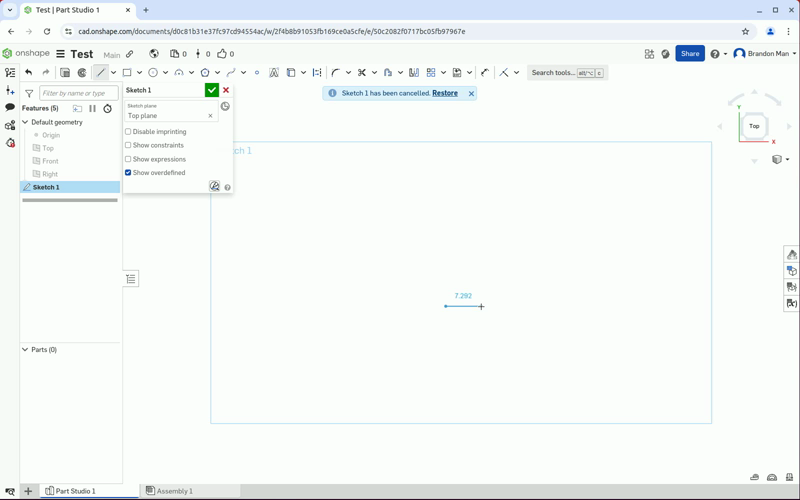
click(481, 306)
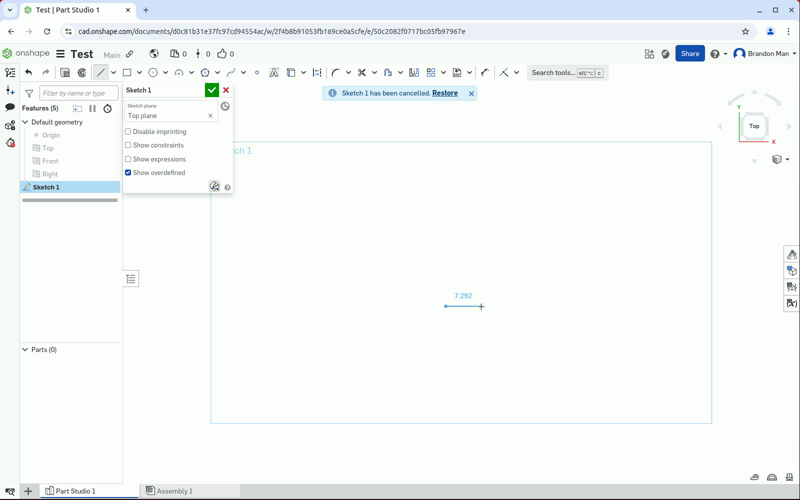
key_up(shift)
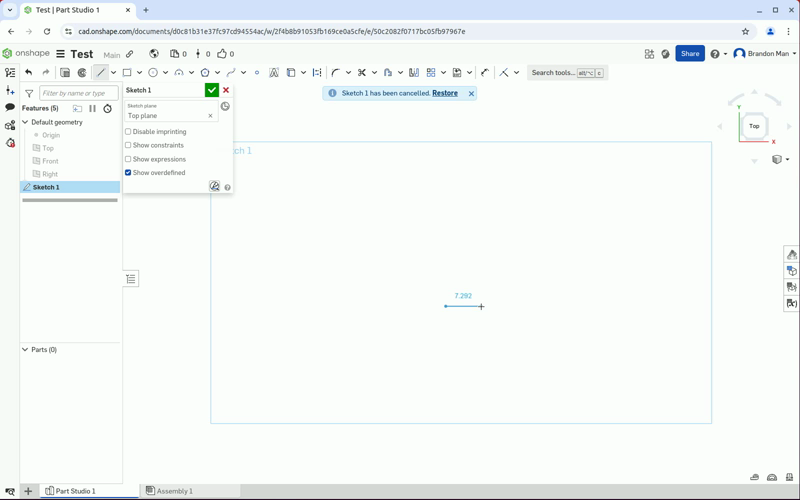
key_down(shift)
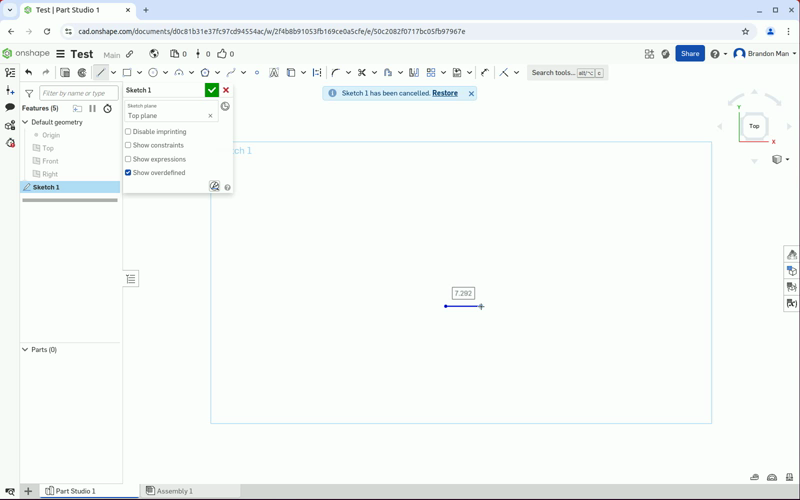
mouse_move(511, 306)
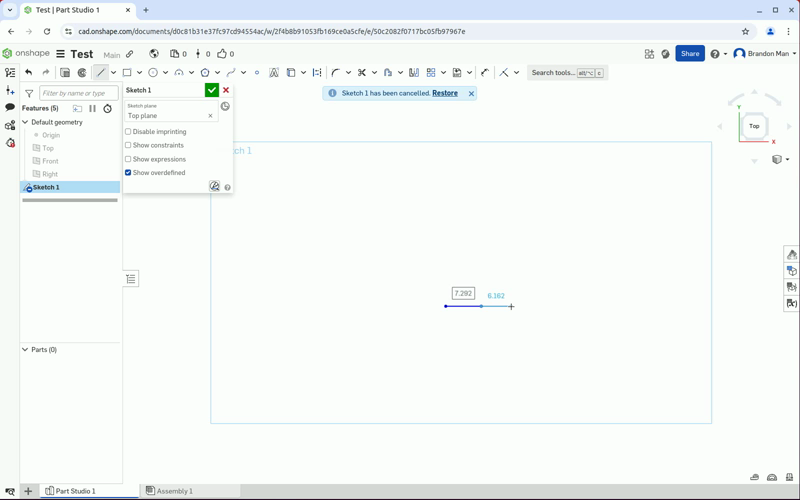
mouse_move(481, 299)
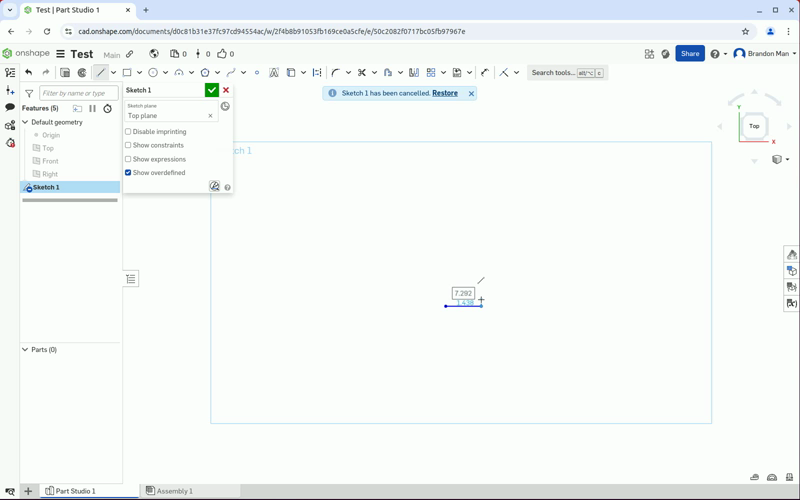
scroll(6)
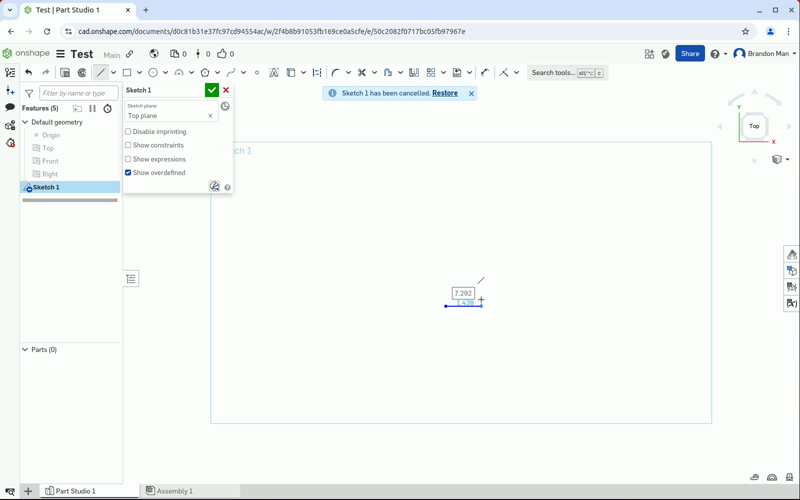
scroll(6)
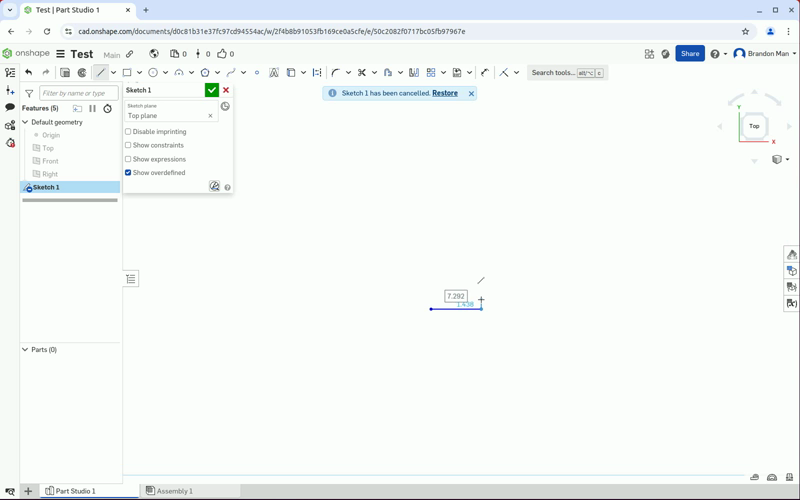
scroll(6)
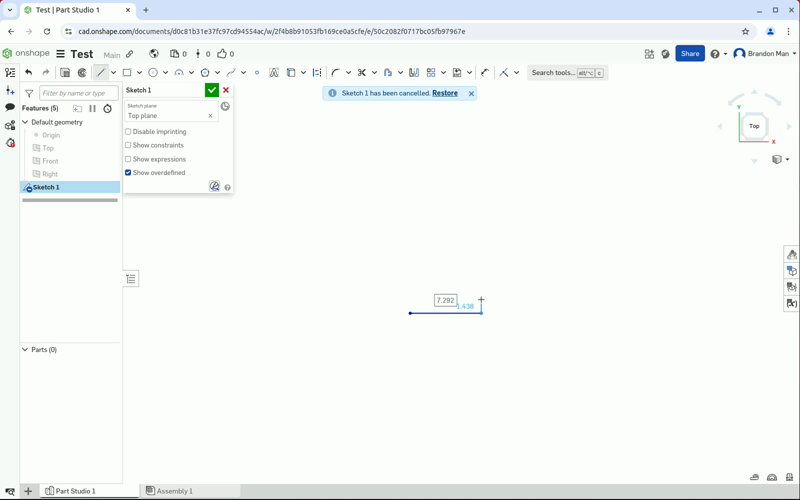
scroll(6)
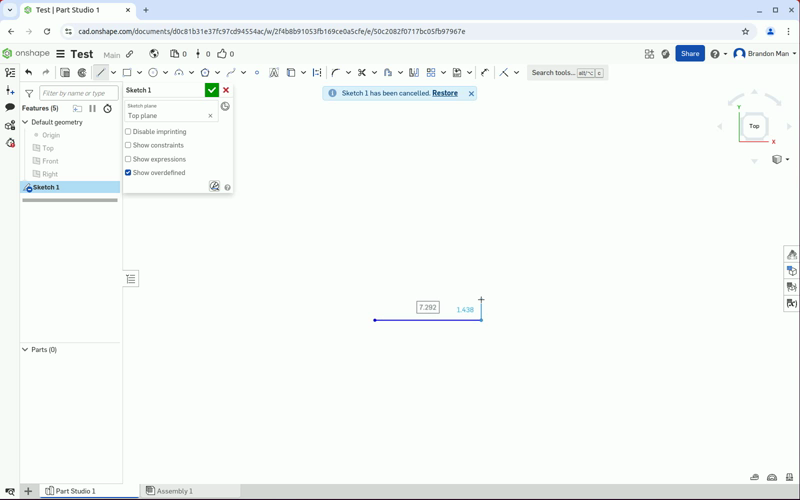
scroll(6)
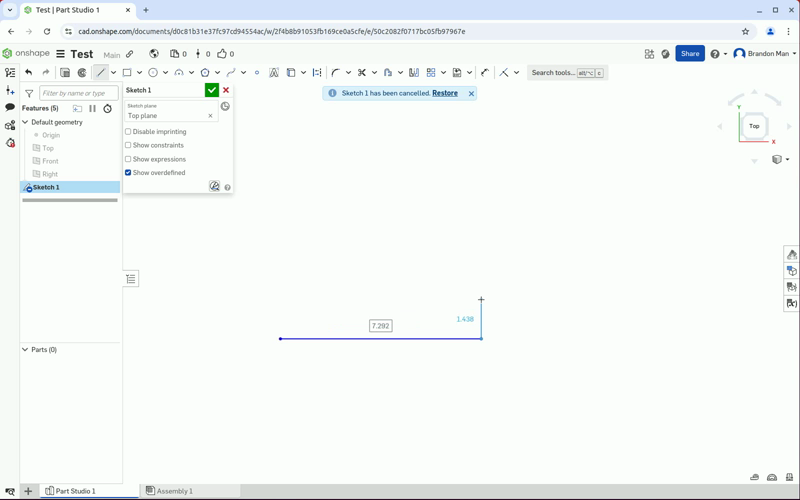
scroll(6)
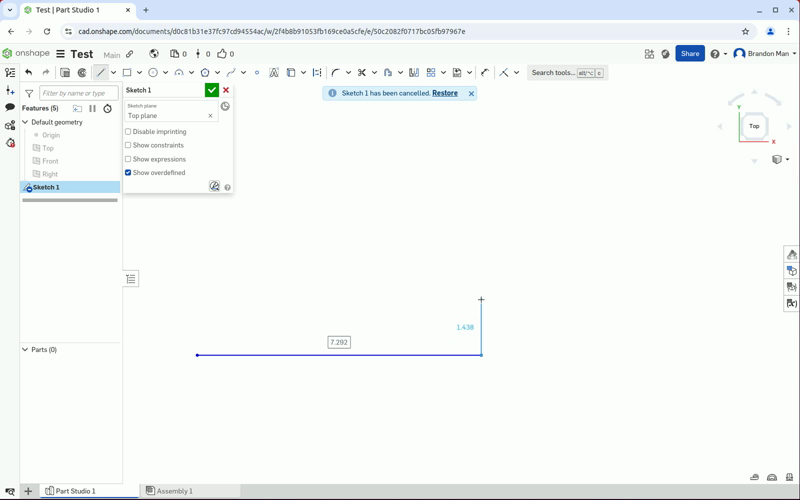
scroll(6)
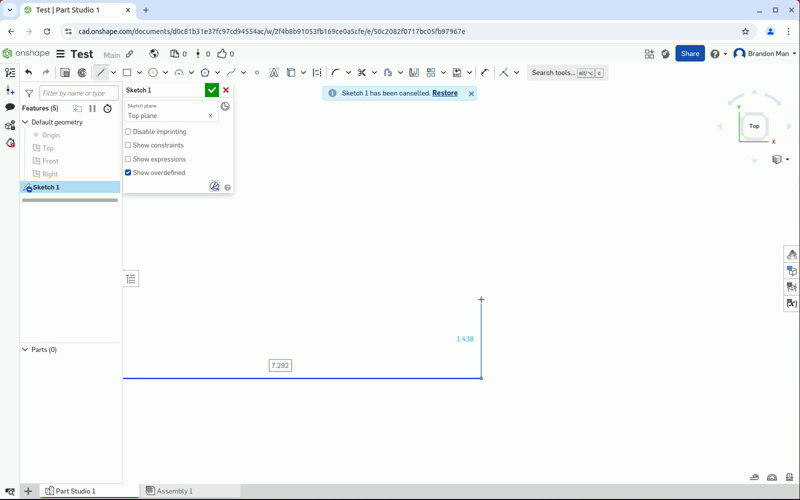
click(481, 299)
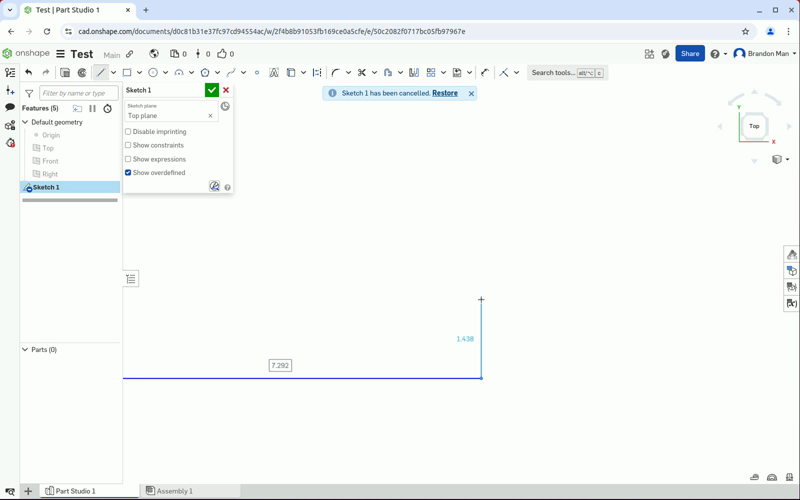
scroll(-6)
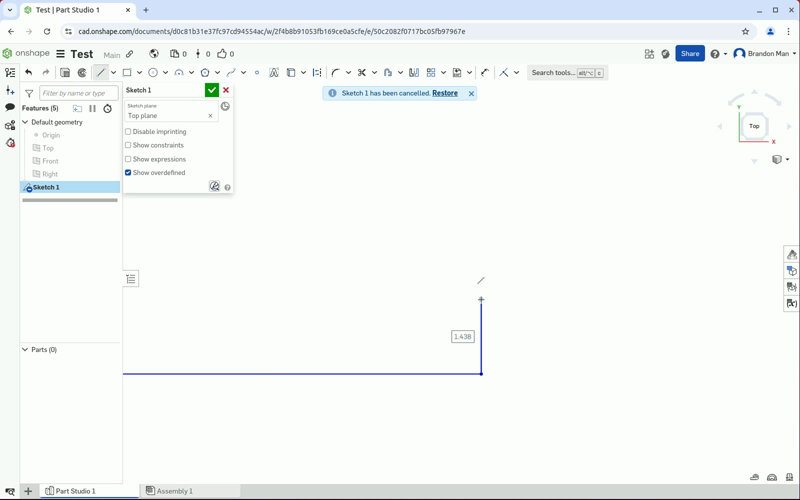
scroll(-6)
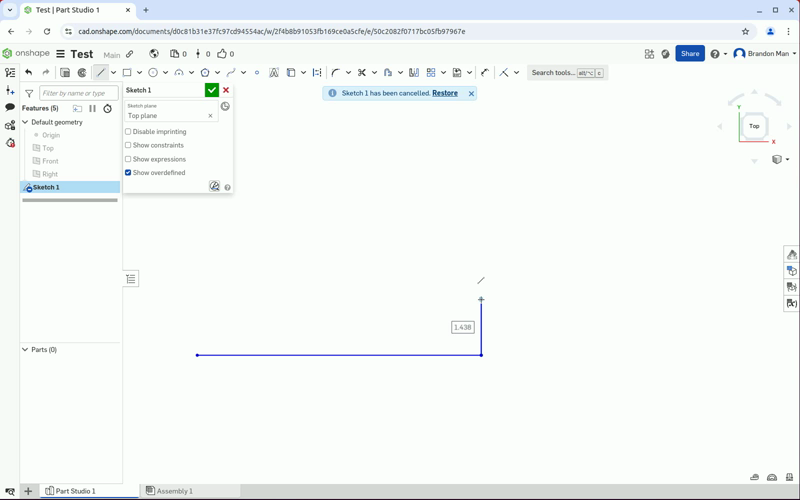
scroll(-6)
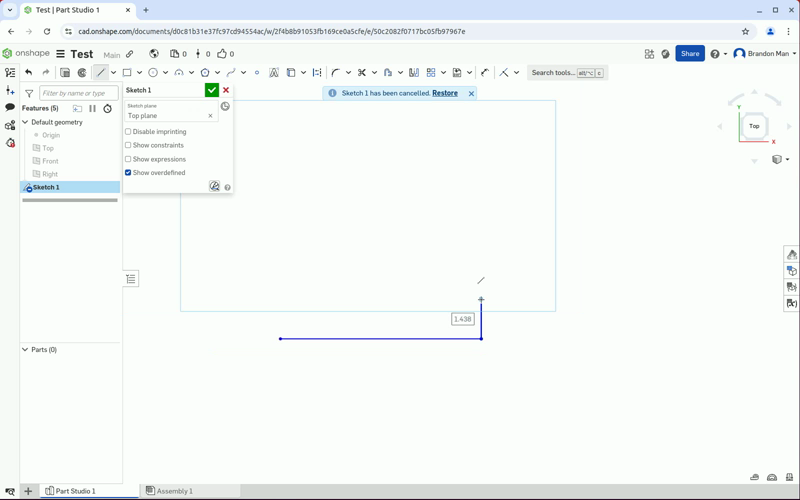
scroll(-6)
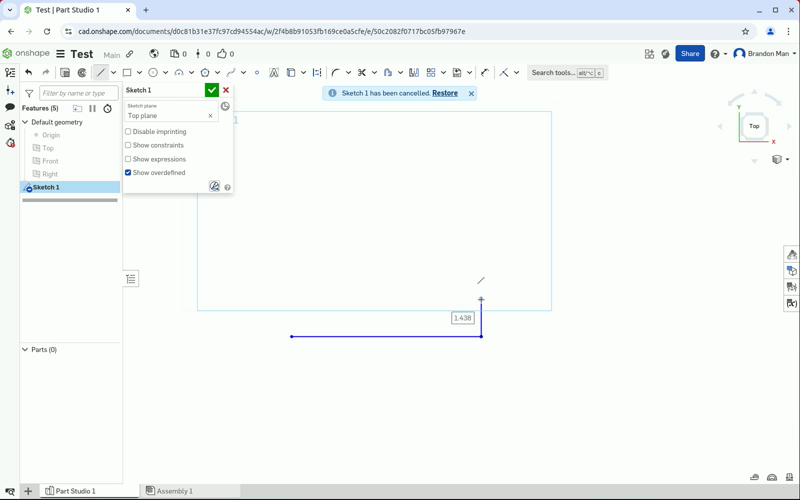
scroll(-6)
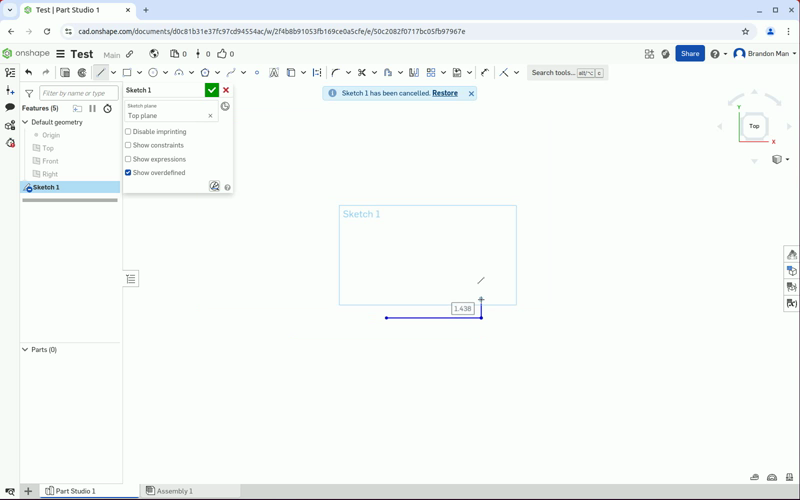
scroll(-6)
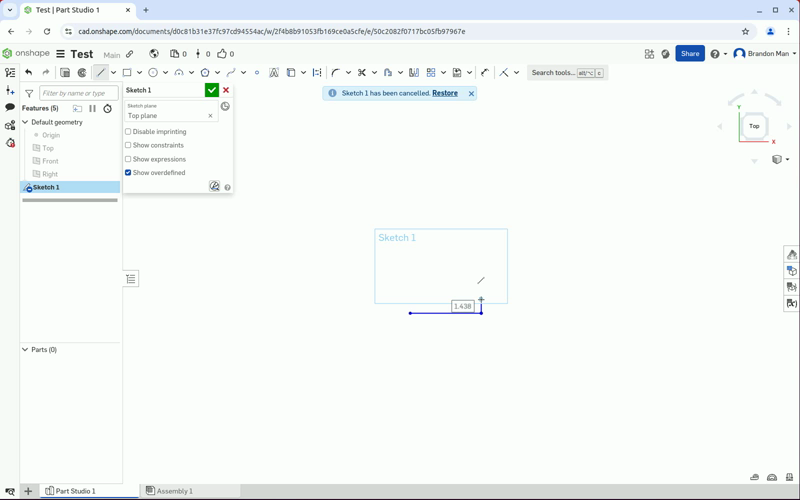
scroll(-6)
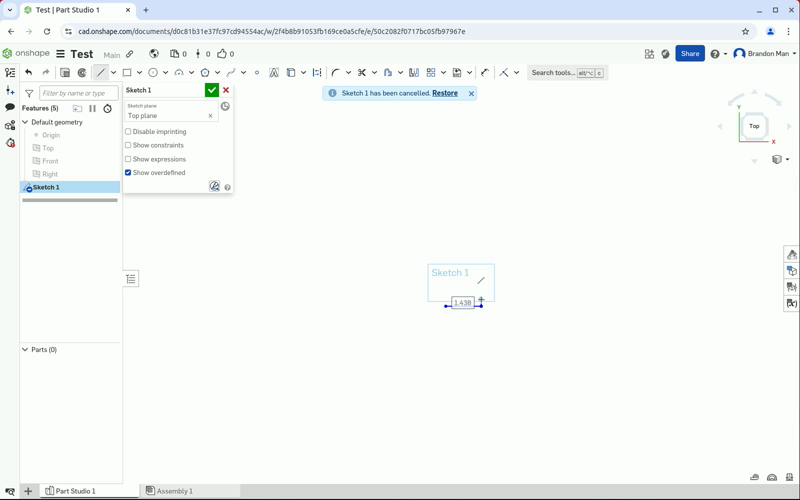
key_up(shift)
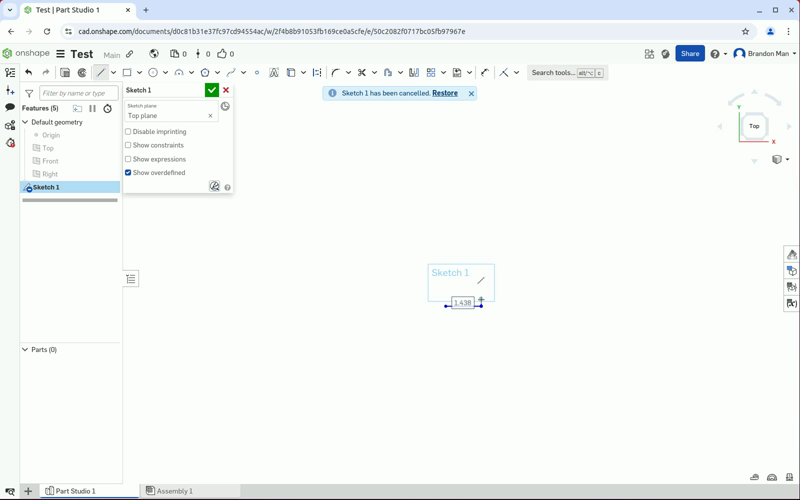
key_down(shift)
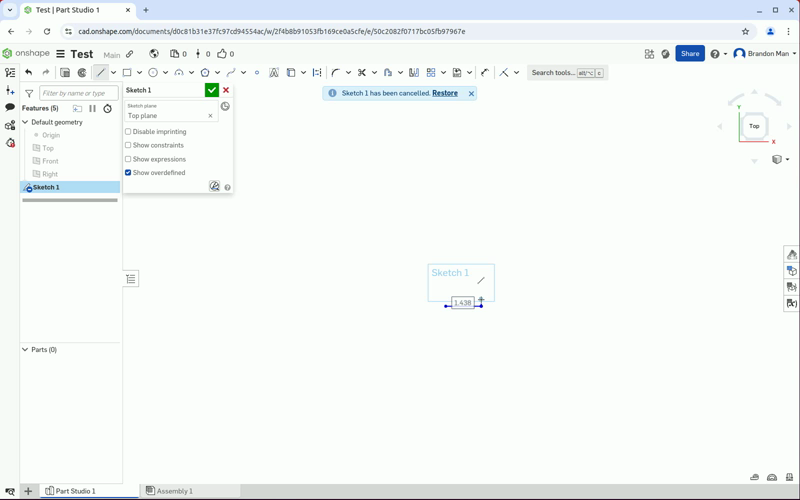
mouse_move(481, 177)
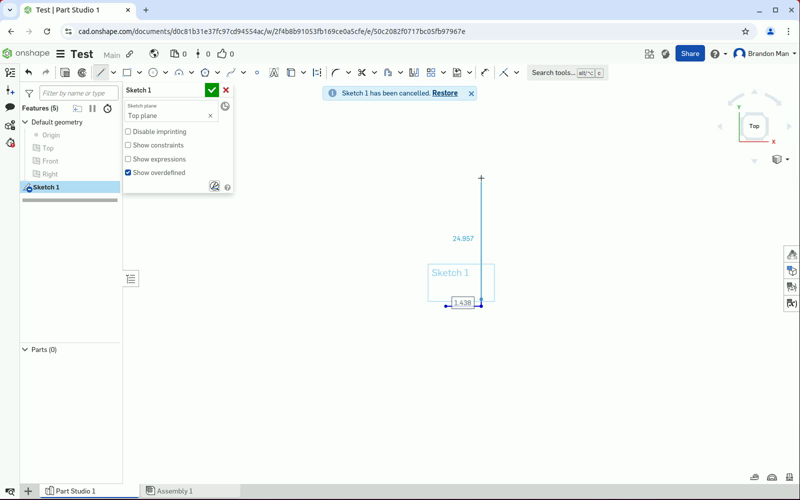
click(481, 177)
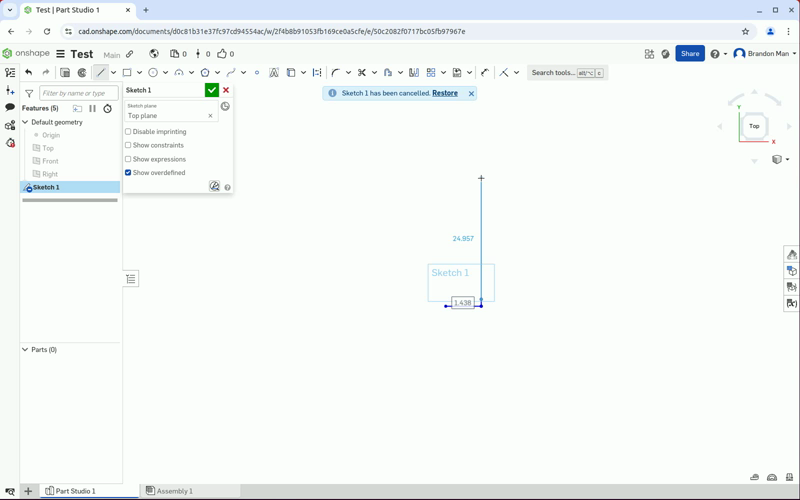
key_up(shift)
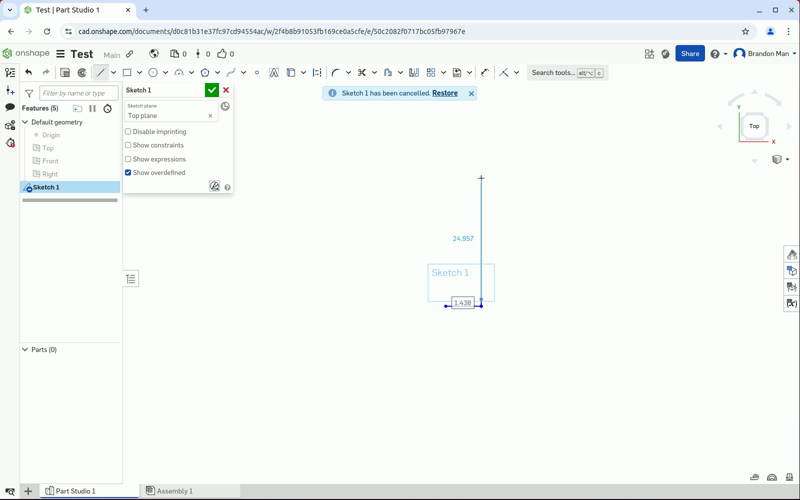
key_down(shift)
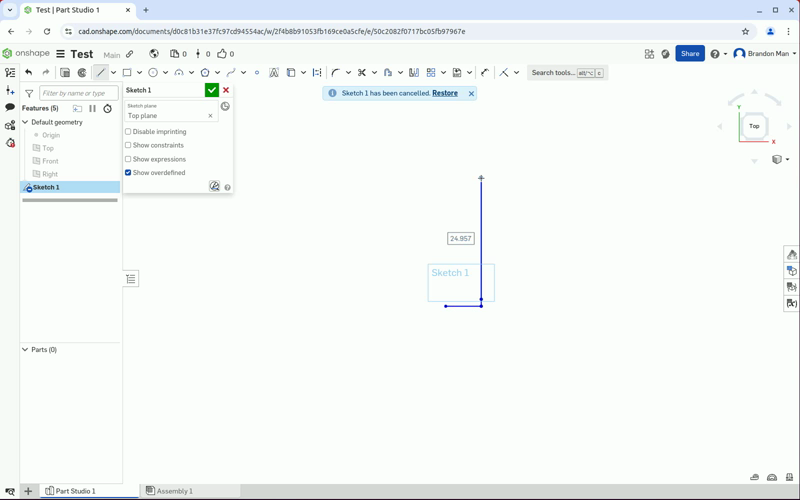
mouse_move(511, 177)
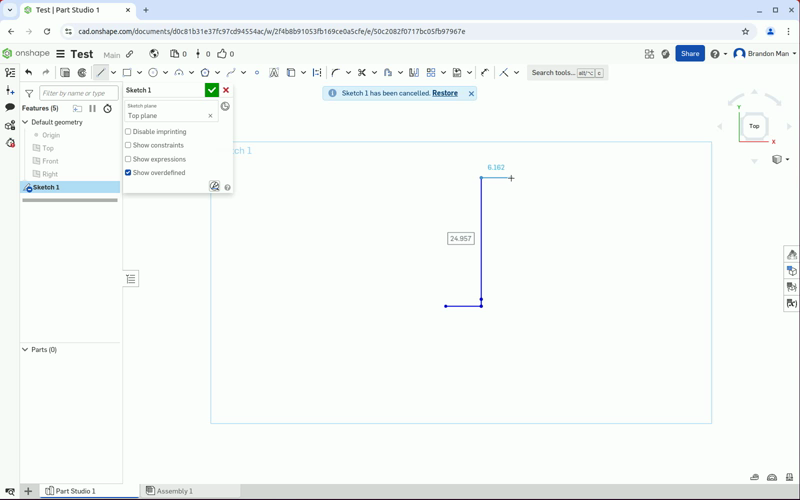
mouse_move(481, 170)
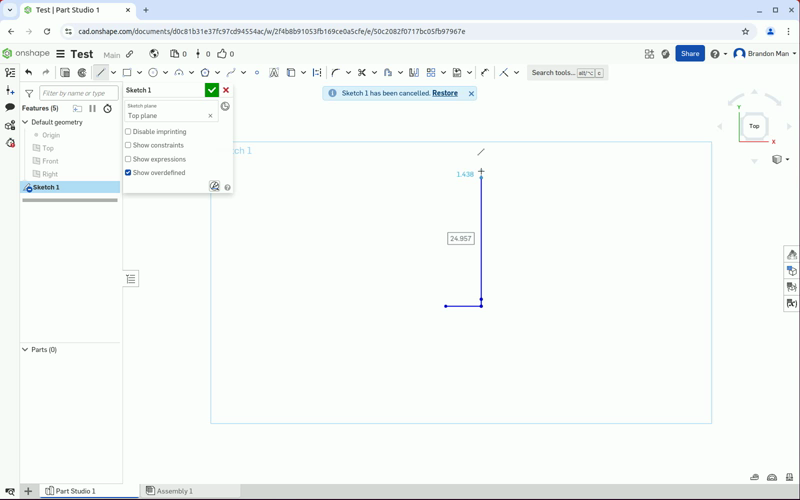
scroll(6)
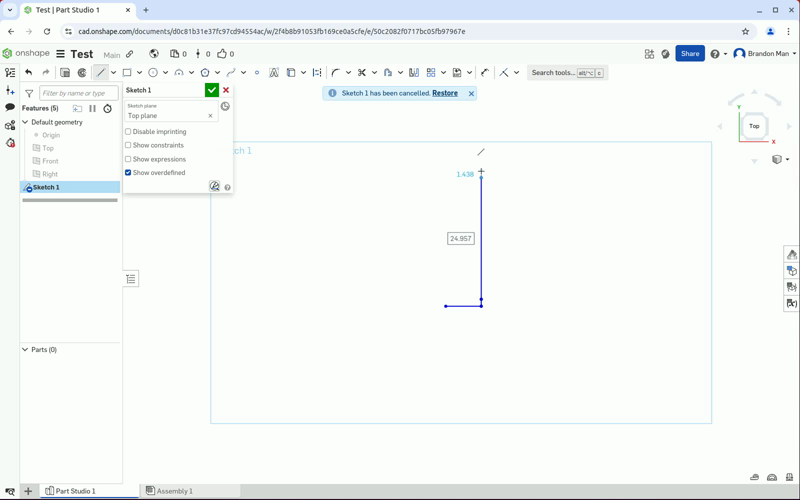
scroll(6)
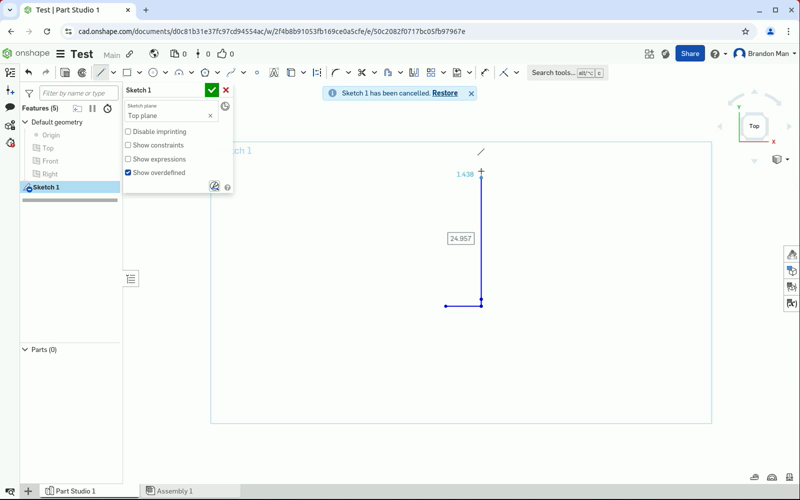
scroll(6)
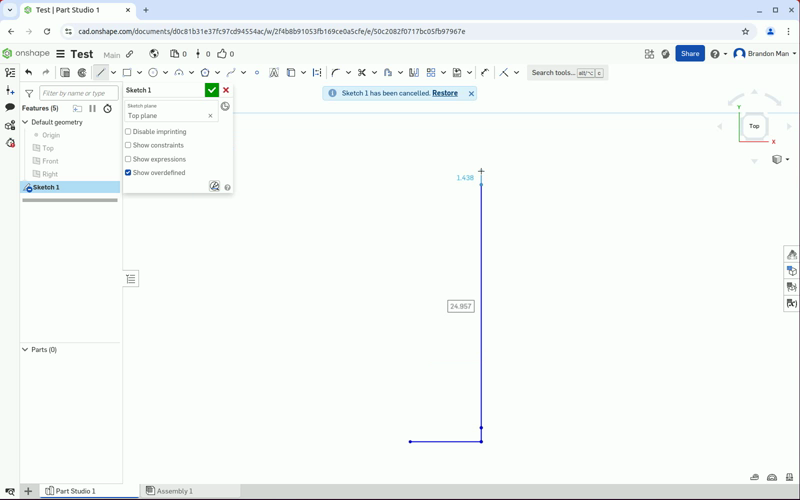
scroll(6)
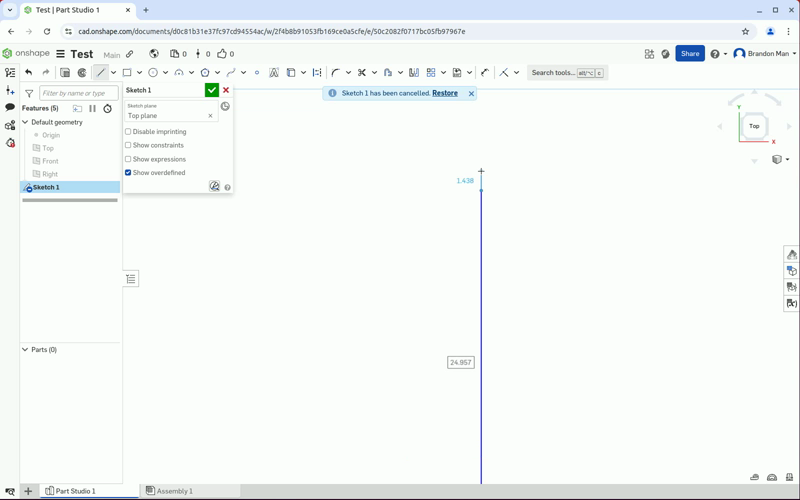
scroll(6)
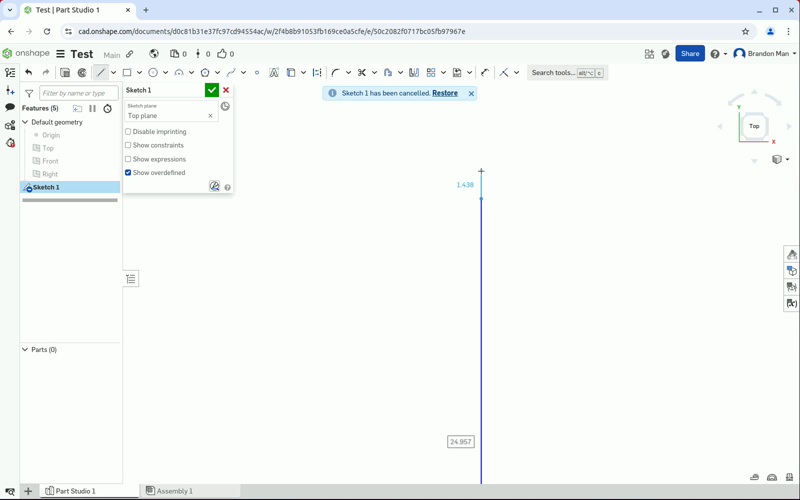
scroll(6)
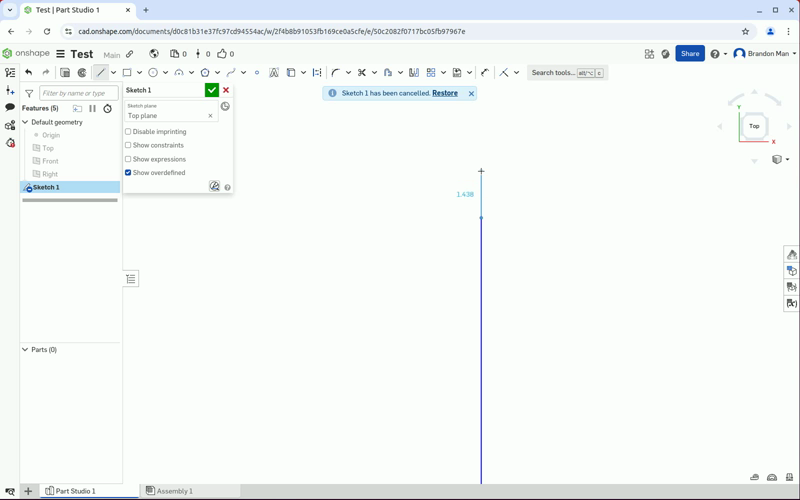
scroll(6)
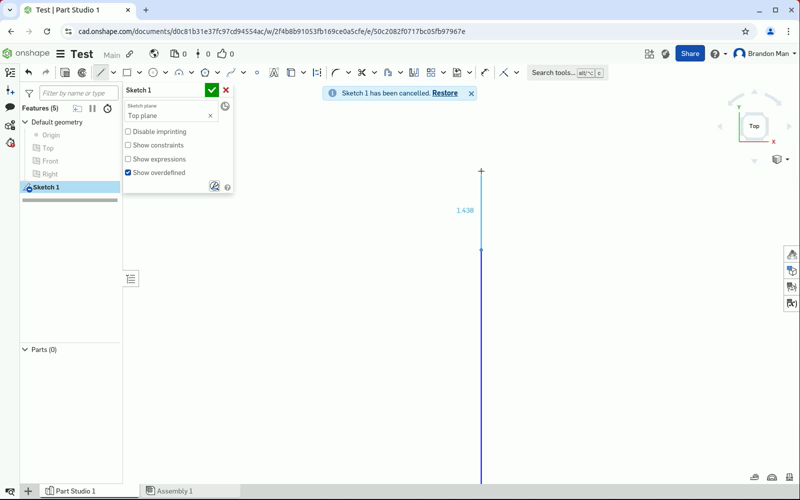
click(481, 170)
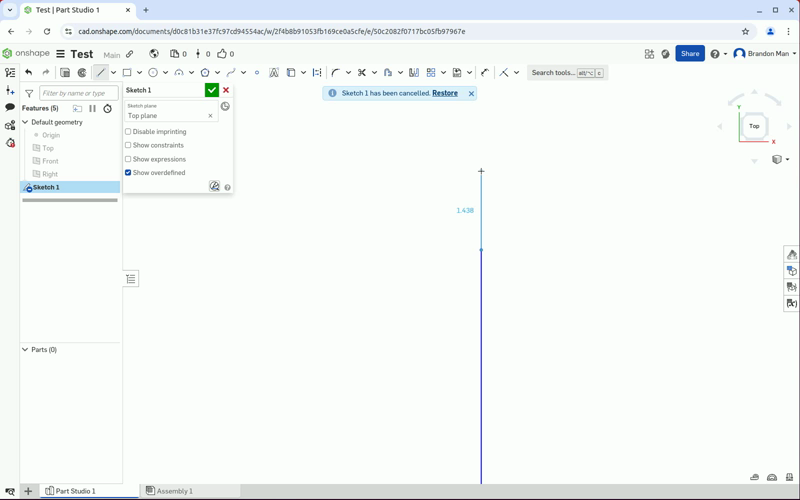
scroll(-6)
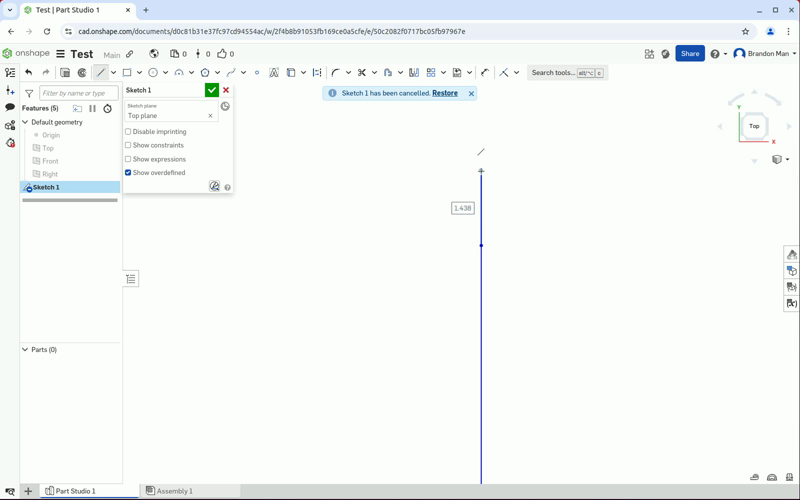
scroll(-6)
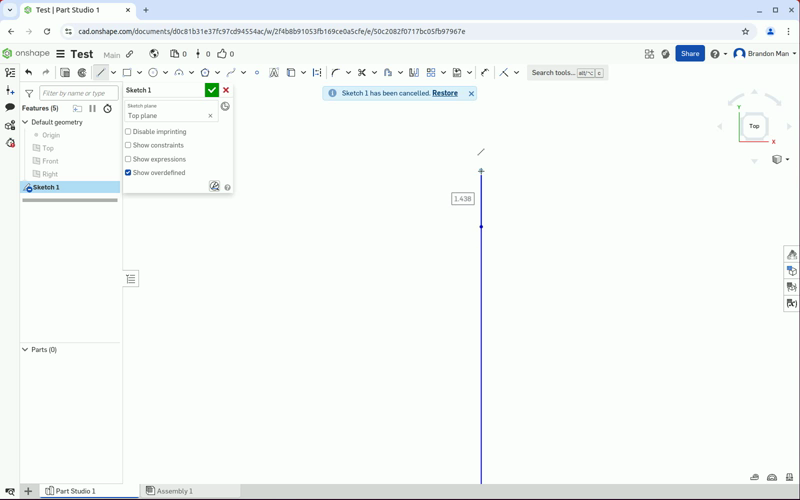
scroll(-6)
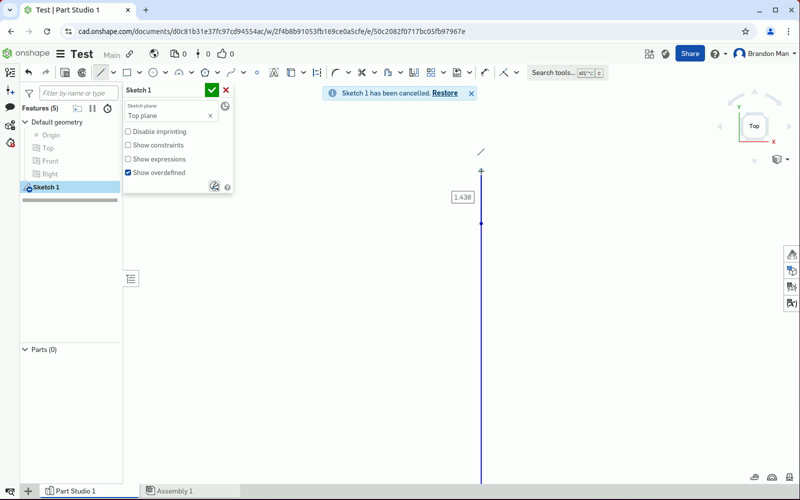
scroll(-6)
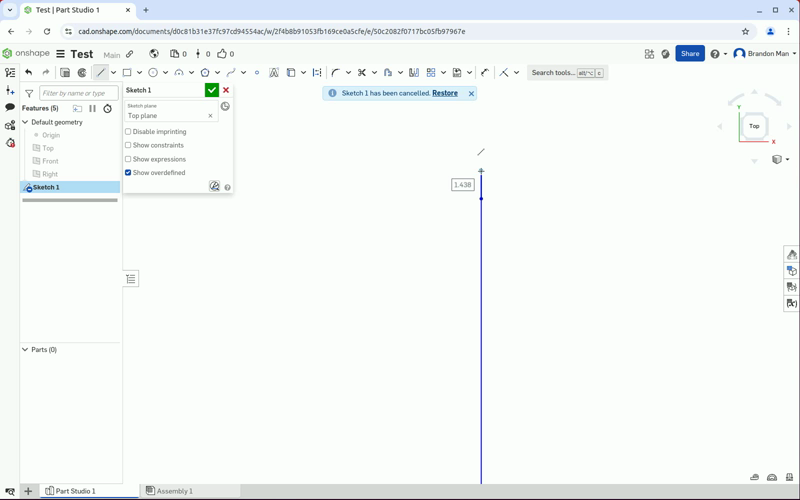
scroll(-6)
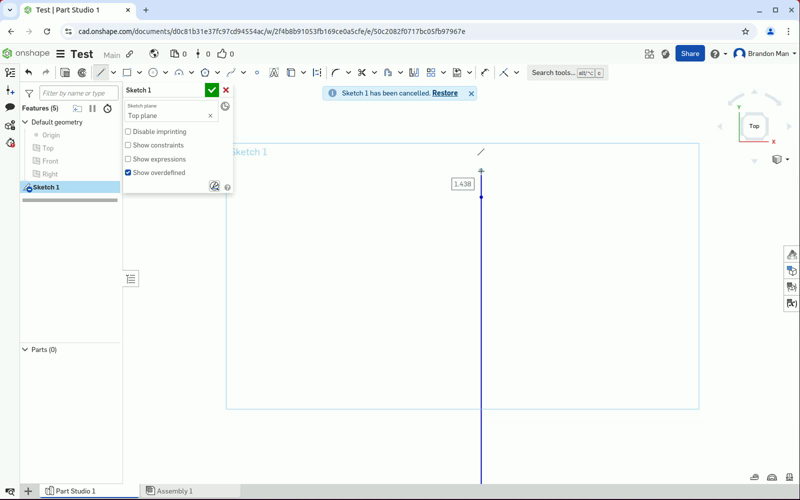
scroll(-6)
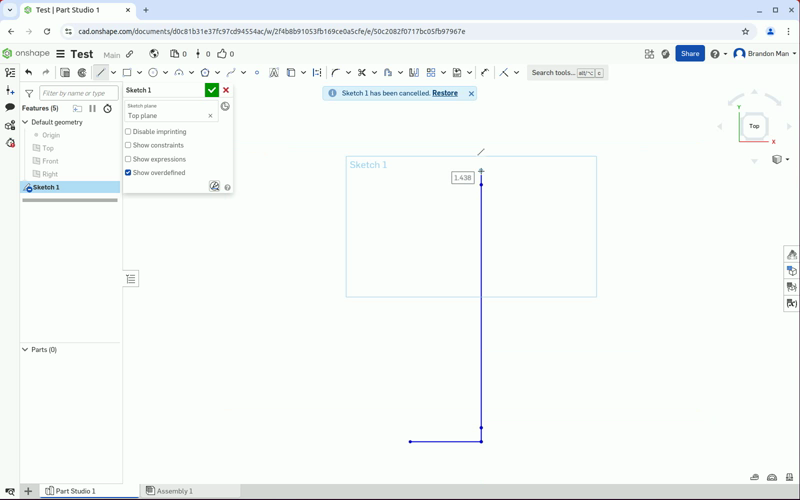
scroll(-6)
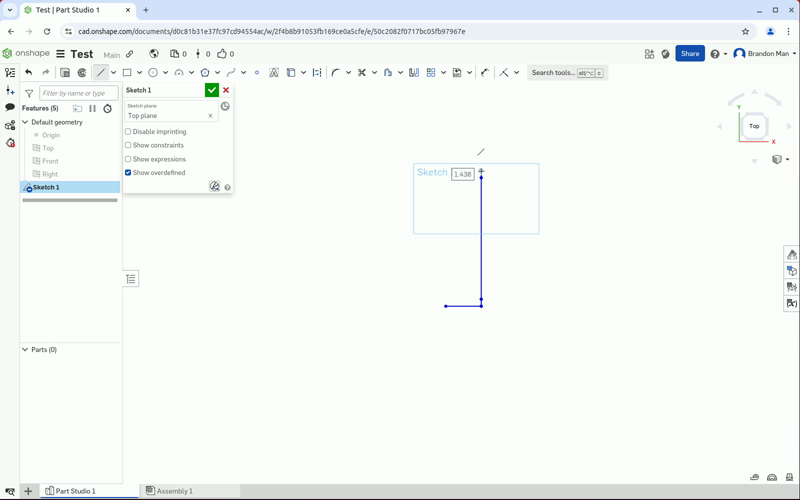
key_up(shift)
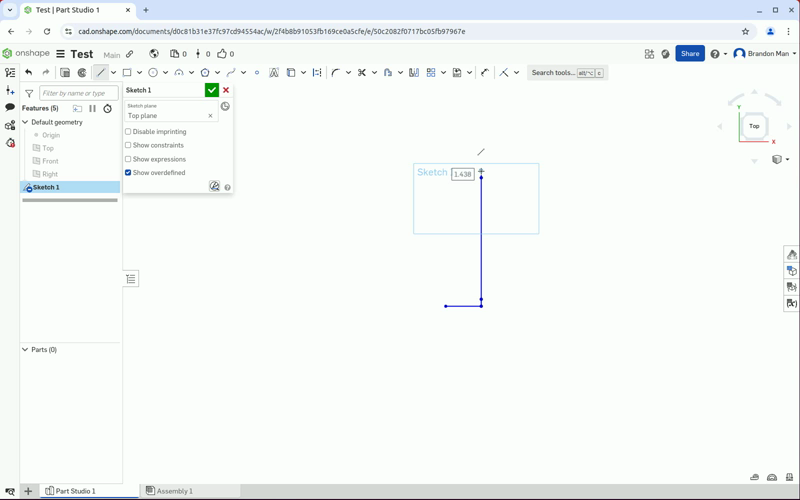
key_down(shift)
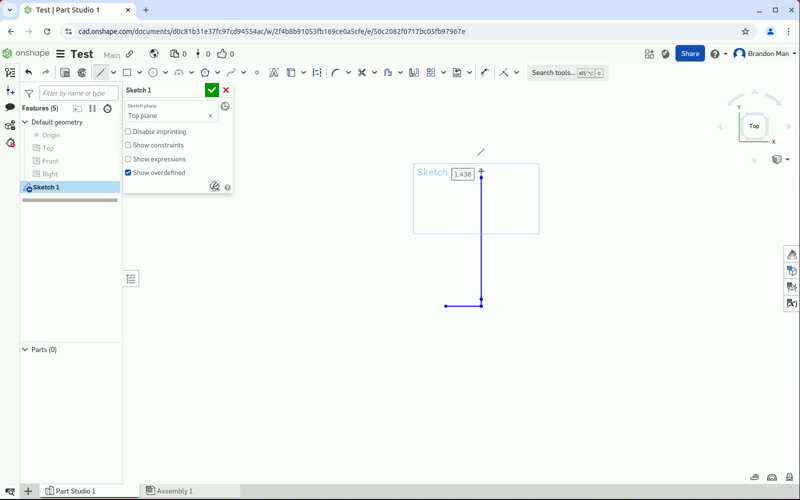
mouse_move(511, 170)
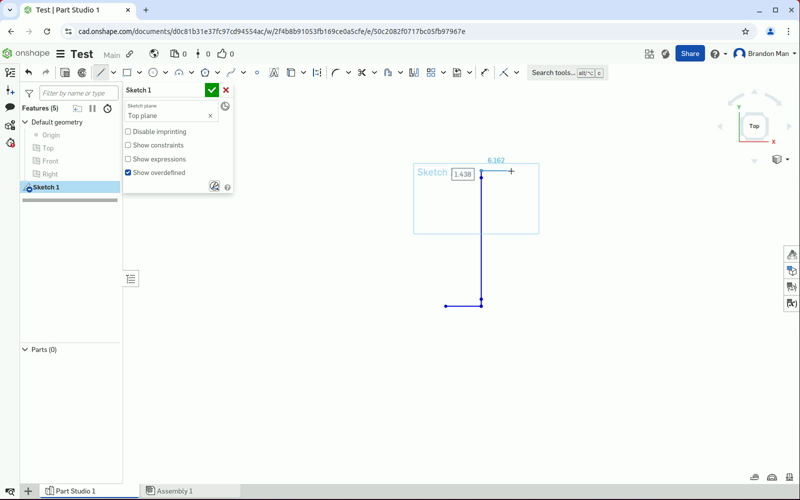
mouse_move(445, 170)
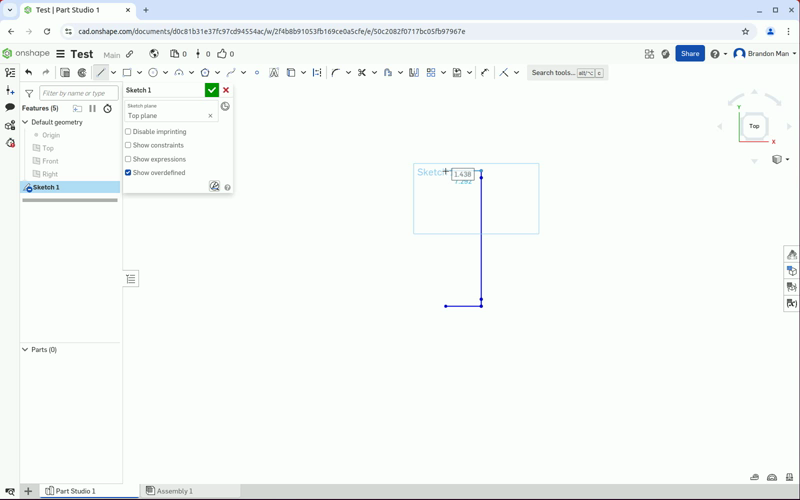
click(445, 170)
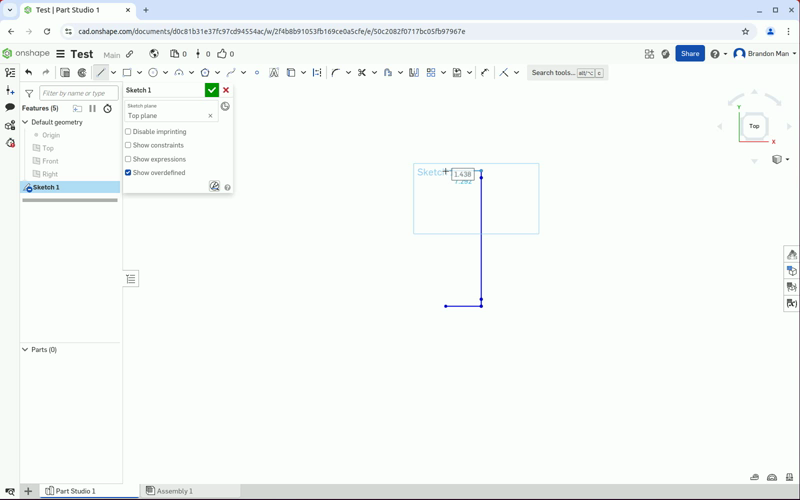
key_up(shift)
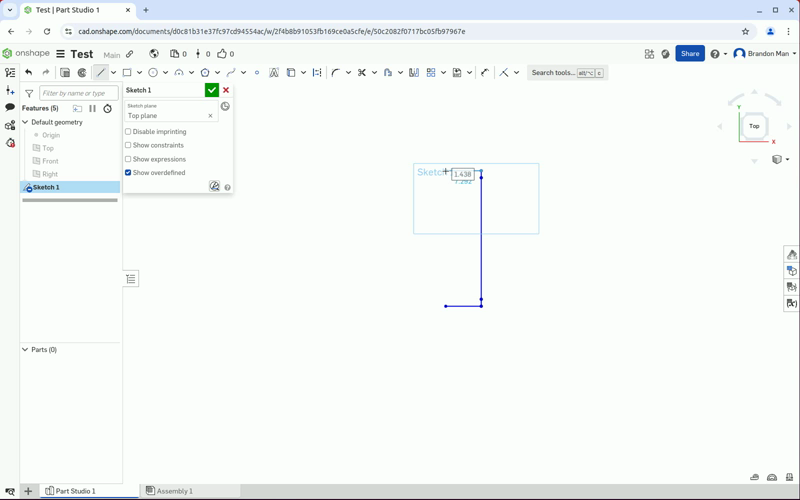
key_down(shift)
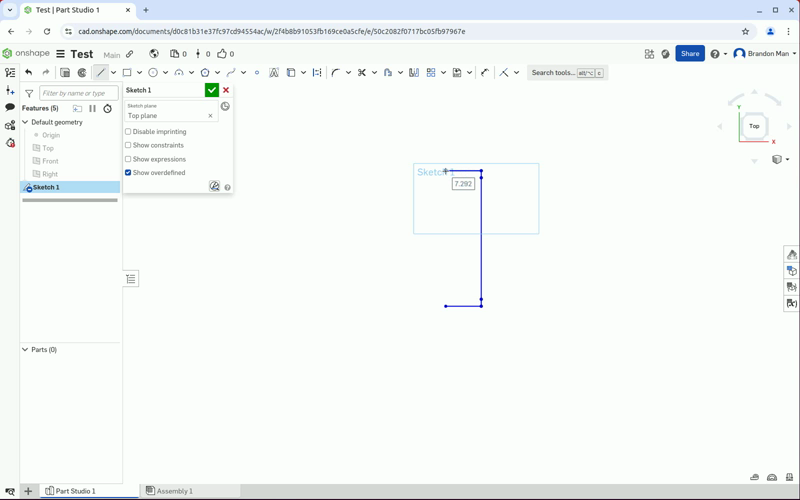
mouse_move(475, 170)
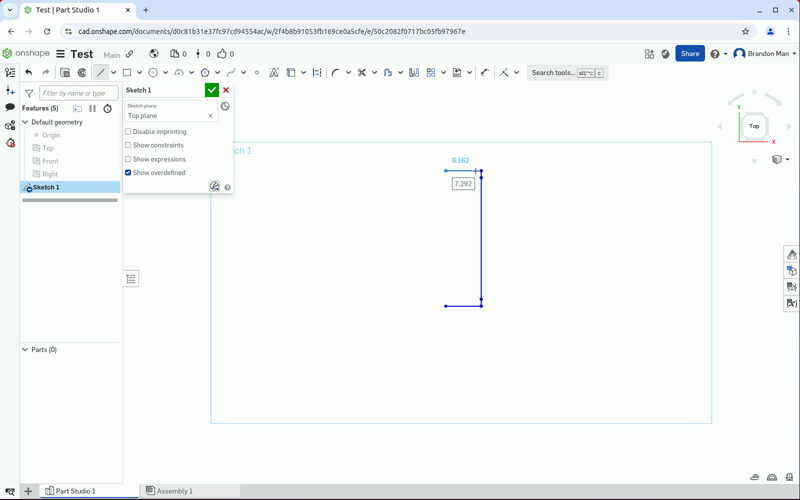
mouse_move(445, 177)
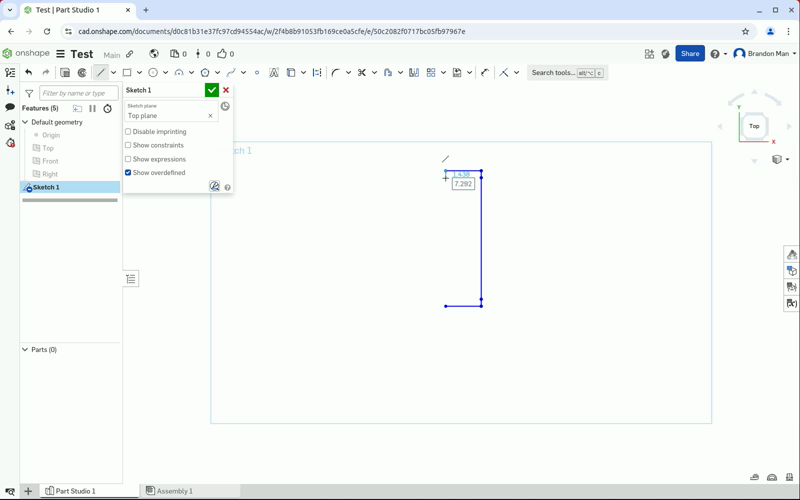
scroll(6)
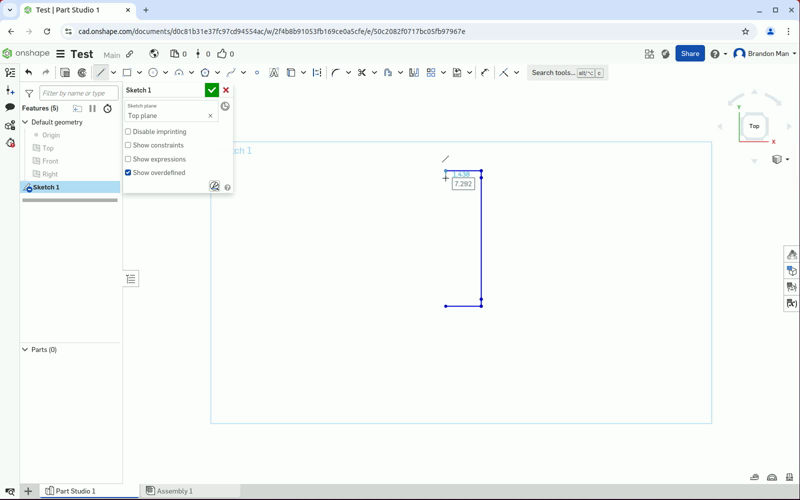
scroll(6)
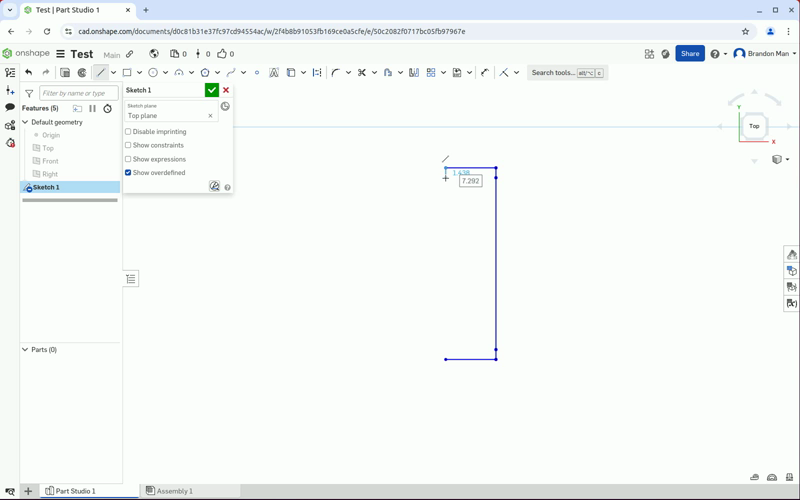
scroll(6)
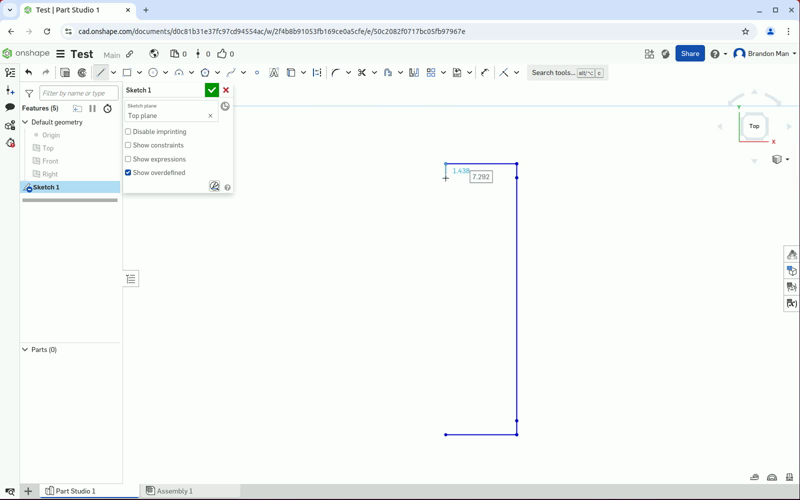
scroll(6)
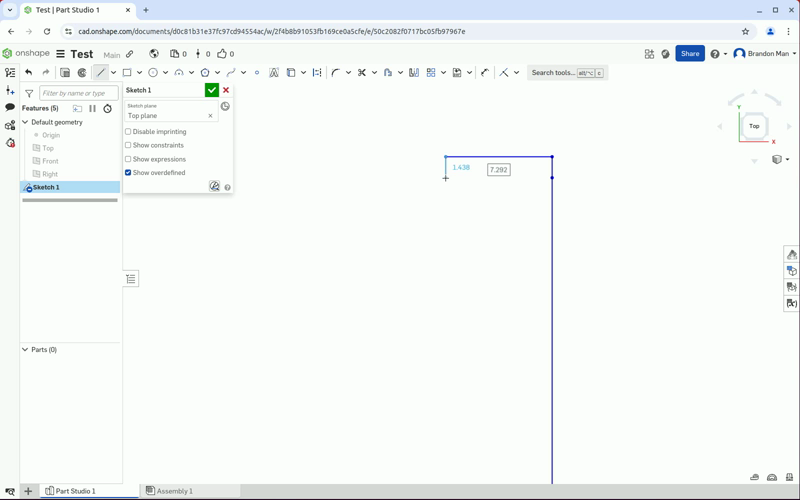
scroll(6)
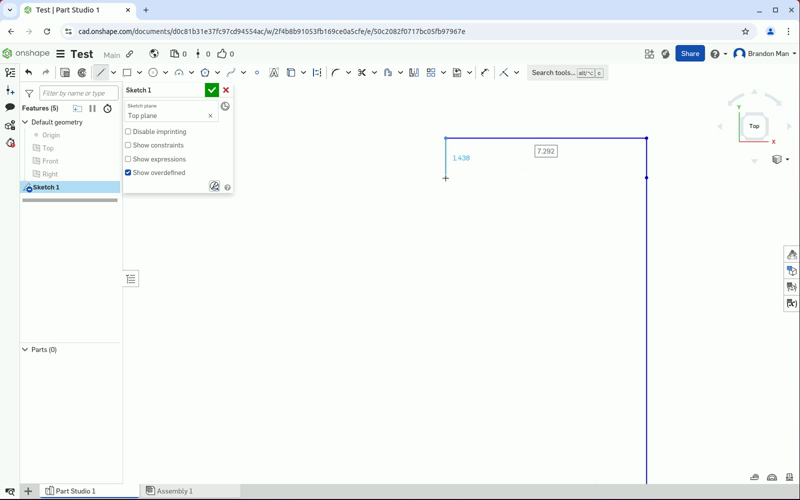
scroll(6)
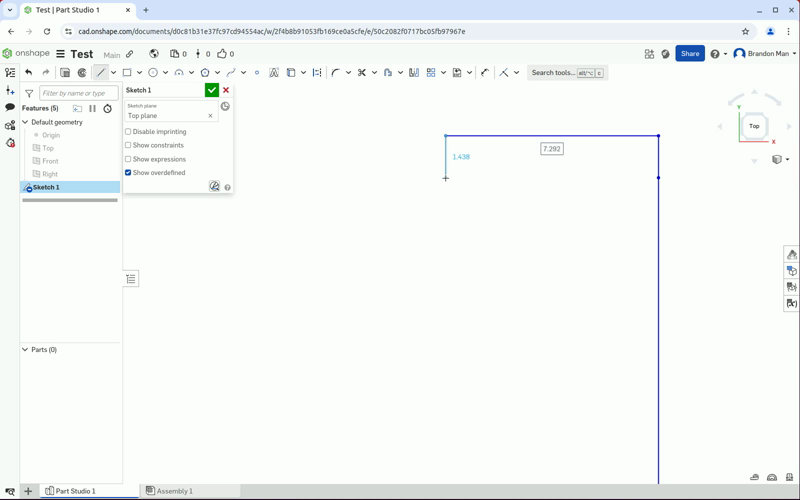
scroll(6)
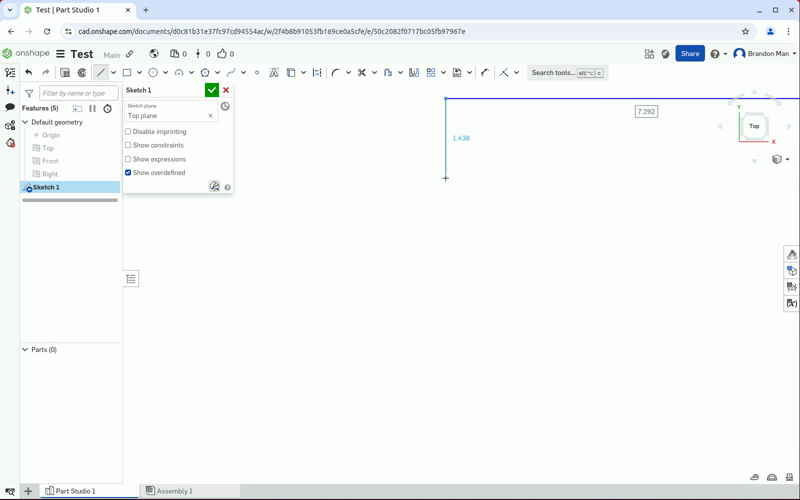
click(445, 177)
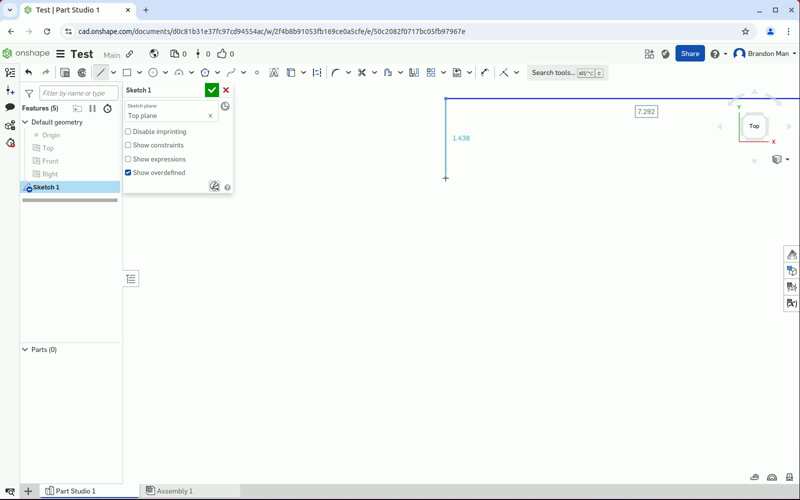
scroll(-6)
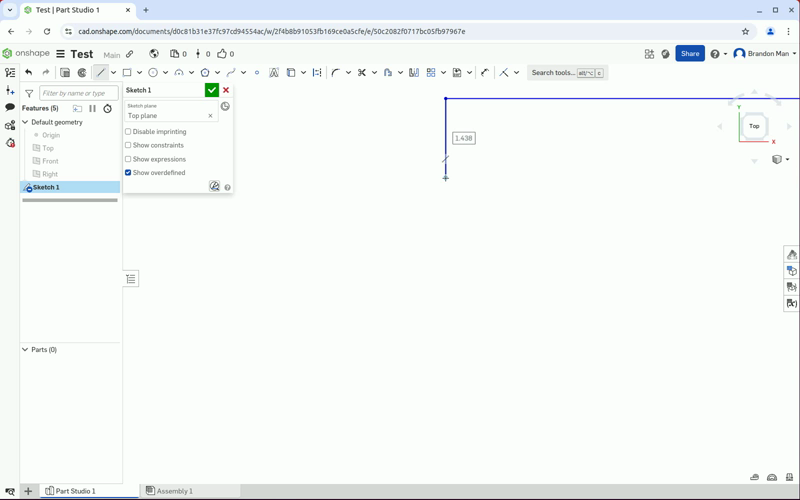
scroll(-6)
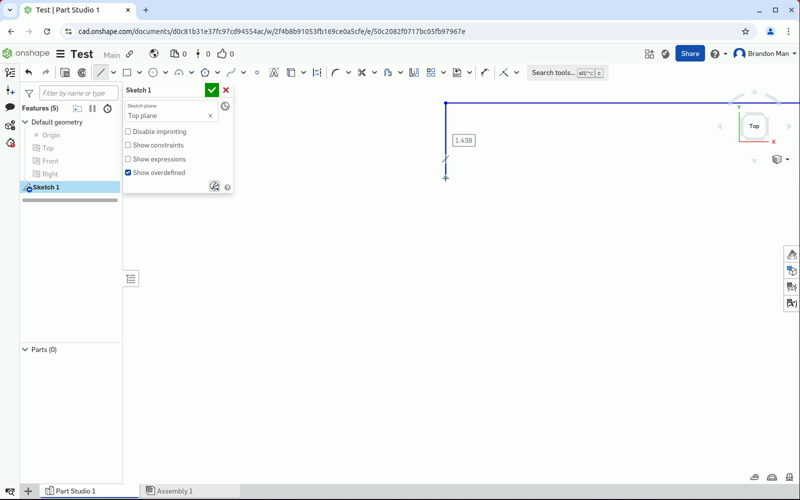
scroll(-6)
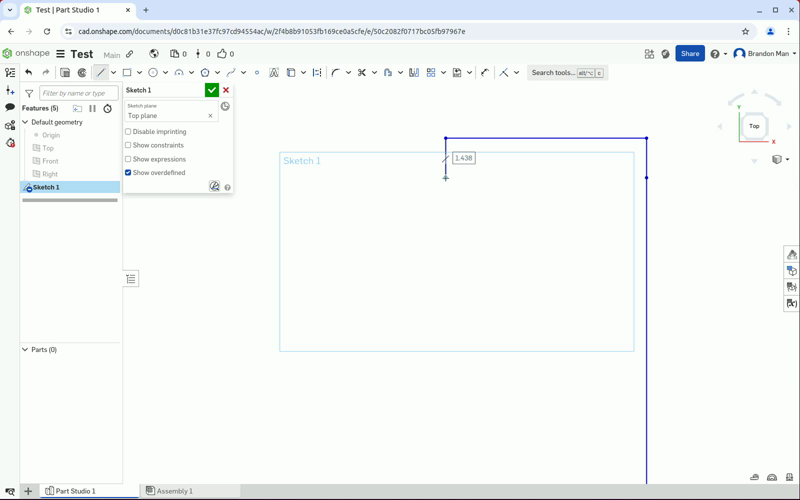
scroll(-6)
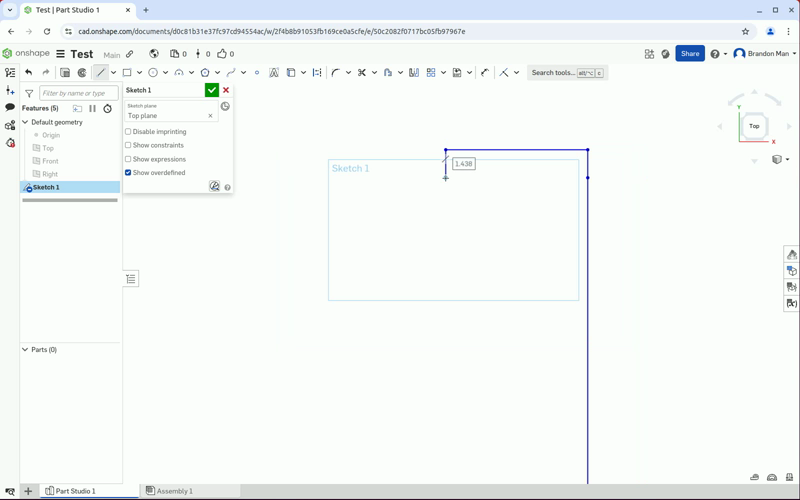
scroll(-6)
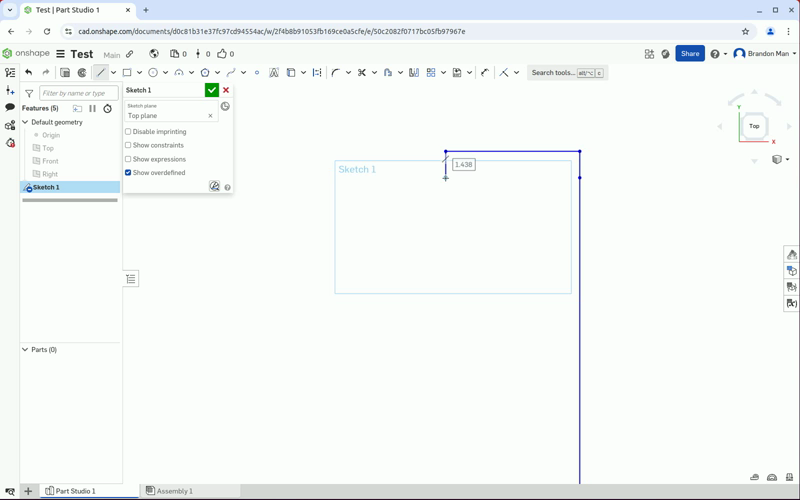
scroll(-6)
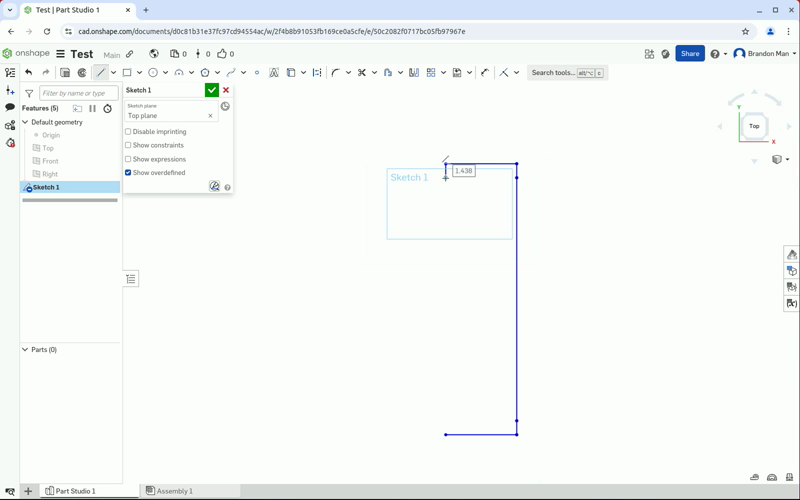
scroll(-6)
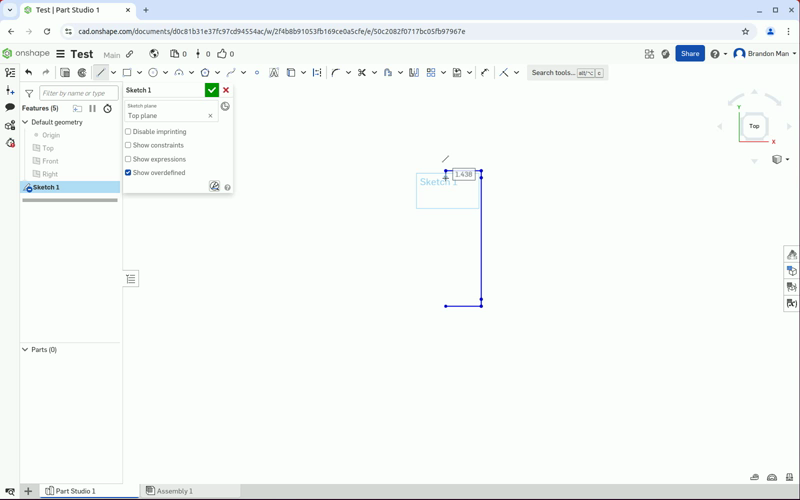
key_up(shift)
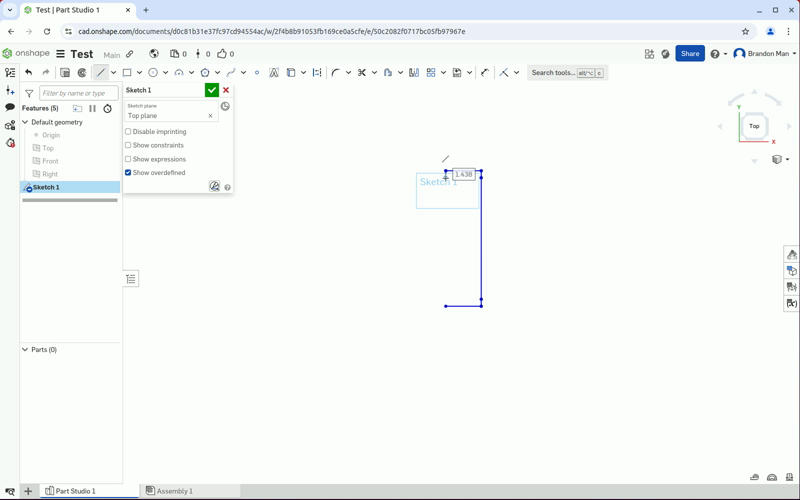
key_down(shift)
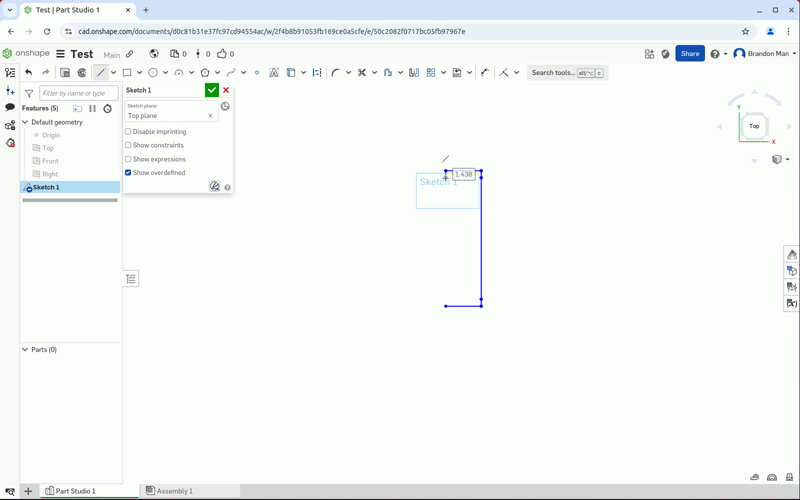
mouse_move(445, 299)
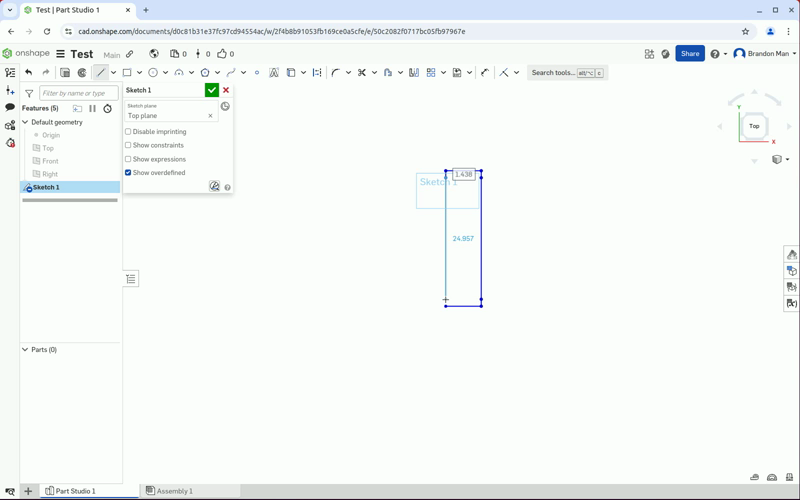
click(445, 299)
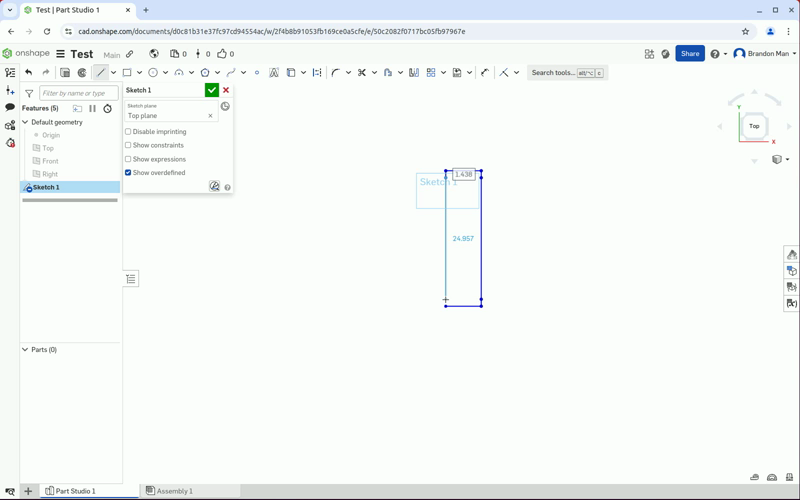
key_up(shift)
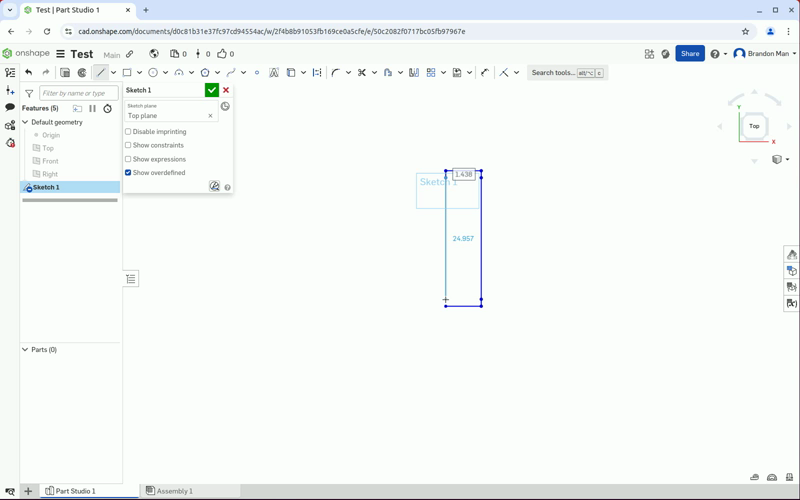
mouse_move(475, 299)
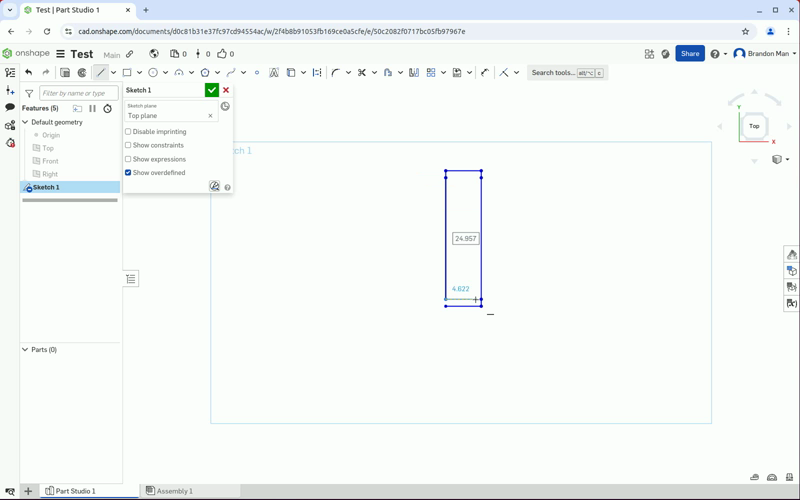
key_down(shift)
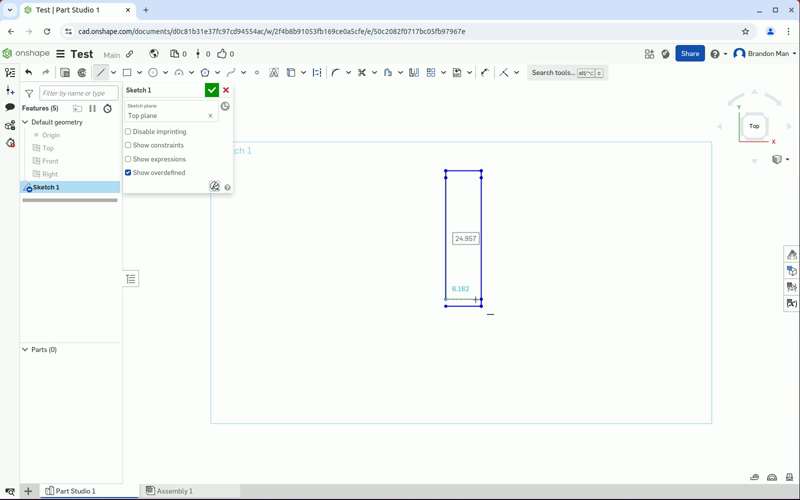
mouse_move(445, 306)
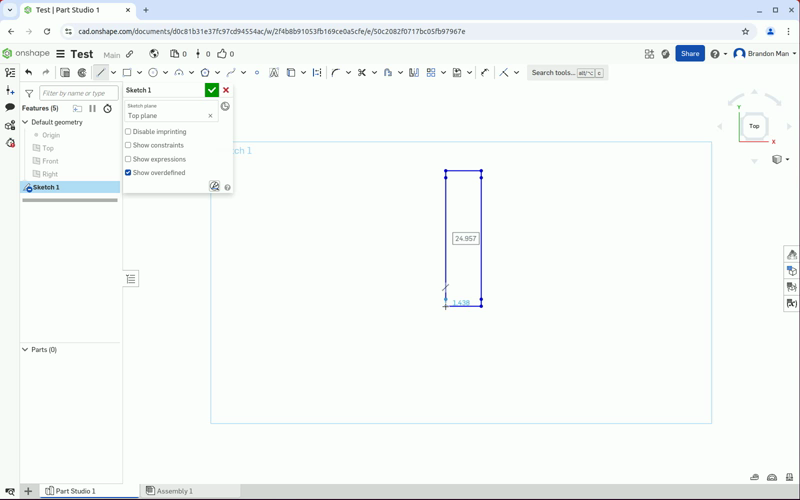
scroll(6)
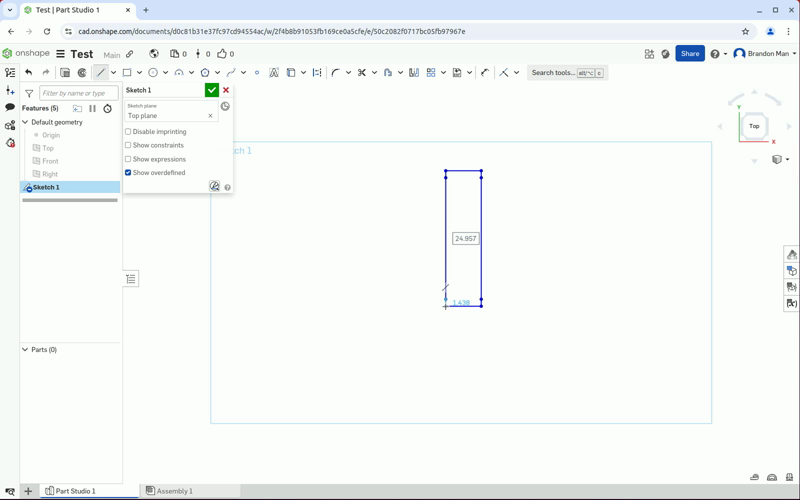
scroll(6)
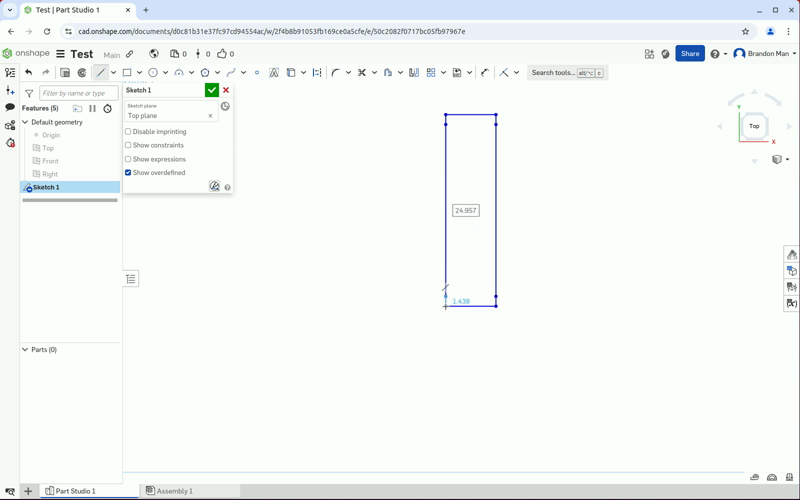
scroll(6)
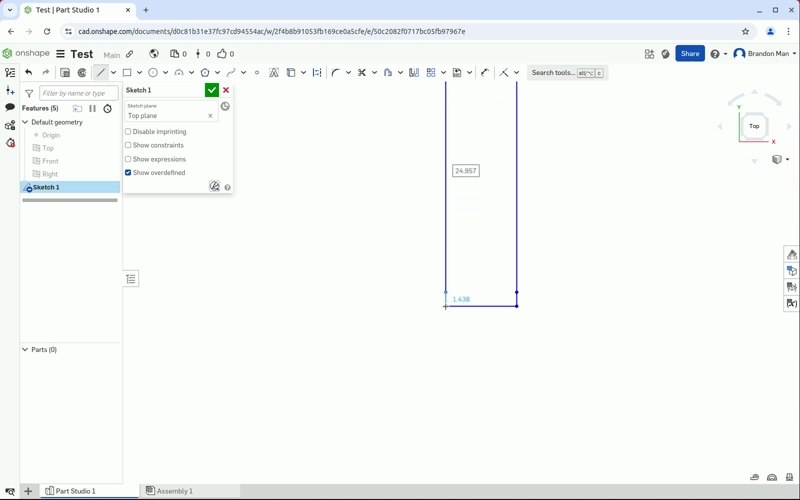
scroll(6)
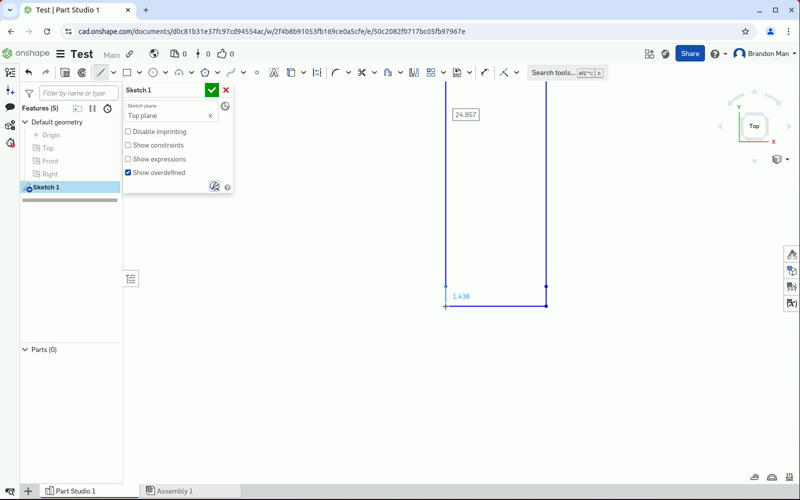
scroll(6)
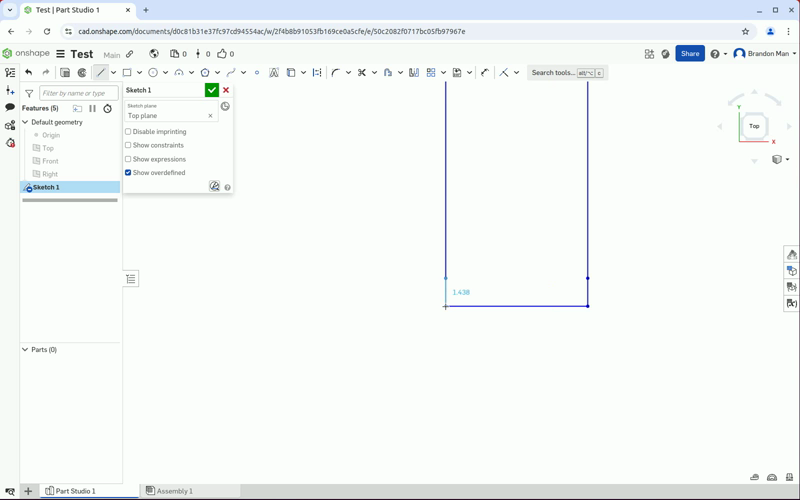
scroll(6)
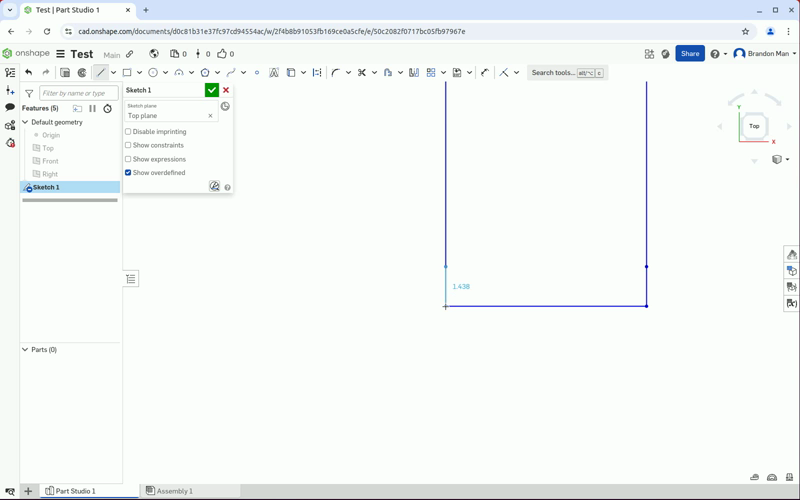
scroll(6)
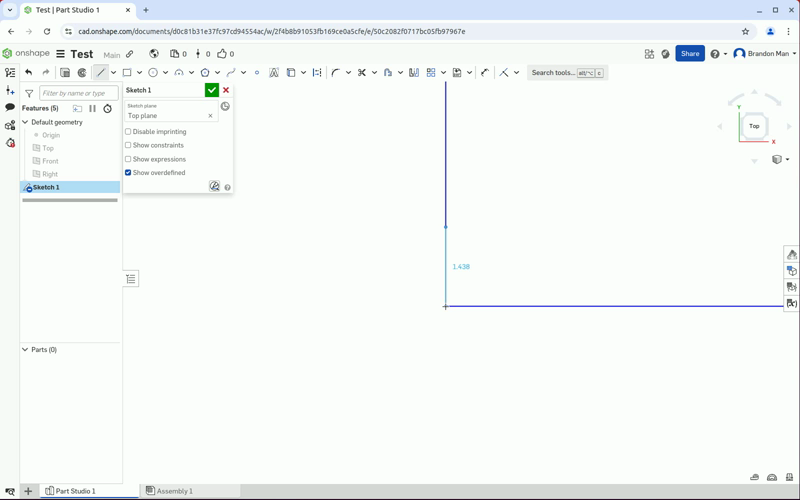
key_up(shift)
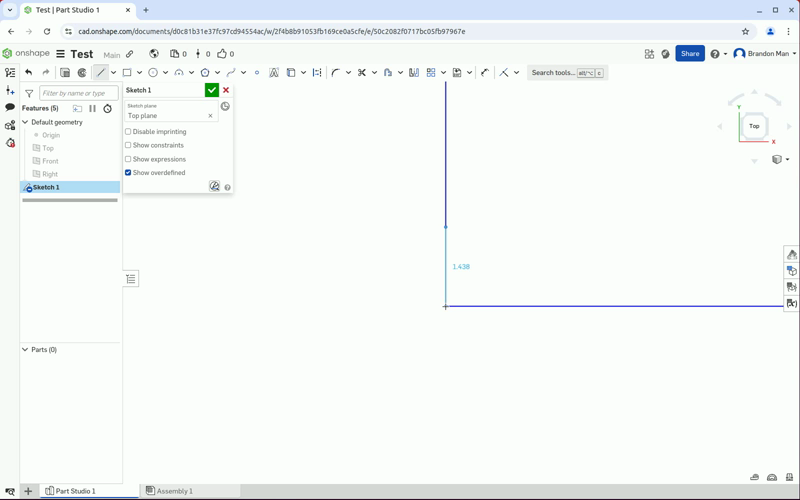
click(445, 306)
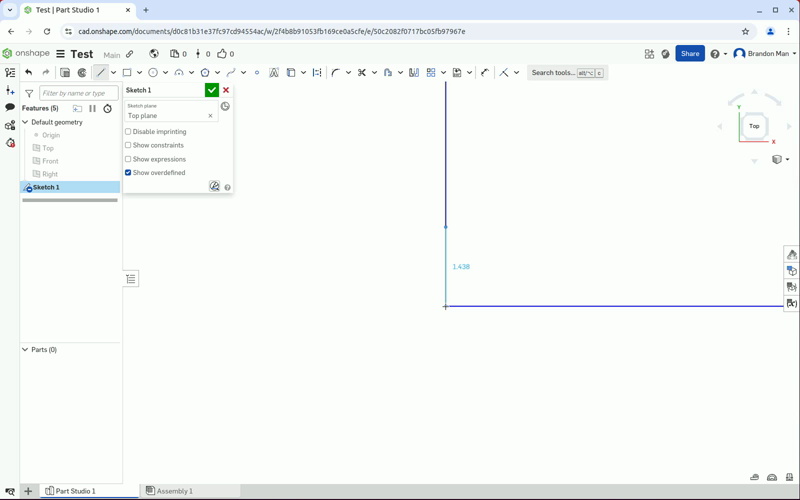
scroll(-6)
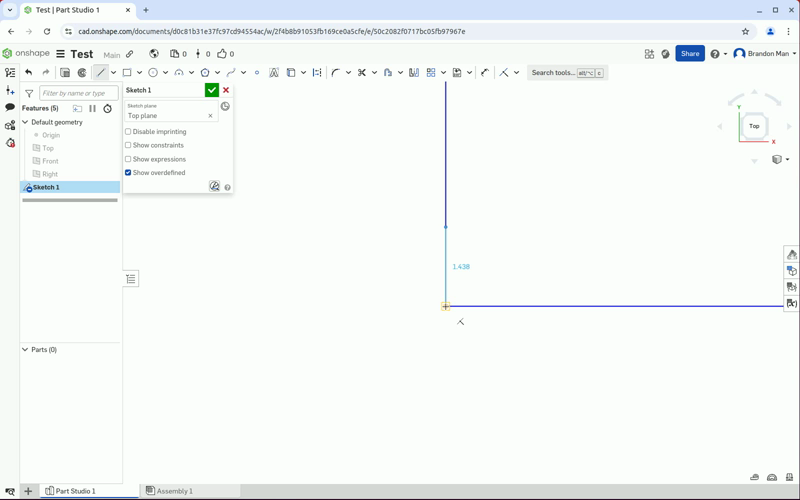
scroll(-6)
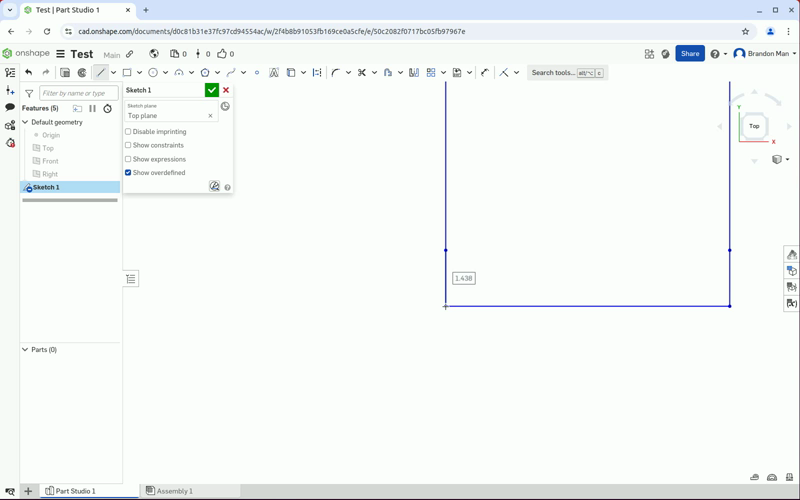
scroll(-6)
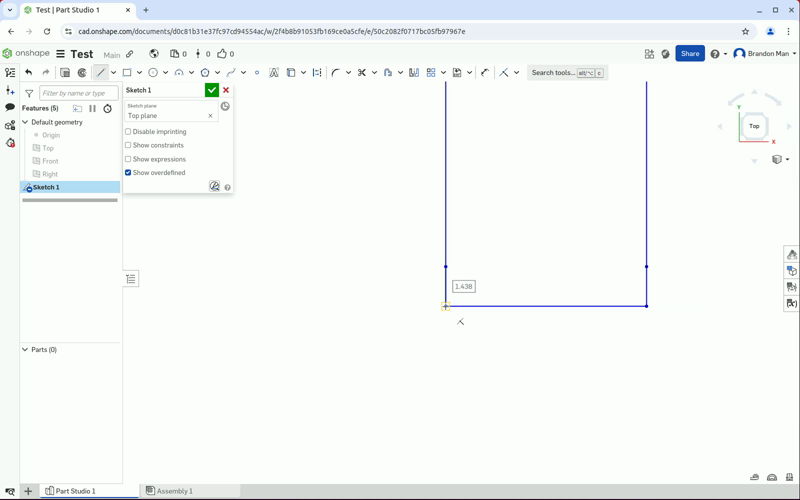
scroll(-6)
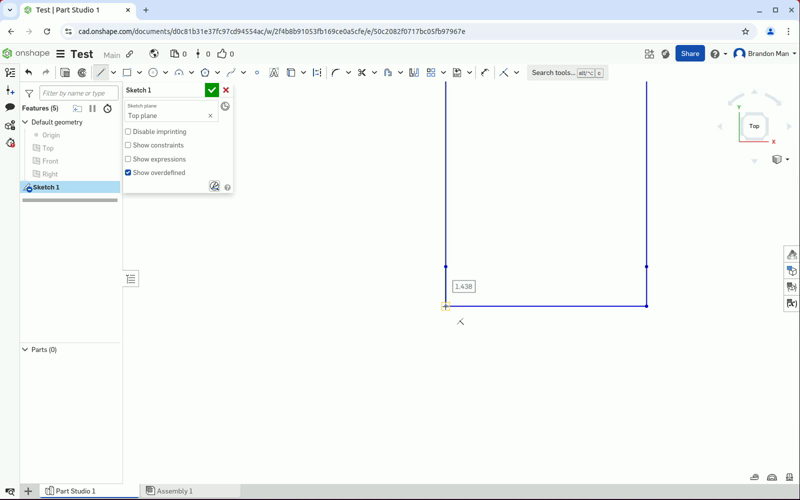
scroll(-6)
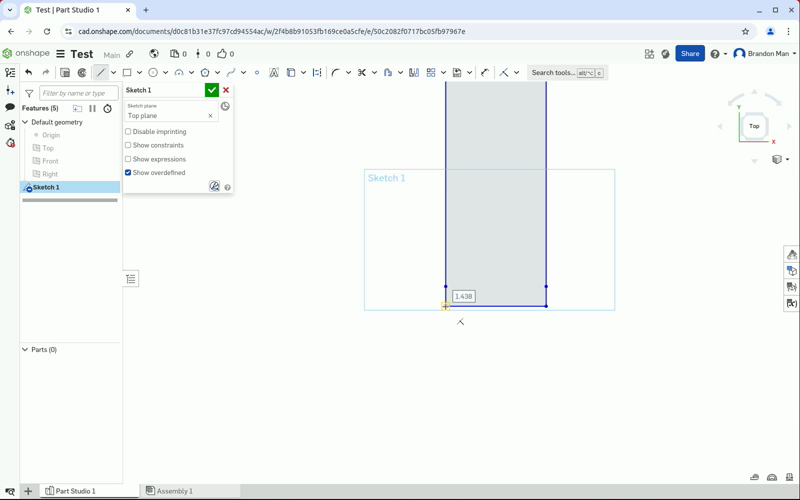
scroll(-6)
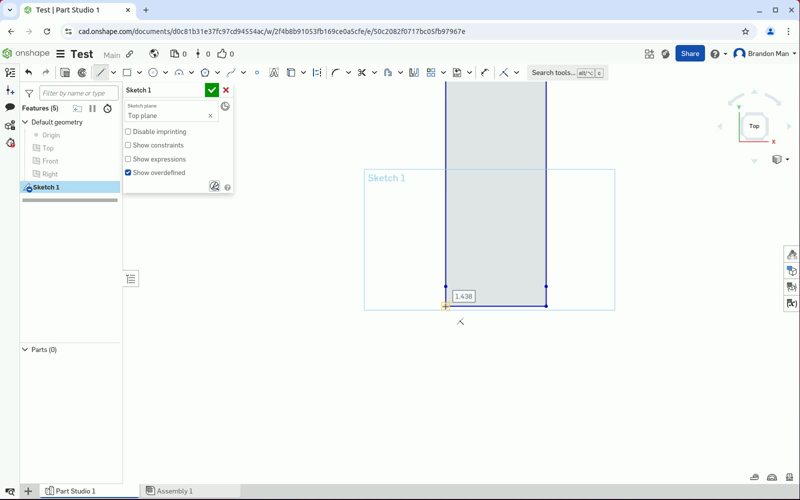
scroll(-6)
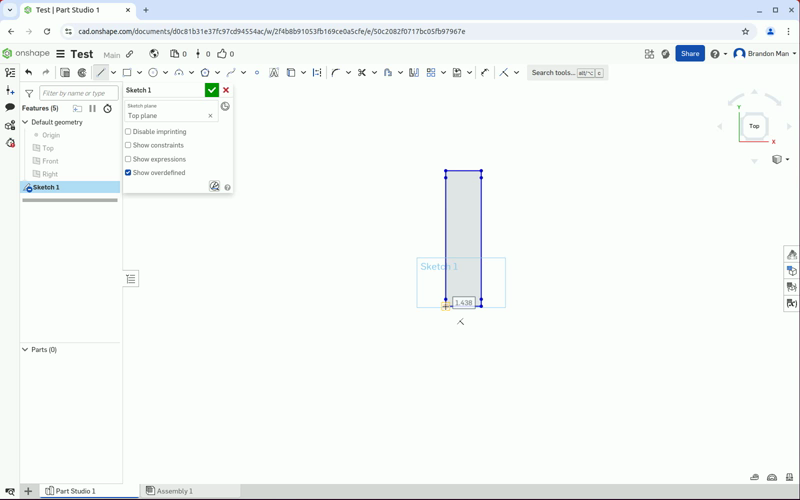
key(esc)
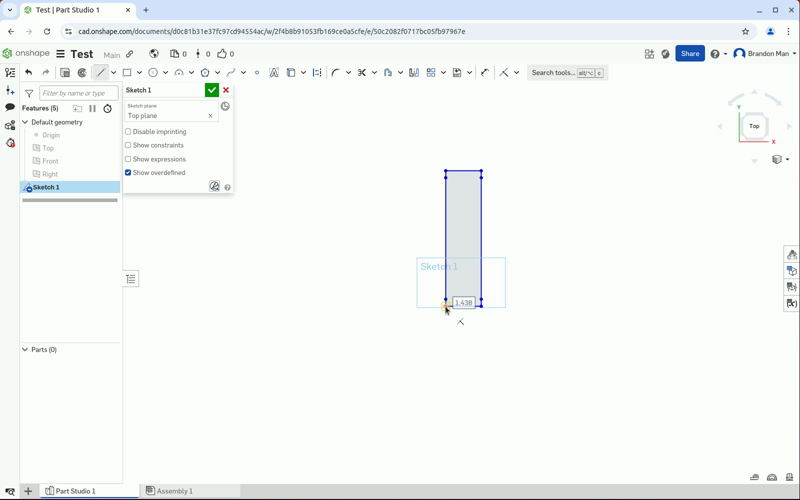
mouse_move(467, 294)
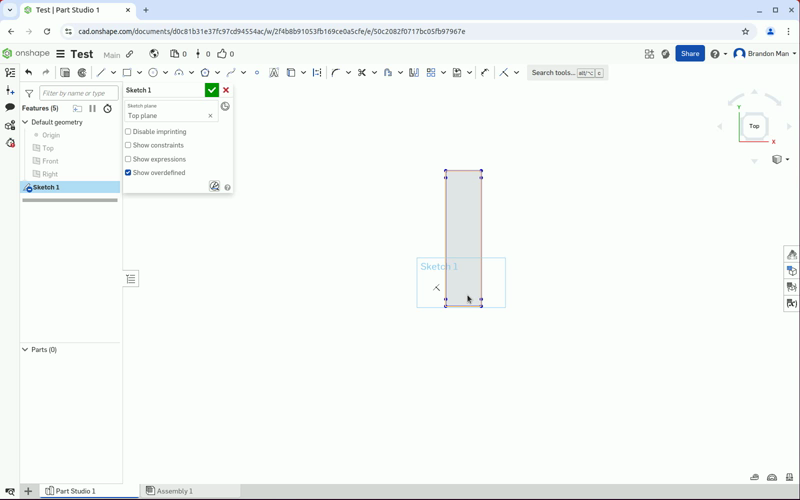
click(467, 294)
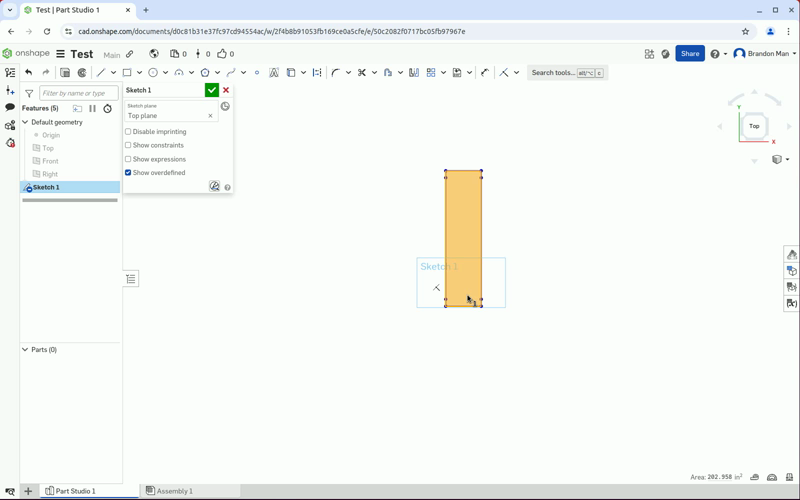
mouse_move(73, 352)
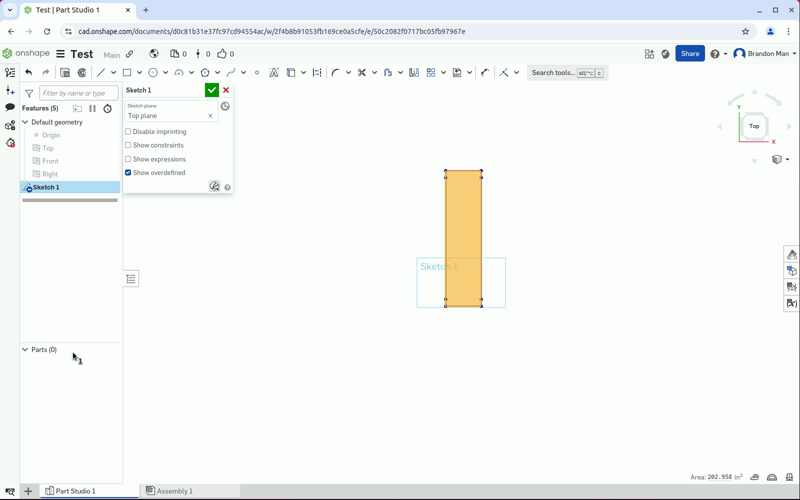
key(shift+y)
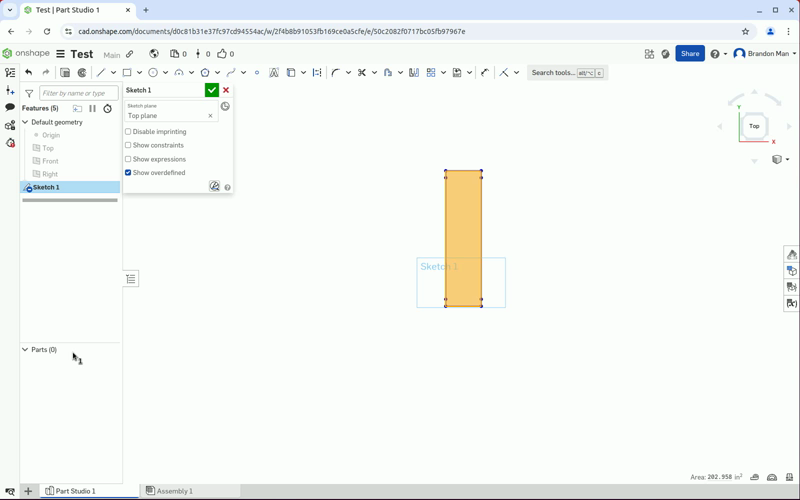
key(shift+e)
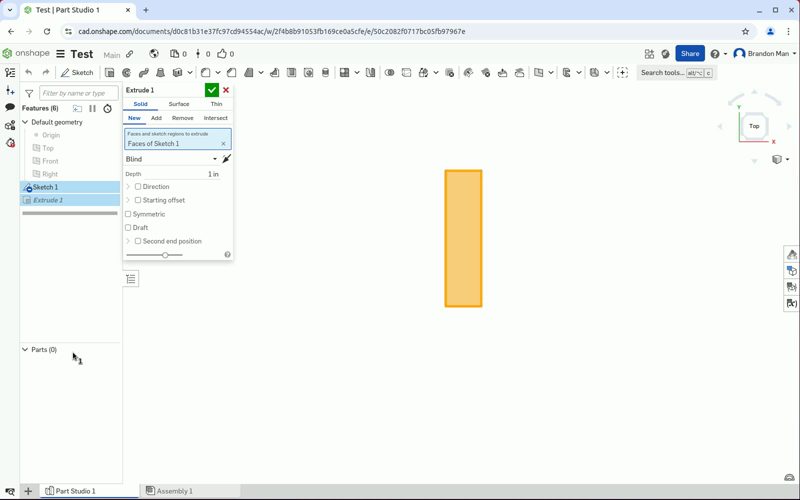
mouse_move(143, 106)
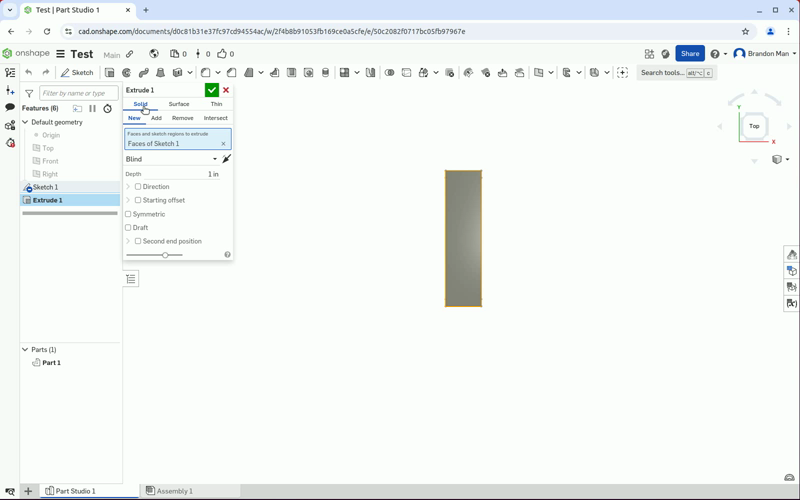
click(143, 106)
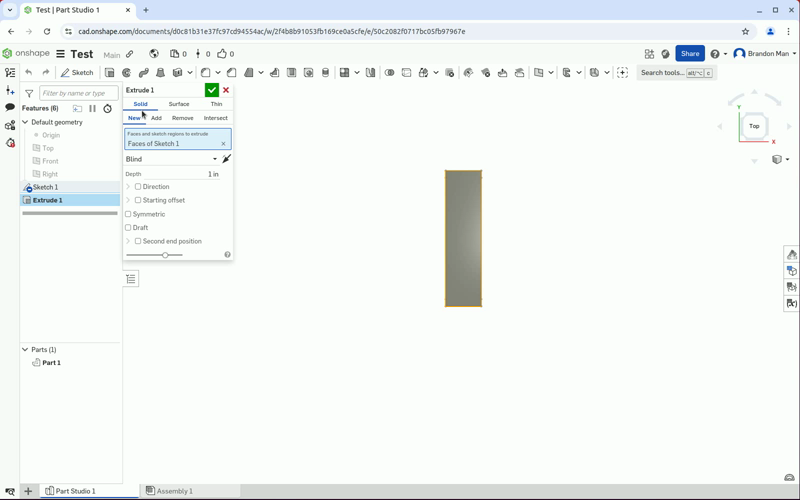
mouse_move(137, 120)
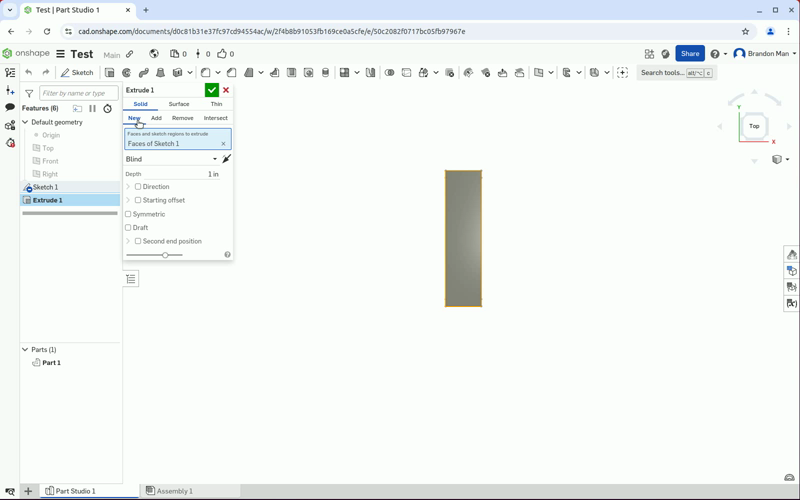
click(137, 120)
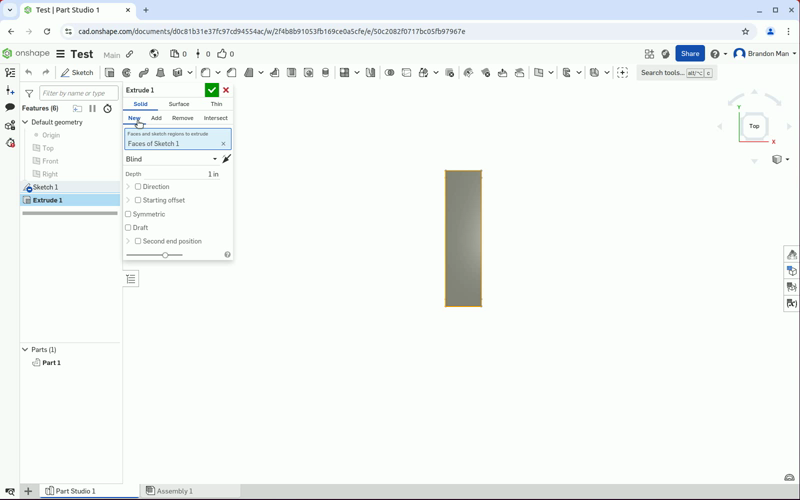
key(tab, 4)
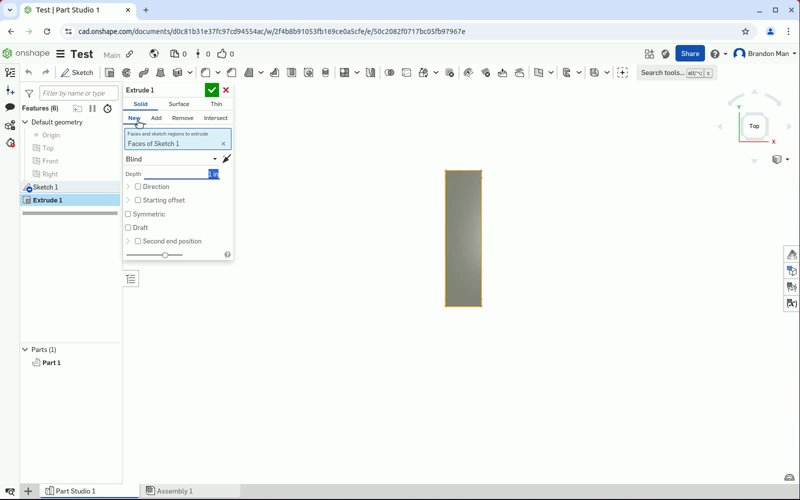
text(0.241)
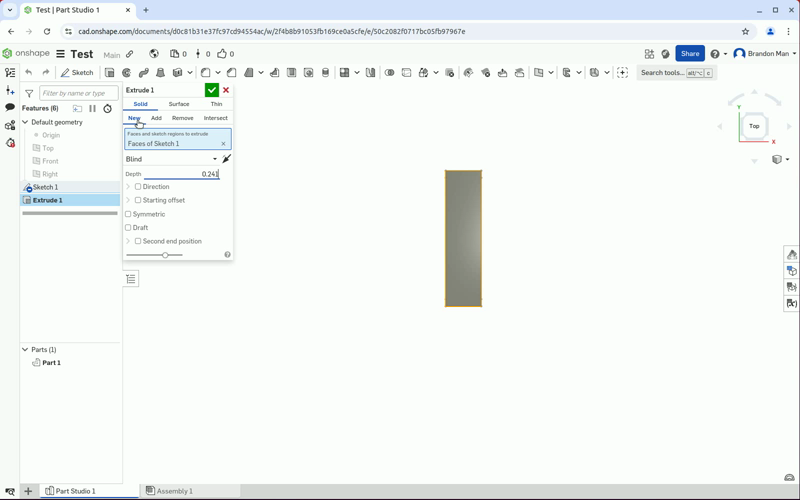
key(enter)
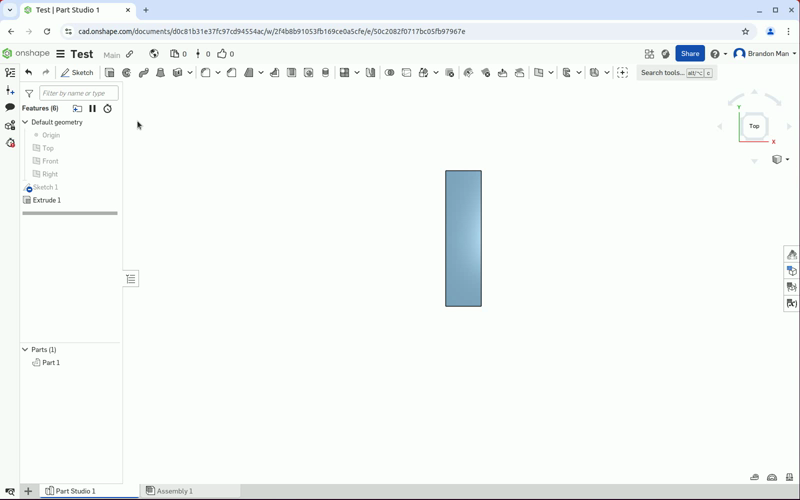
key(shift+h)
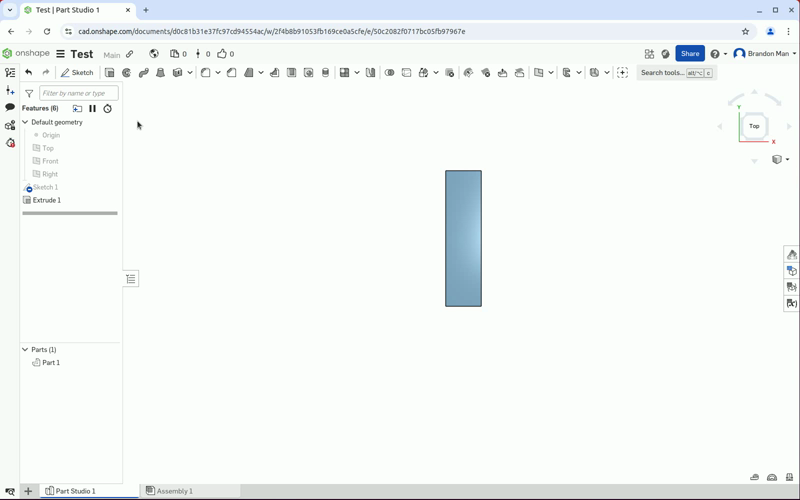
key(shift+h)
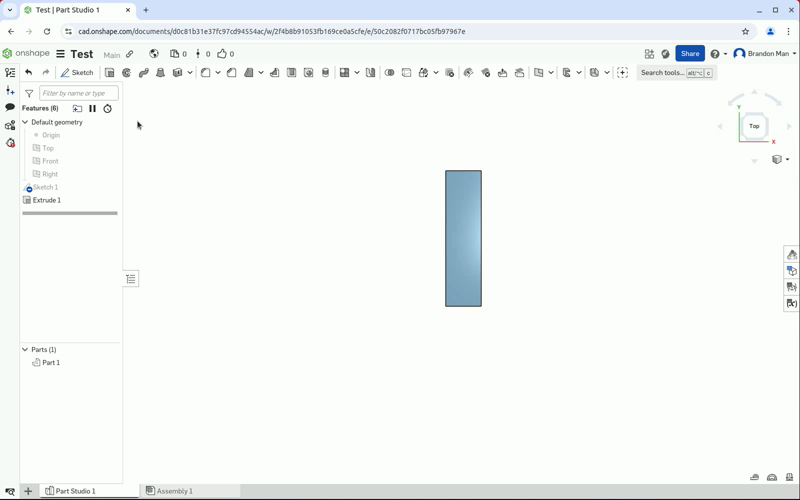
mouse_move(73, 189)
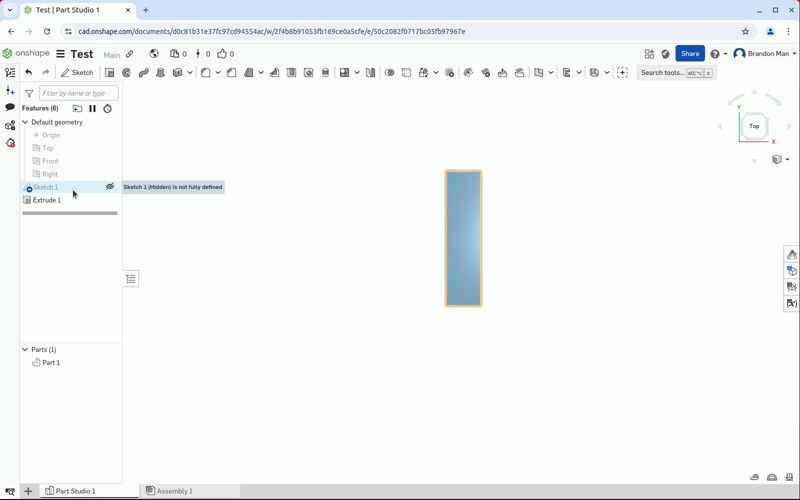
click(73, 189)
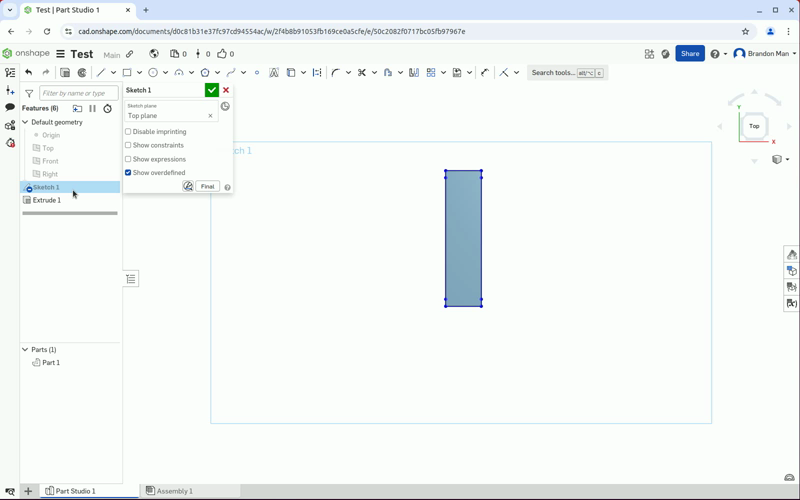
mouse_move(229, 92)
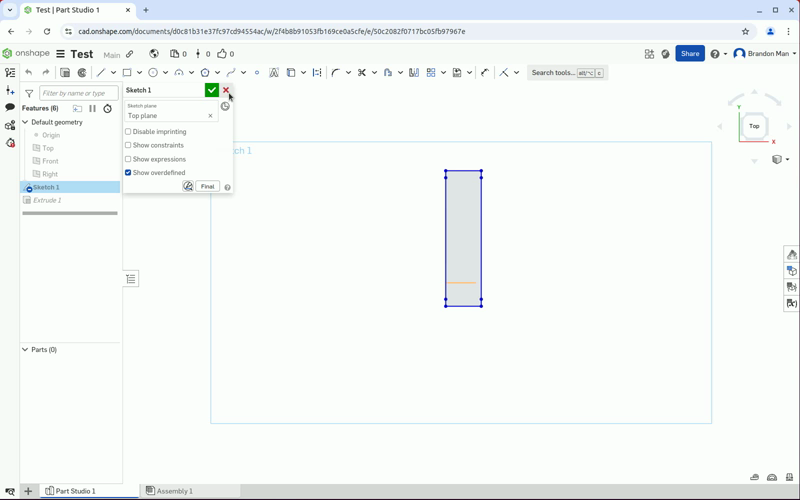
click(229, 92)
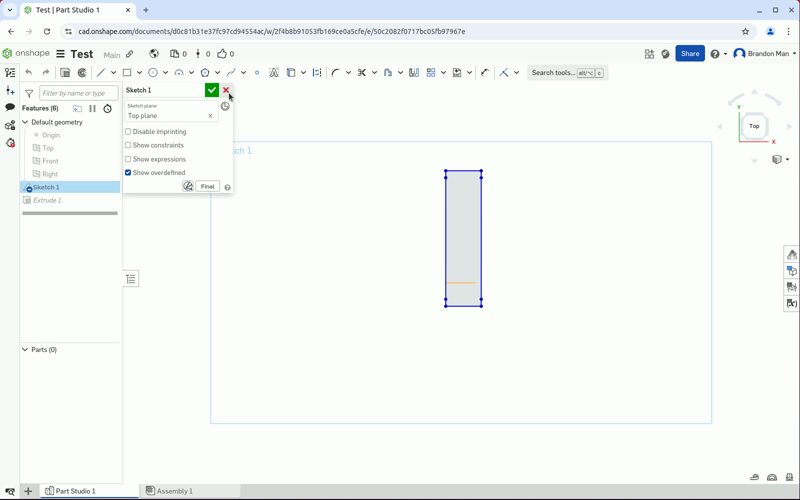
key(shift+s)
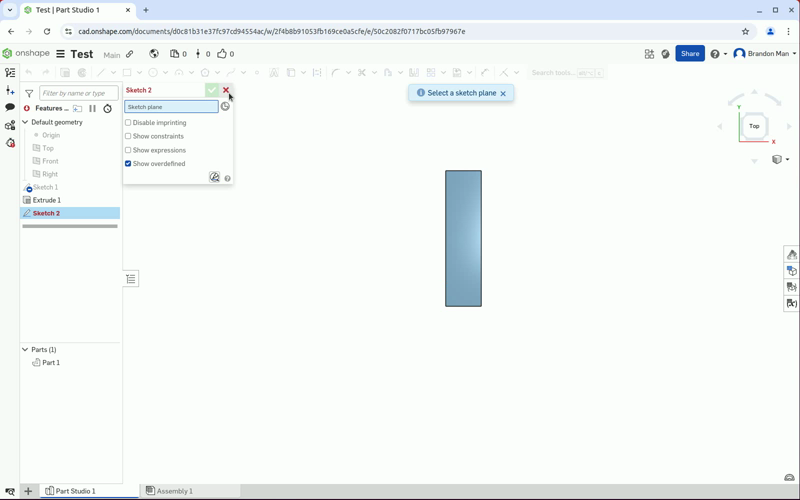
mouse_move(73, 150)
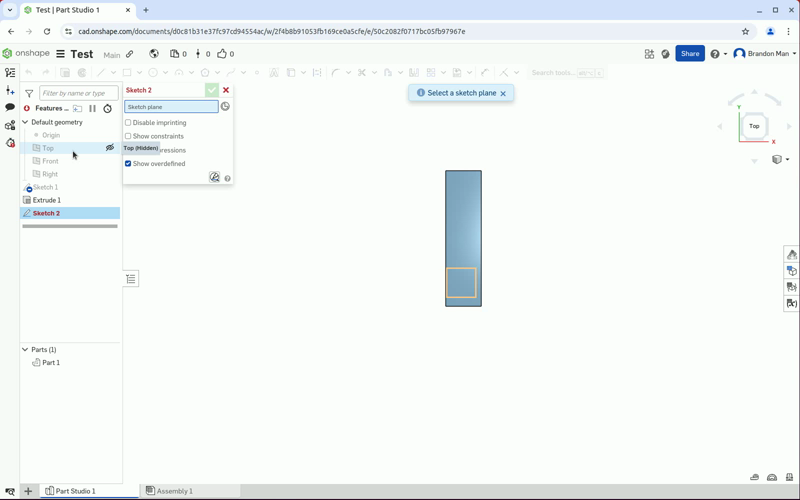
click(73, 150)
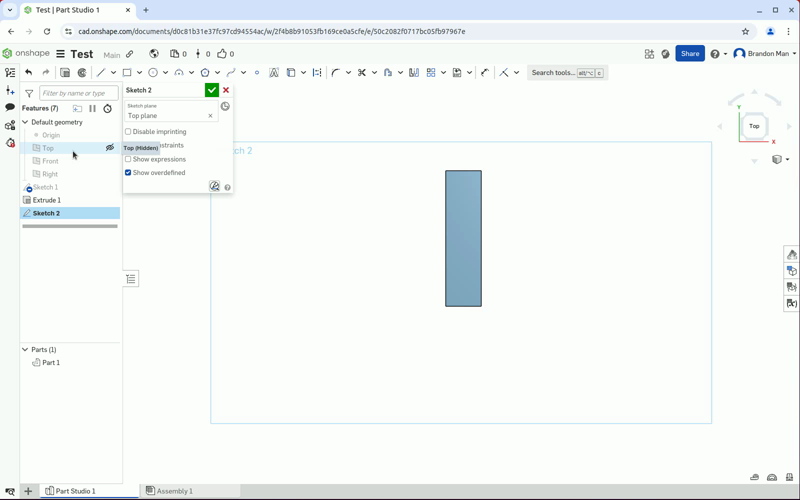
mouse_move(73, 352)
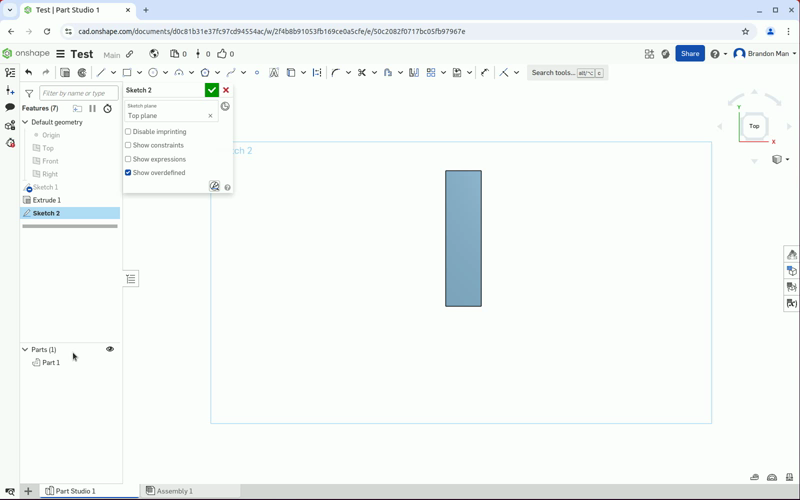
key(y)
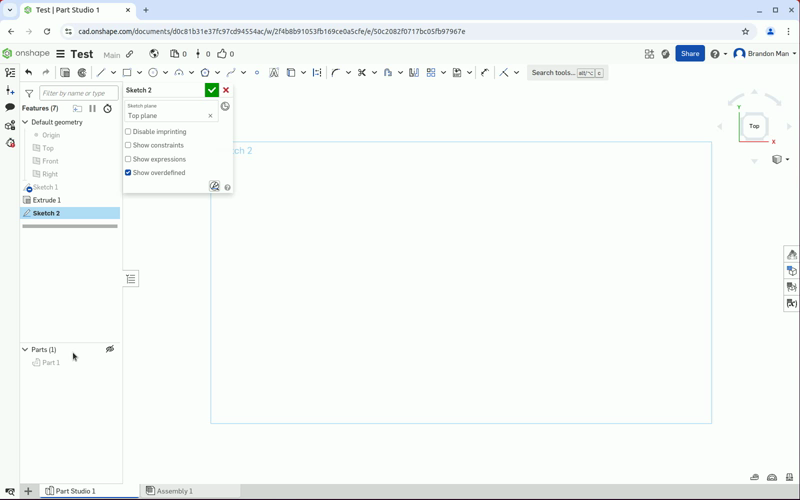
key(l)
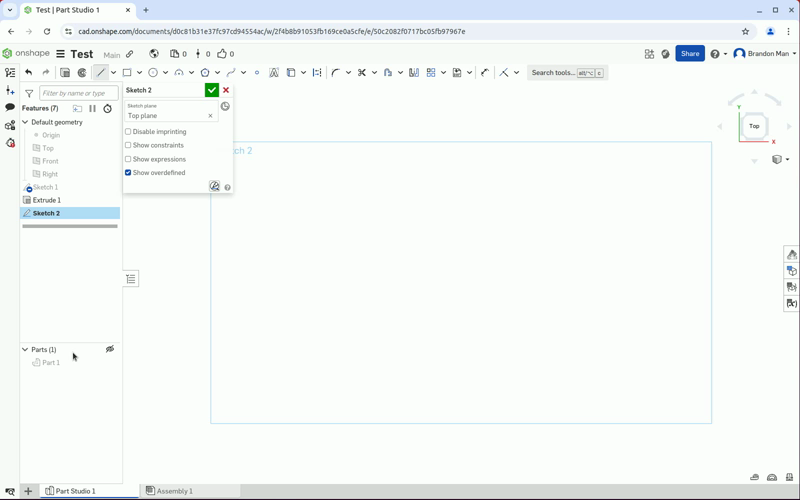
key_down(shift)
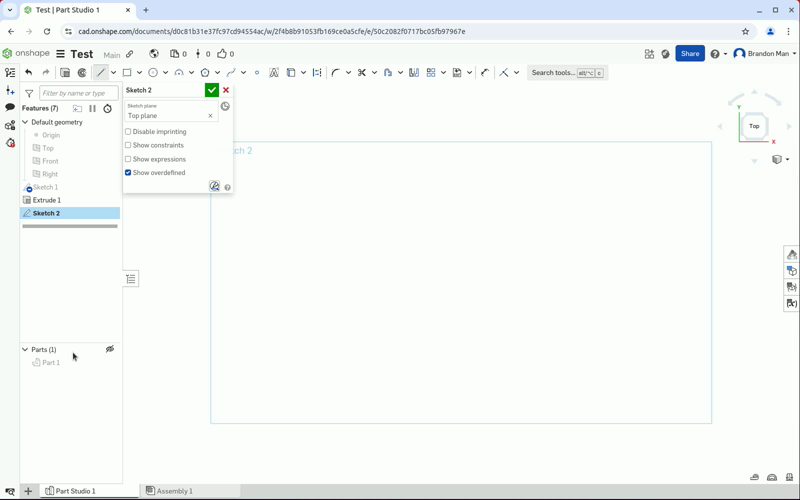
mouse_move(439, 299)
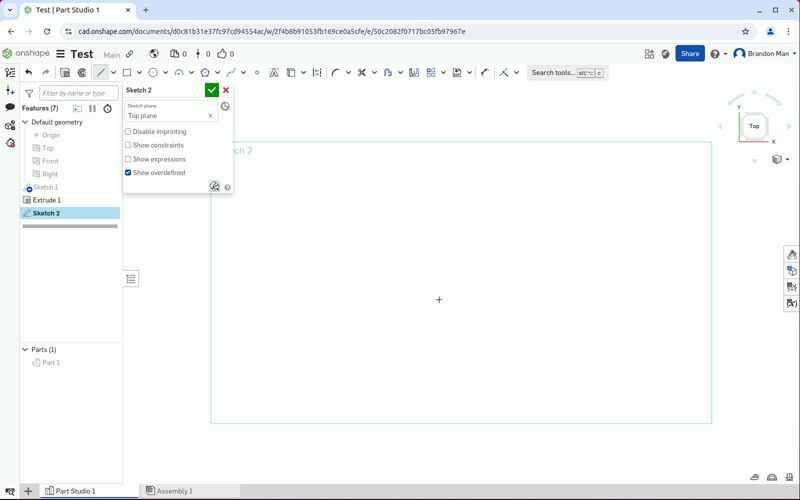
click(439, 299)
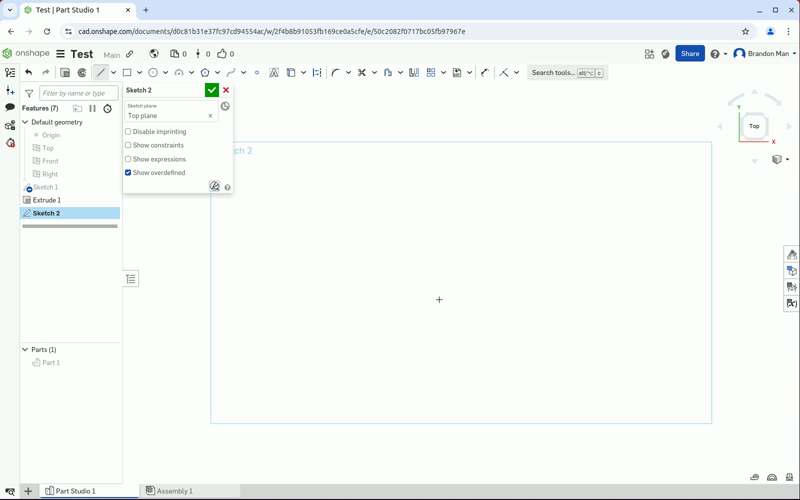
key_up(shift)
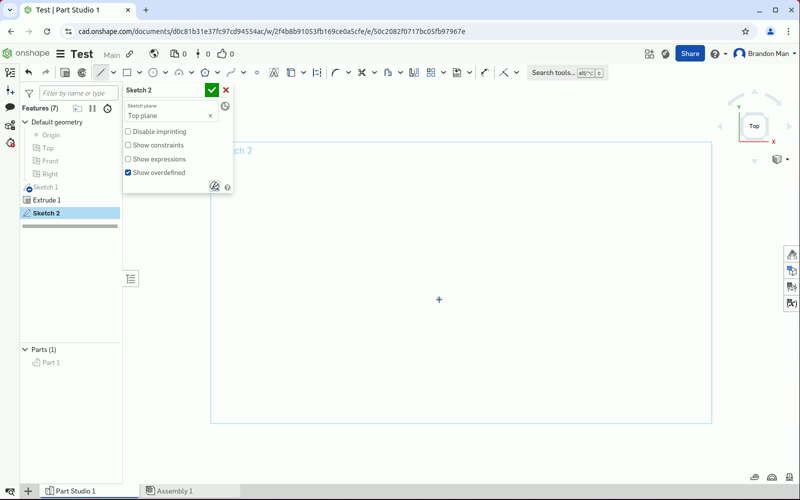
key_down(shift)
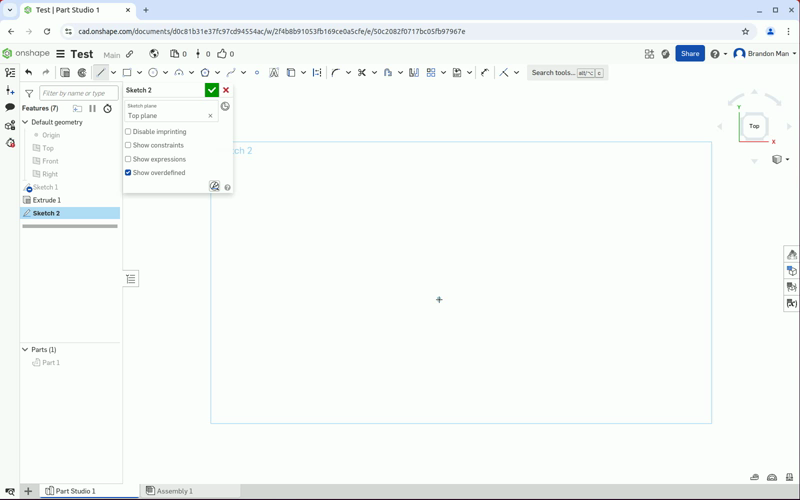
mouse_move(469, 299)
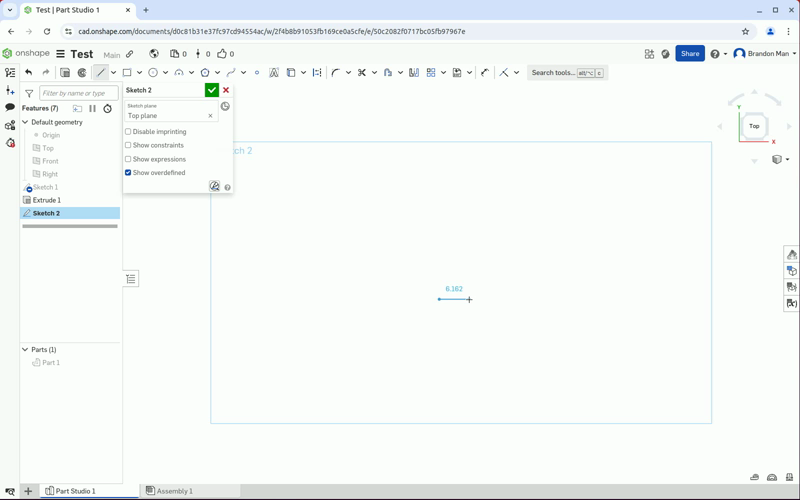
mouse_move(446, 299)
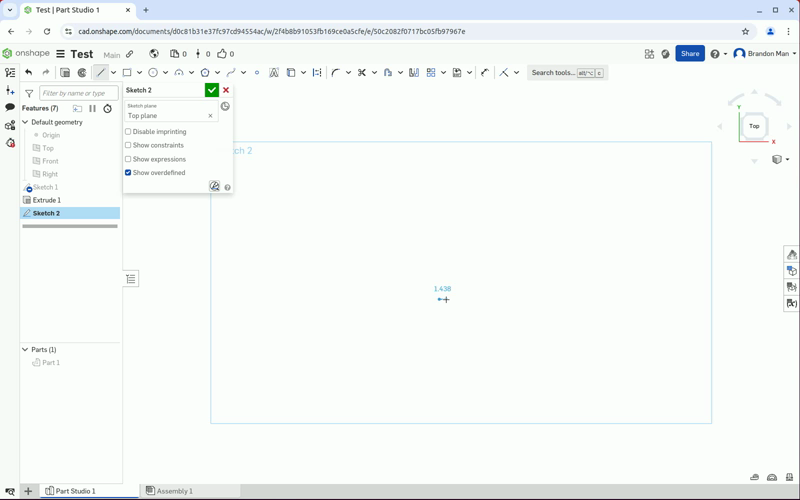
scroll(6)
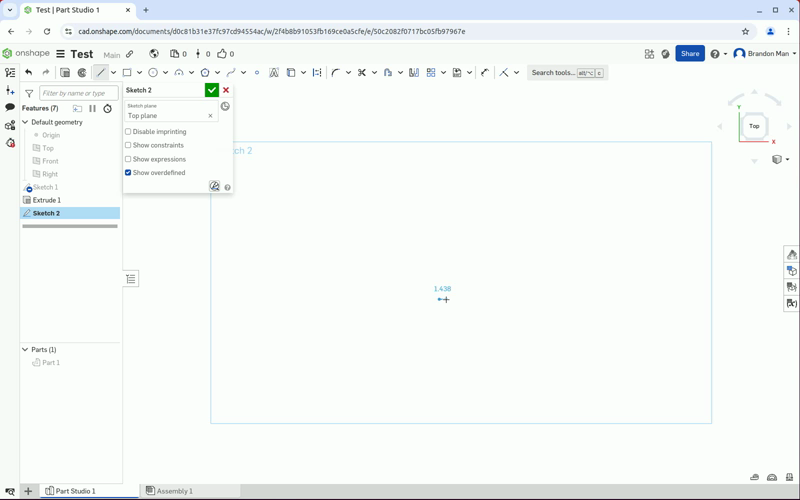
scroll(6)
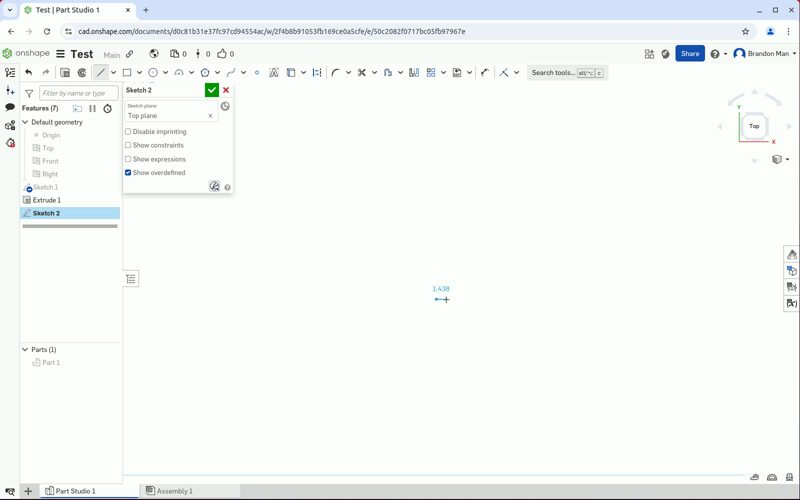
scroll(6)
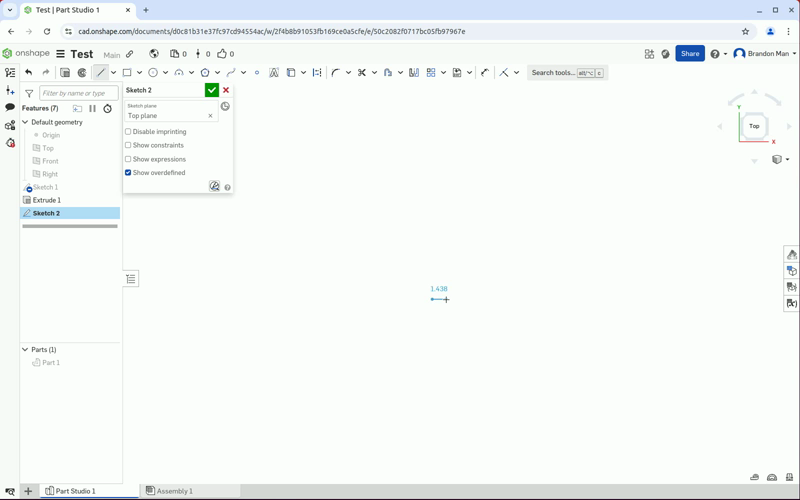
scroll(6)
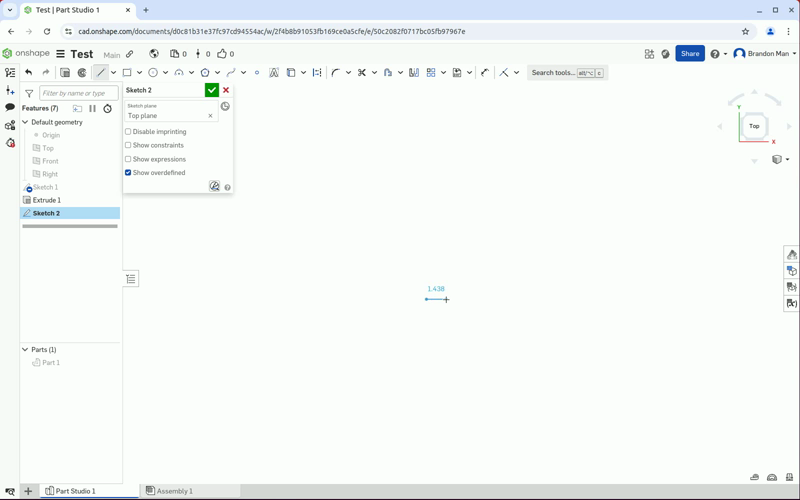
scroll(6)
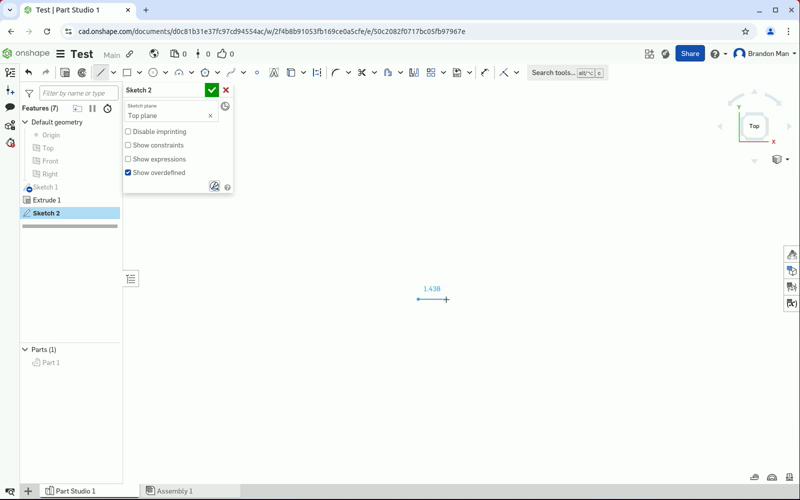
scroll(6)
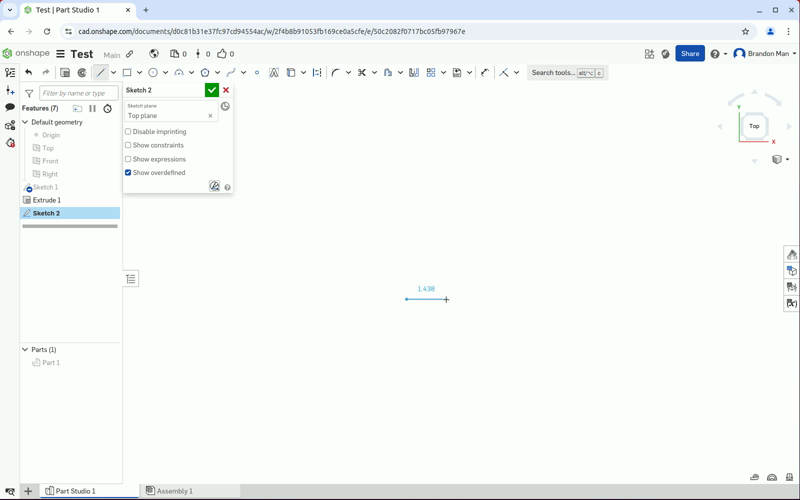
scroll(6)
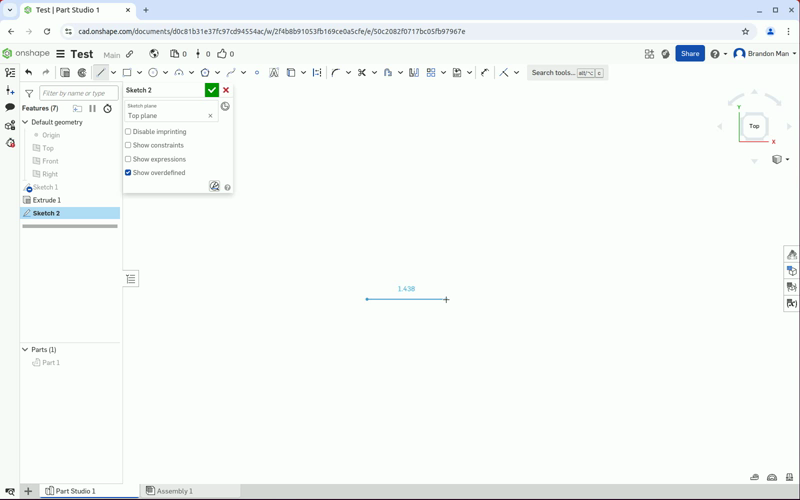
click(446, 299)
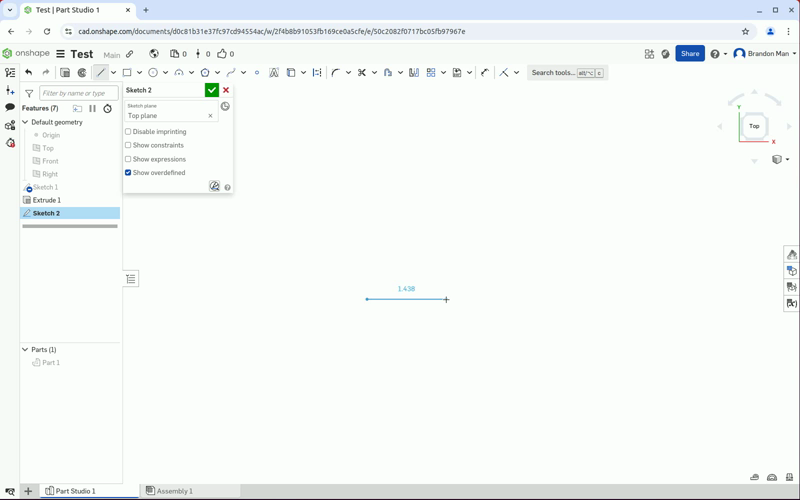
scroll(-6)
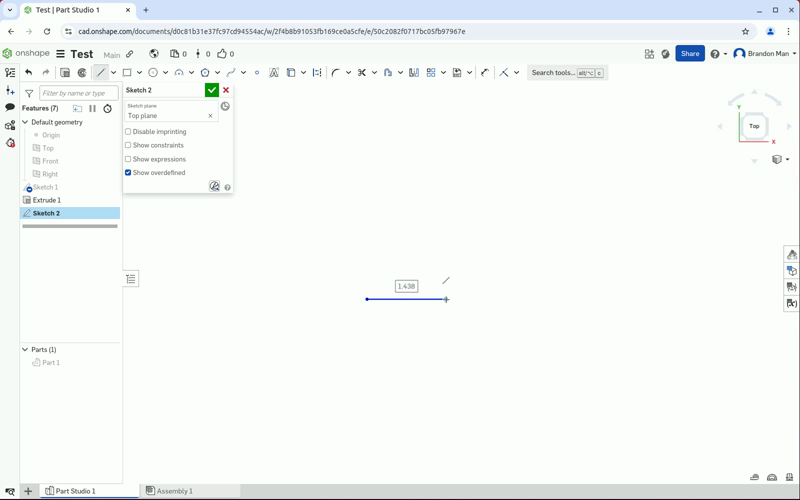
scroll(-6)
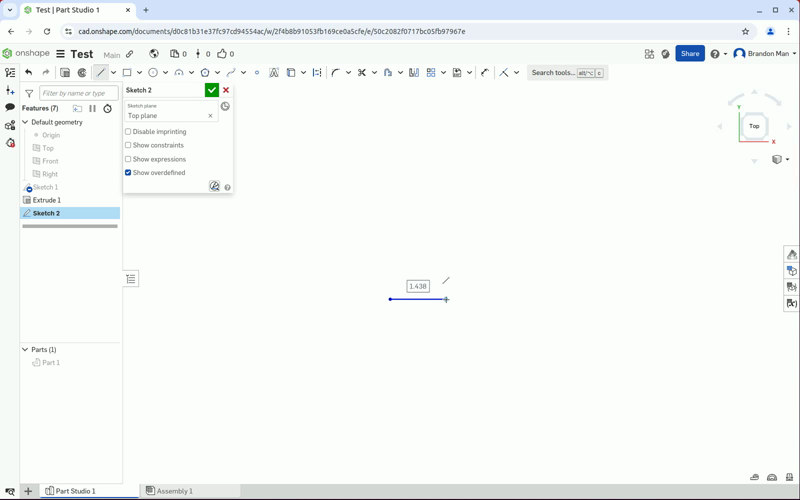
scroll(-6)
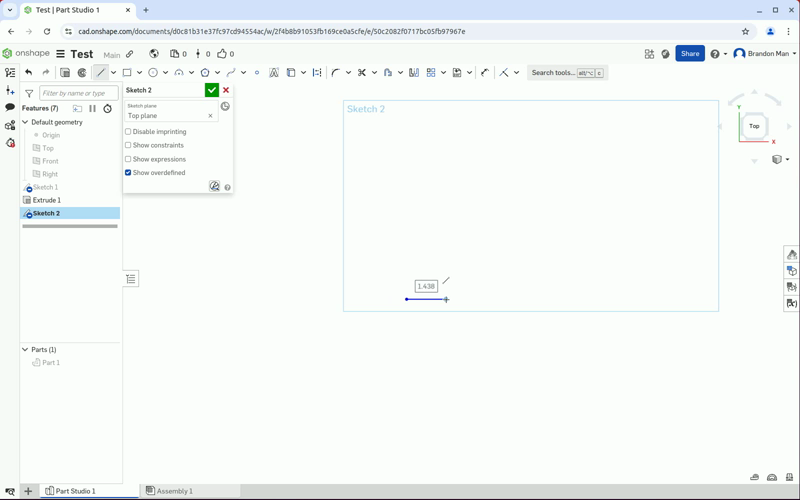
scroll(-6)
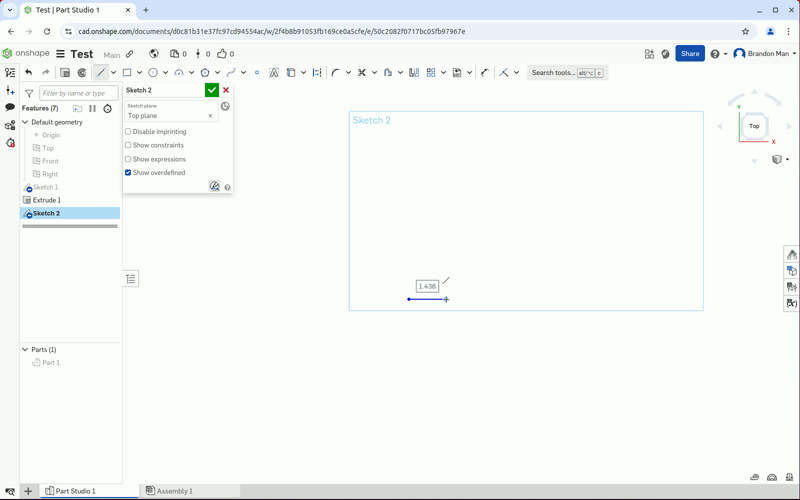
scroll(-6)
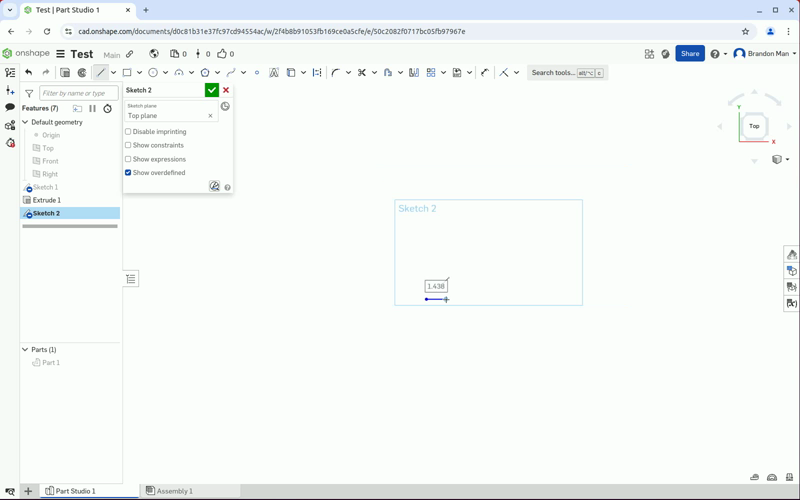
scroll(-6)
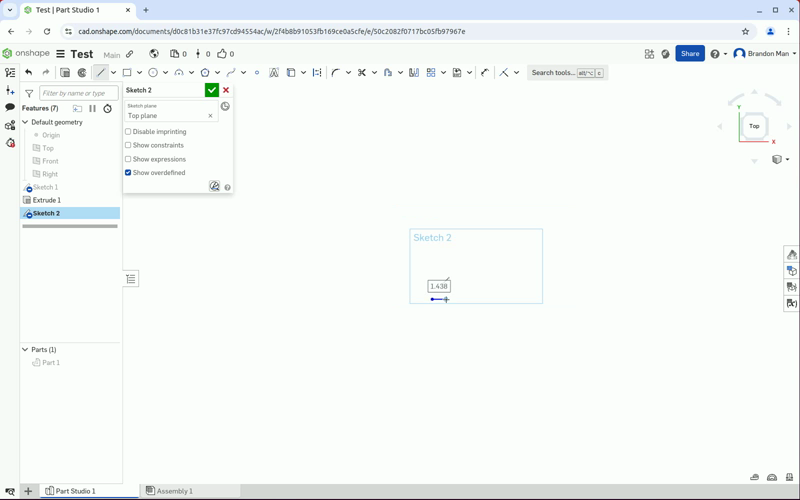
scroll(-6)
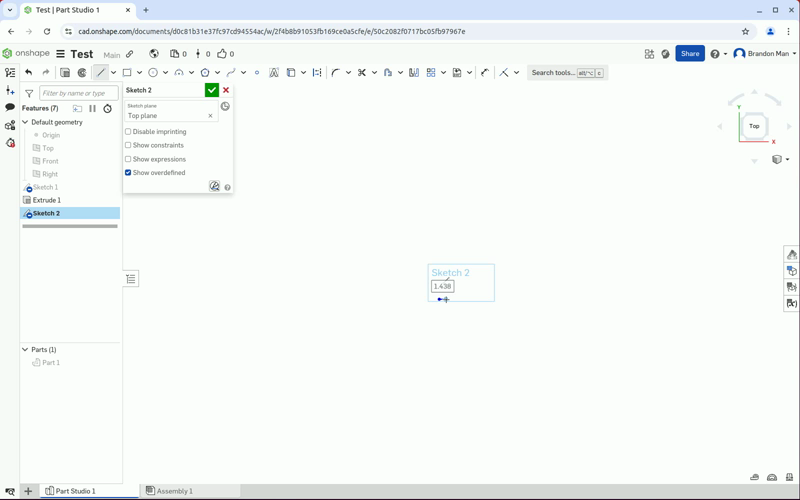
key_up(shift)
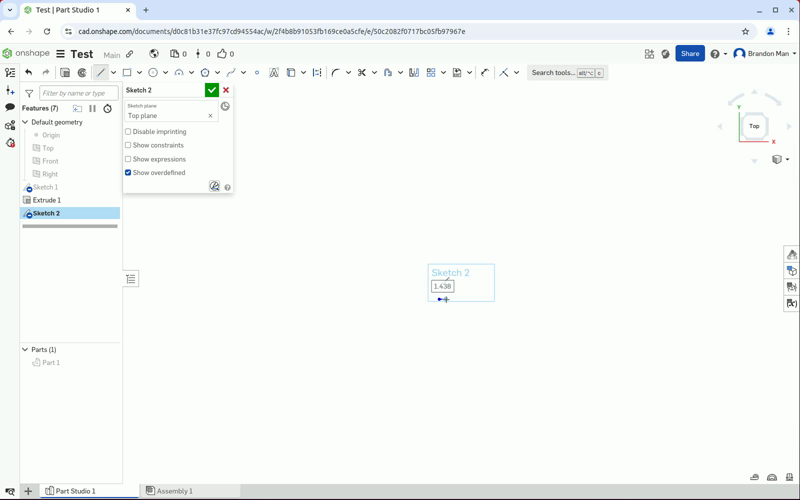
key_down(shift)
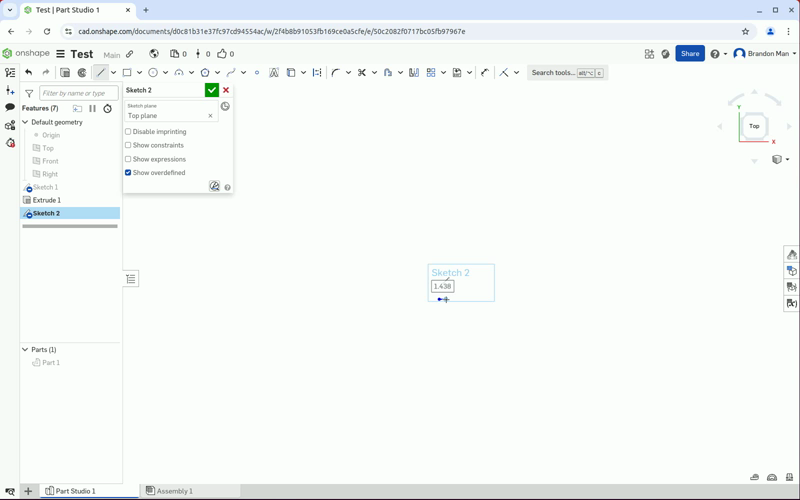
mouse_move(446, 176)
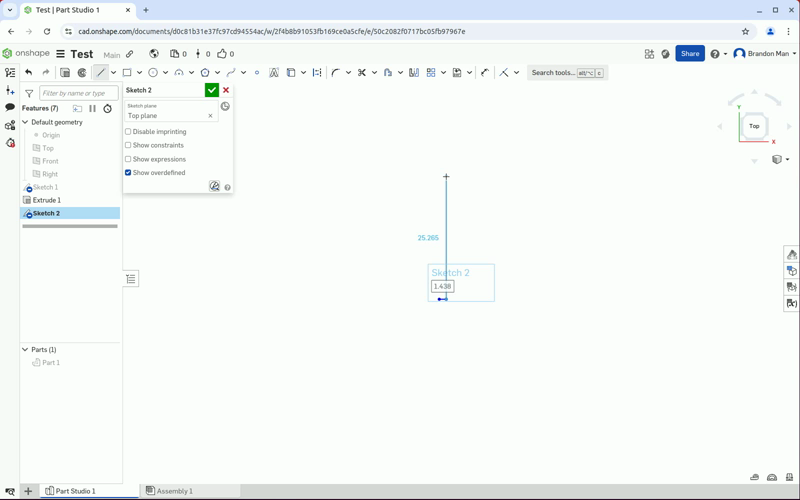
click(446, 176)
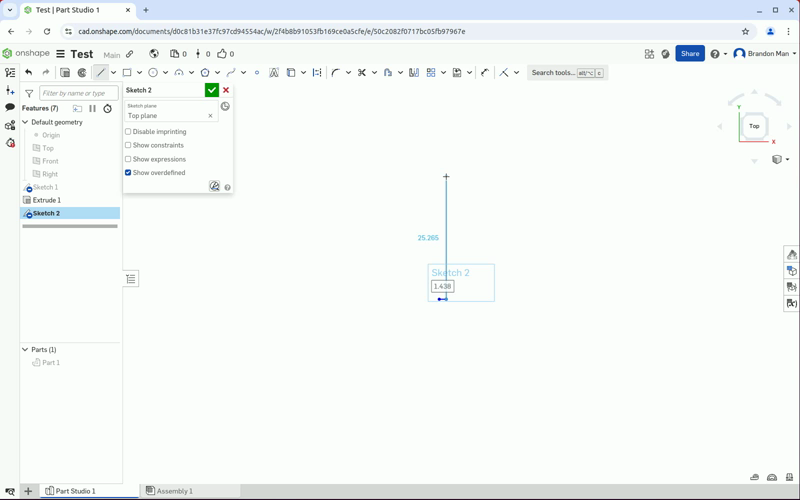
key_up(shift)
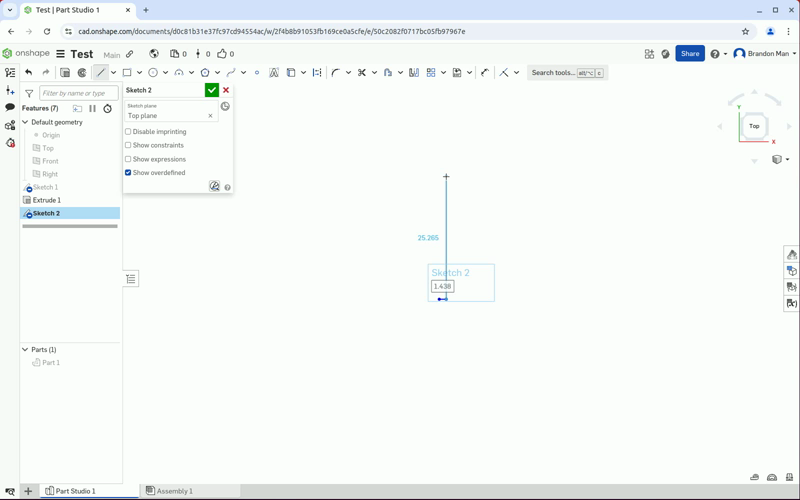
key_down(shift)
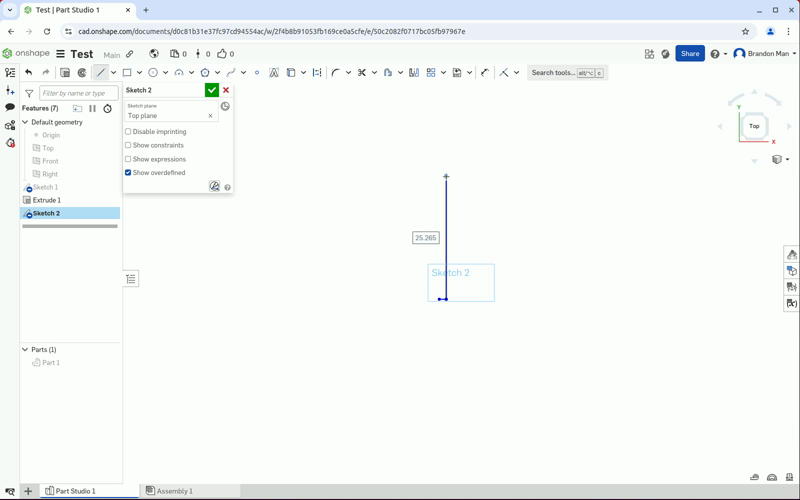
mouse_move(476, 176)
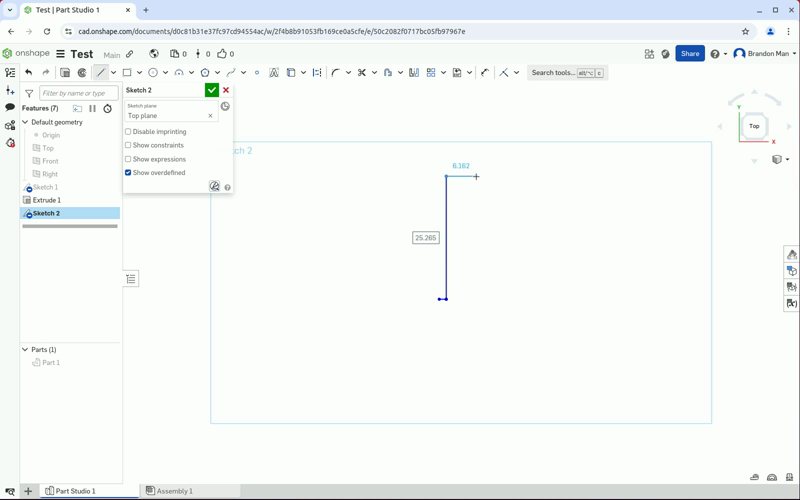
mouse_move(439, 176)
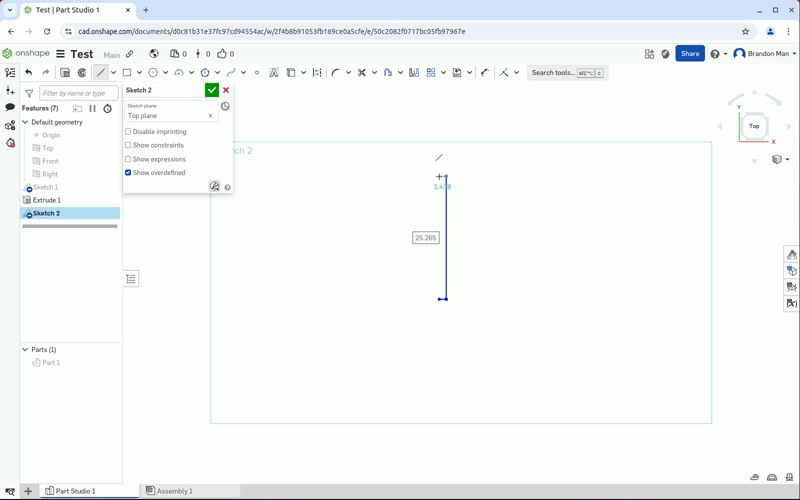
scroll(6)
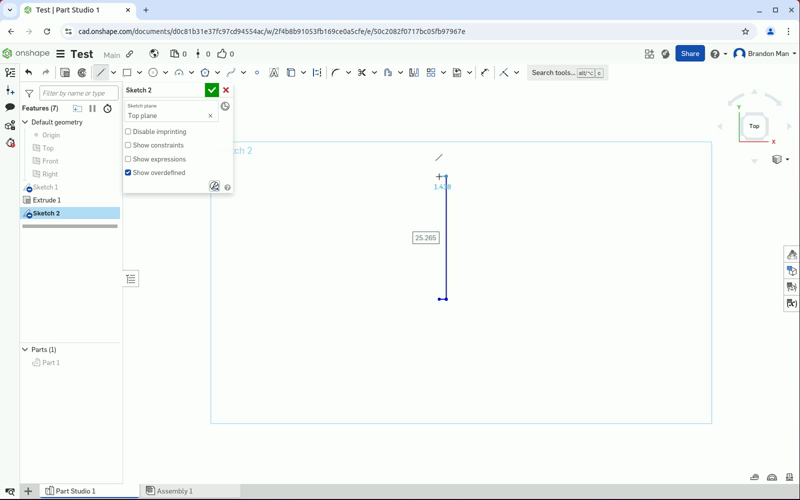
scroll(6)
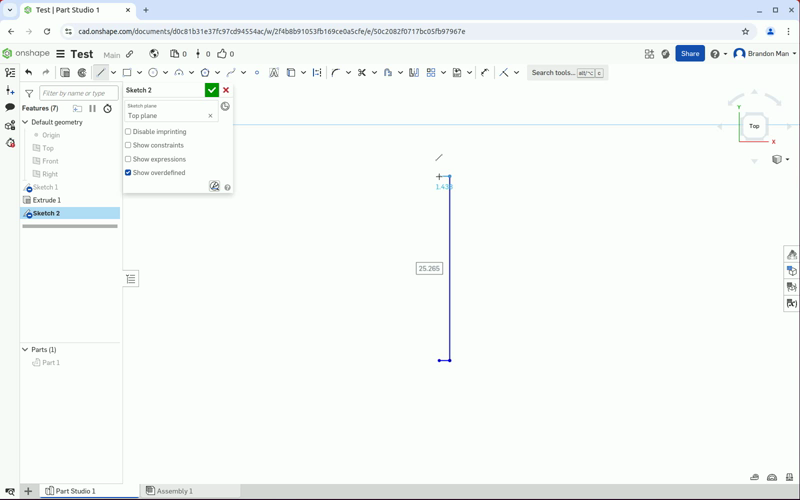
scroll(6)
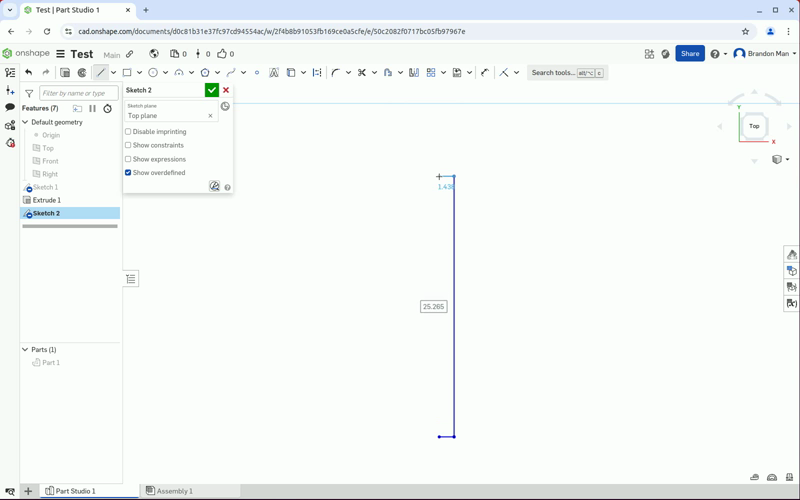
scroll(6)
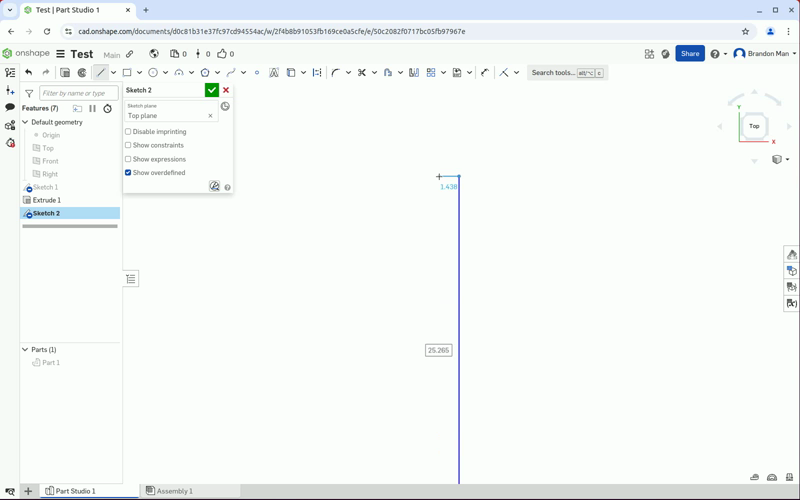
scroll(6)
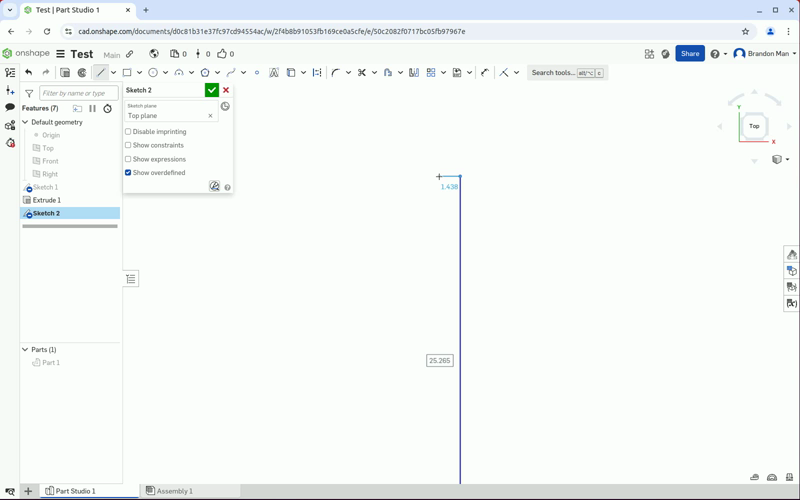
scroll(6)
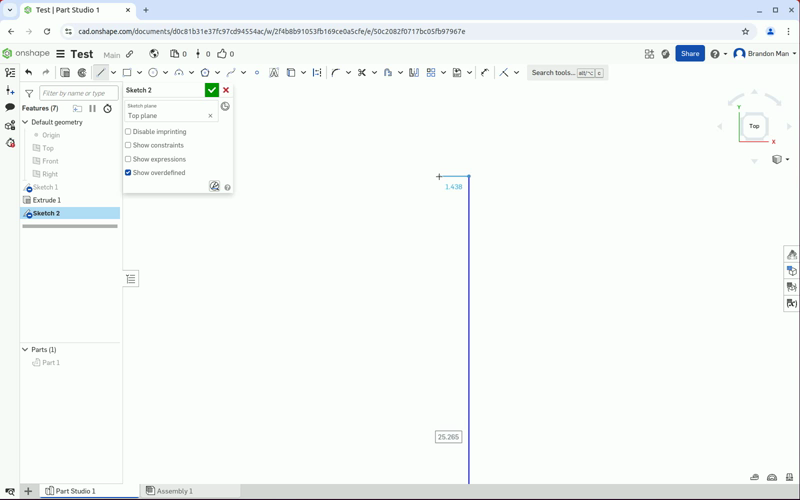
scroll(6)
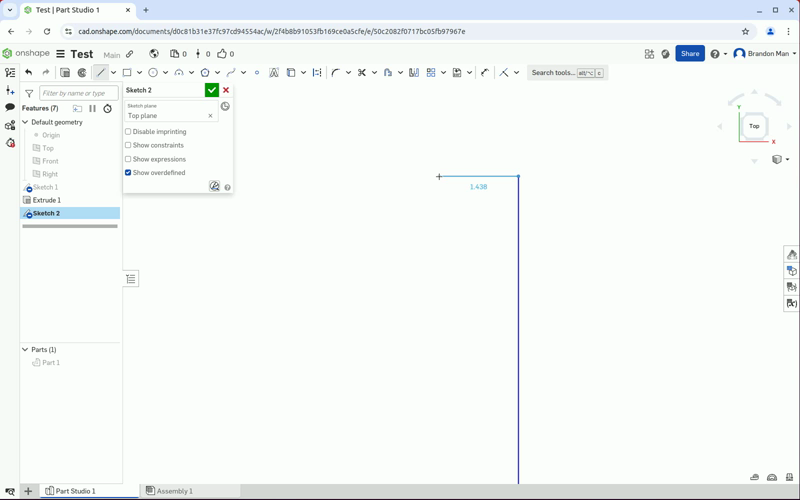
click(439, 176)
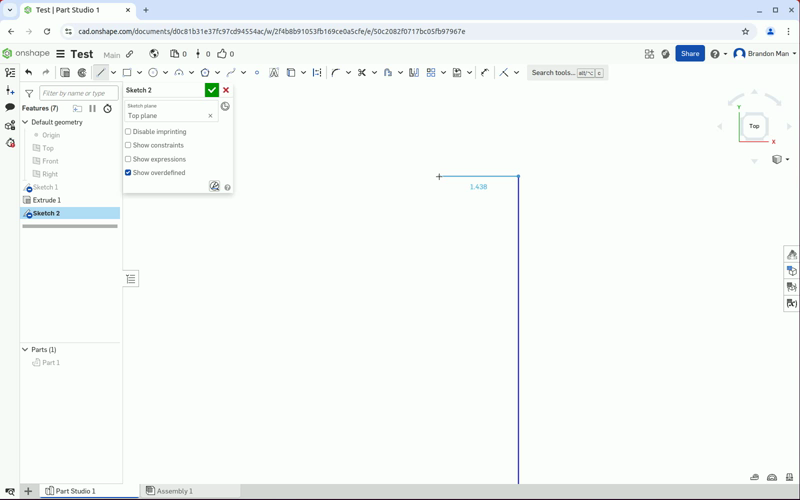
scroll(-6)
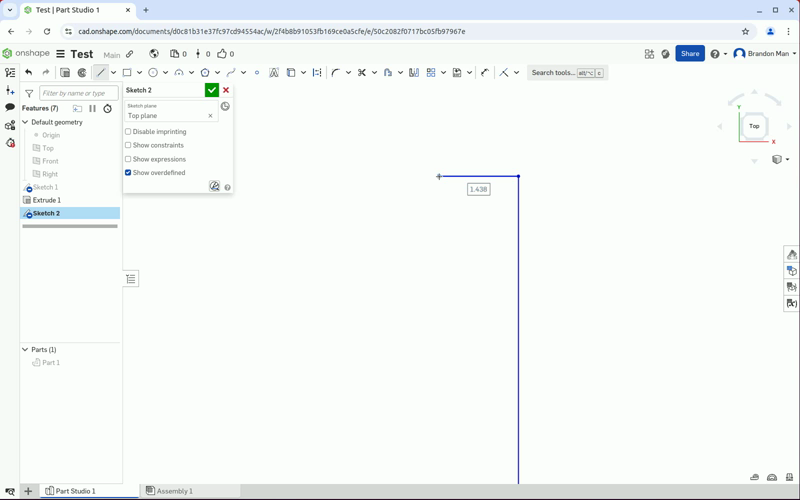
scroll(-6)
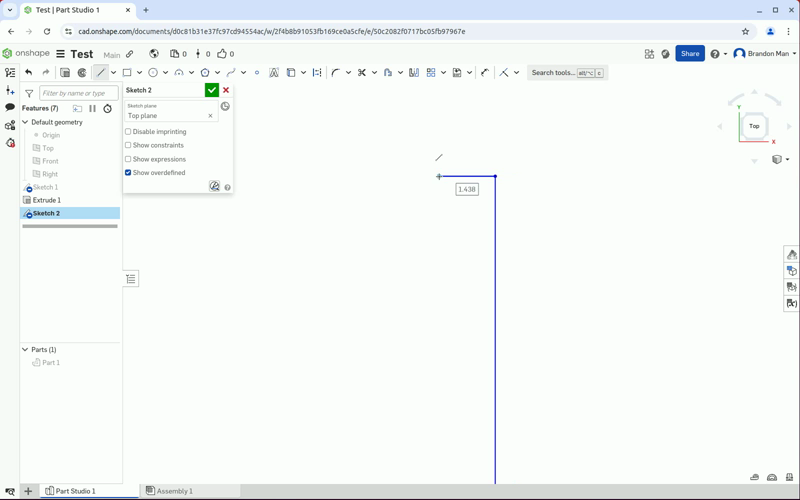
scroll(-6)
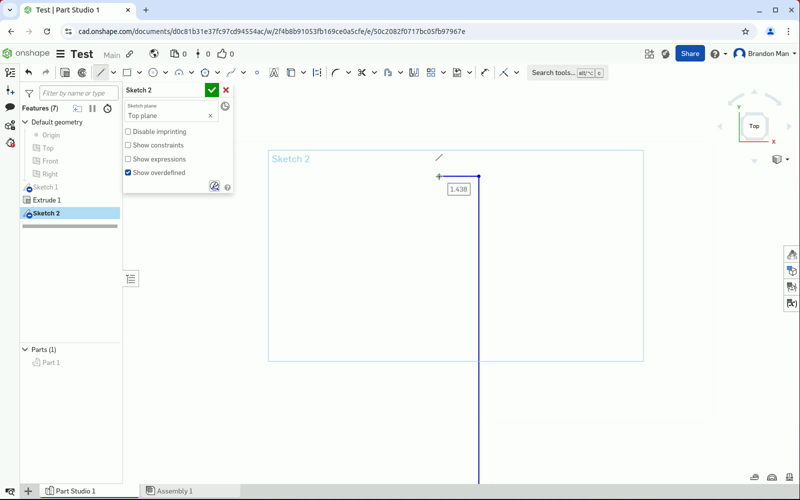
scroll(-6)
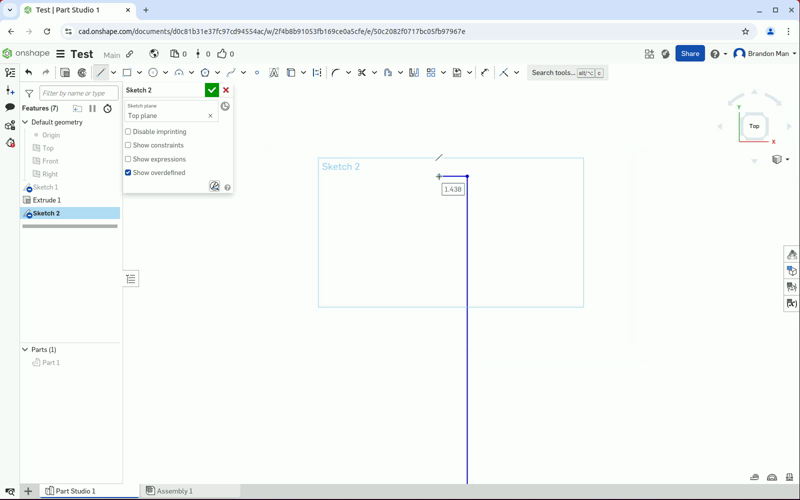
scroll(-6)
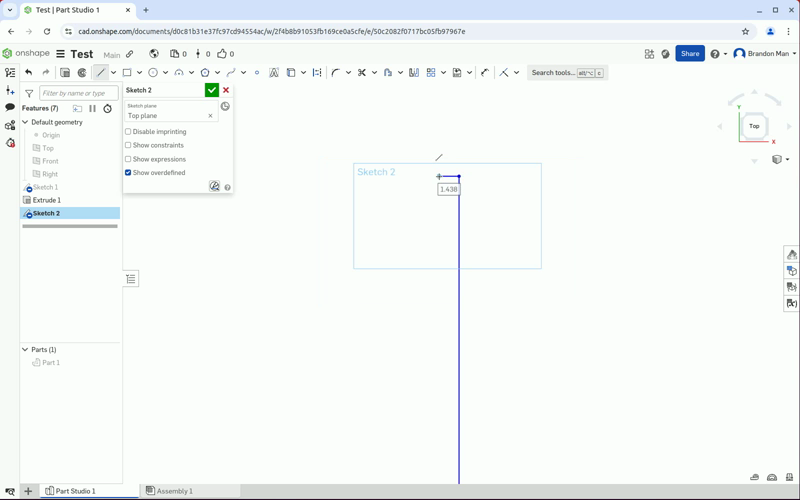
scroll(-6)
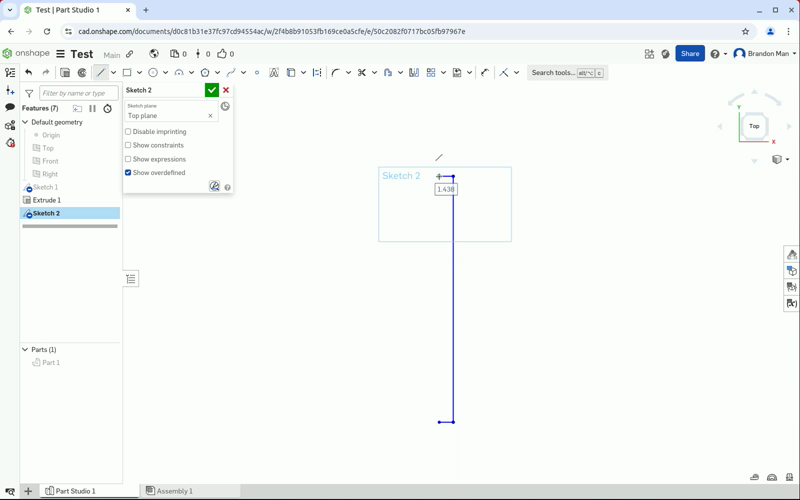
scroll(-6)
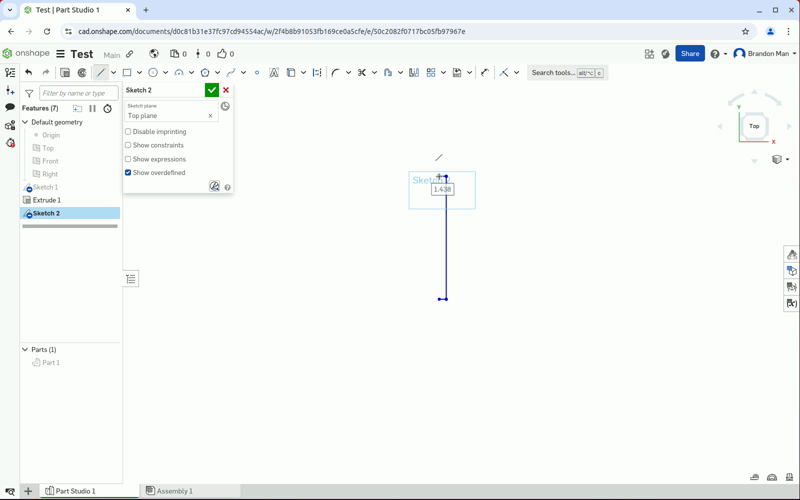
key_up(shift)
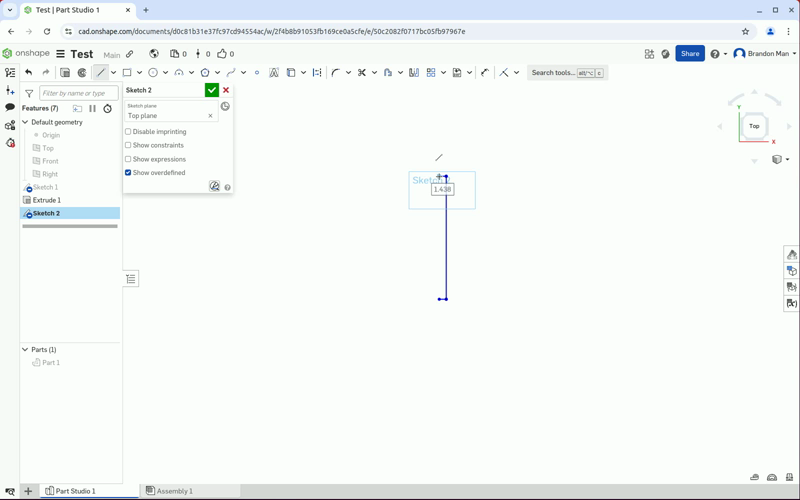
key_down(shift)
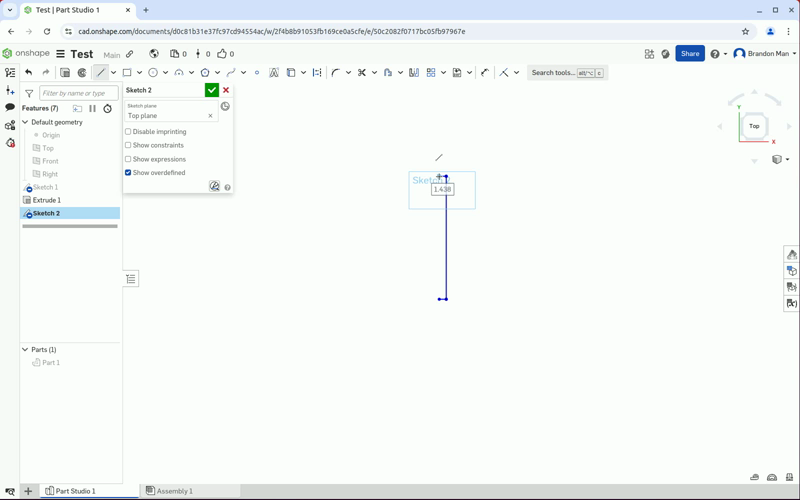
mouse_move(439, 299)
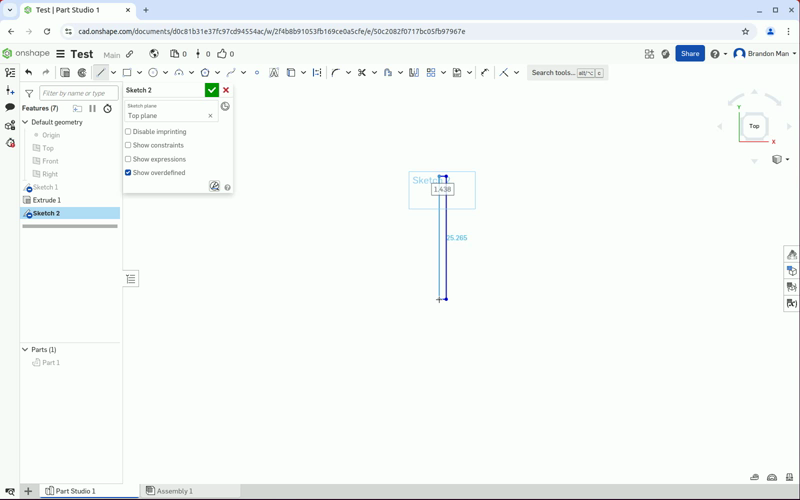
key_up(shift)
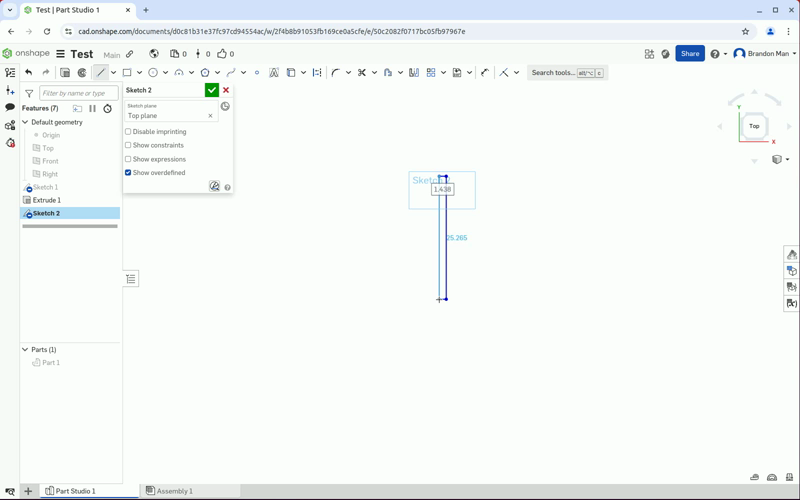
click(439, 299)
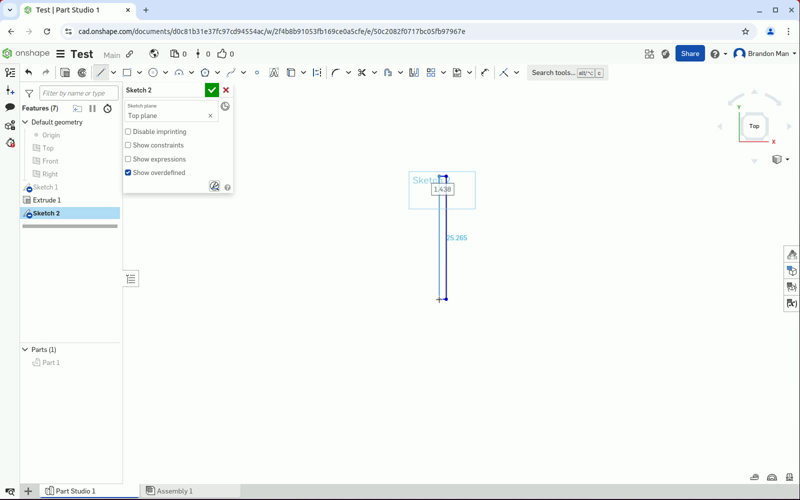
key(esc)
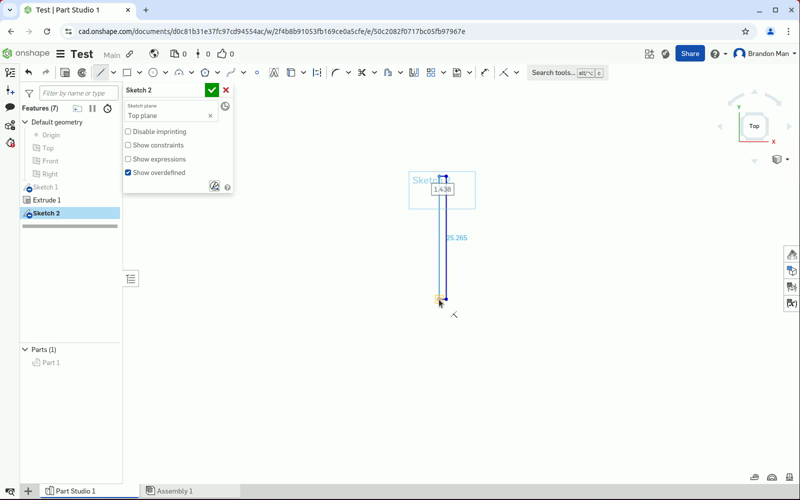
mouse_move(445, 258)
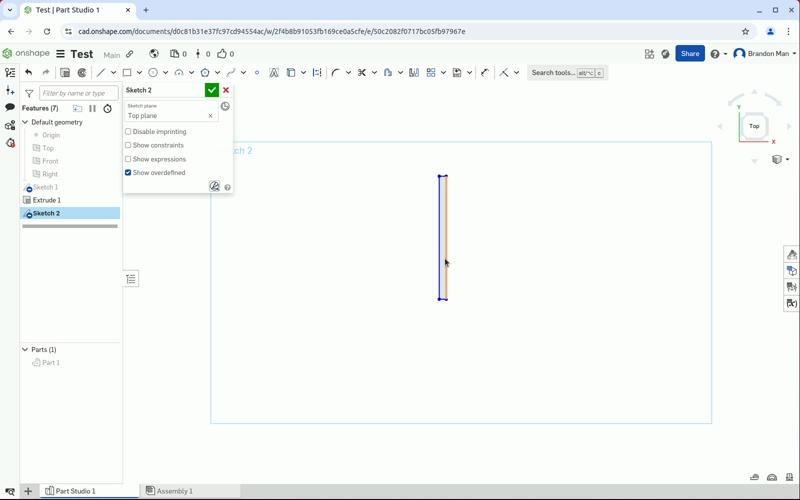
scroll(6)
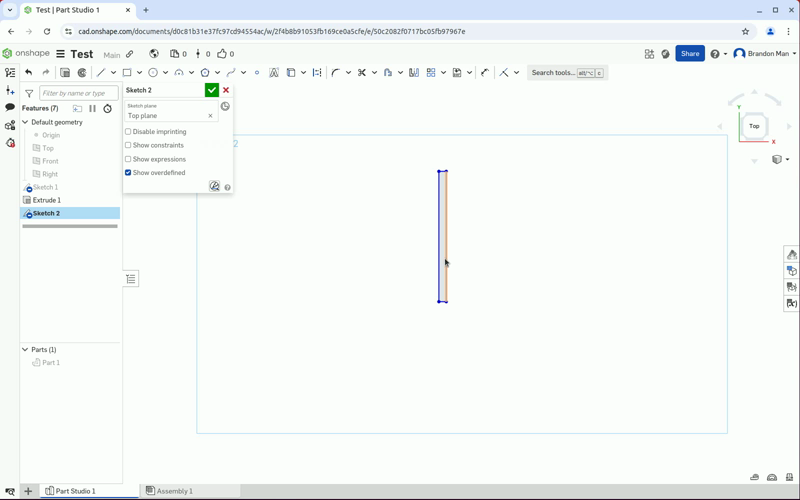
scroll(6)
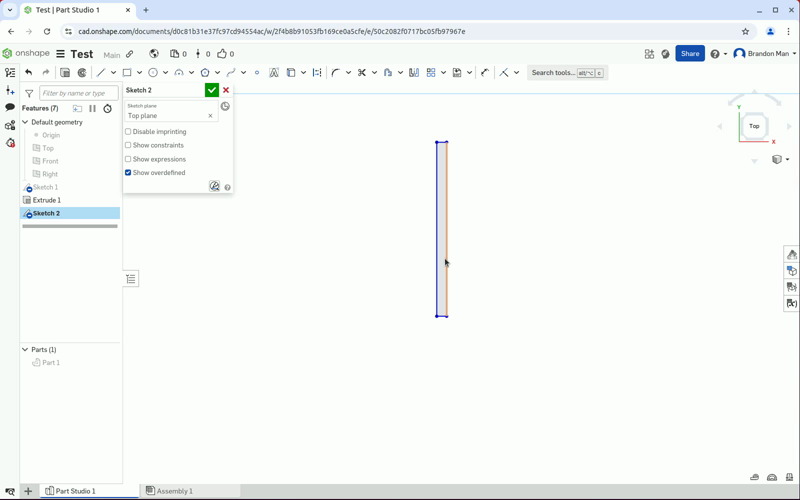
scroll(6)
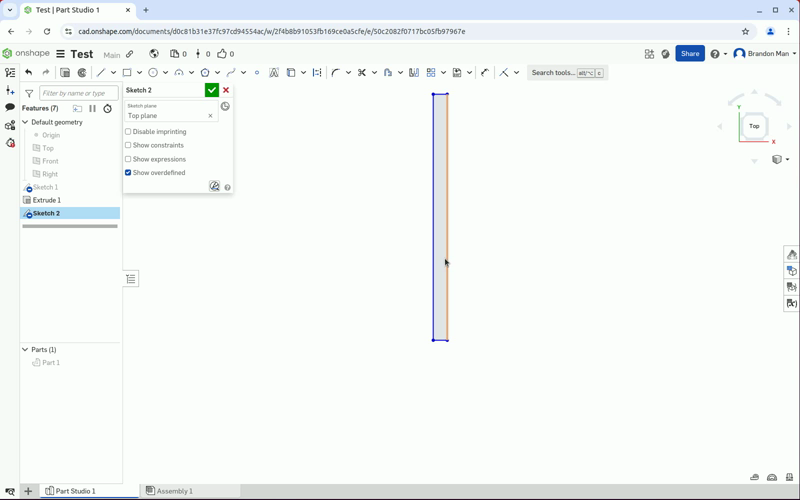
scroll(6)
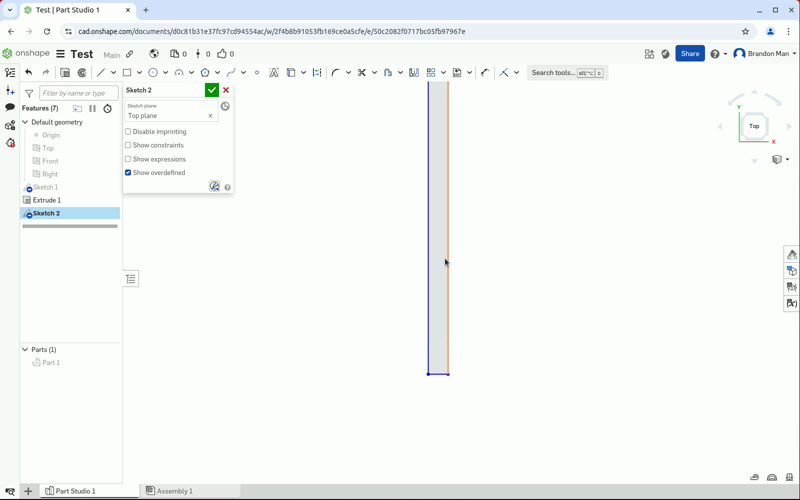
scroll(6)
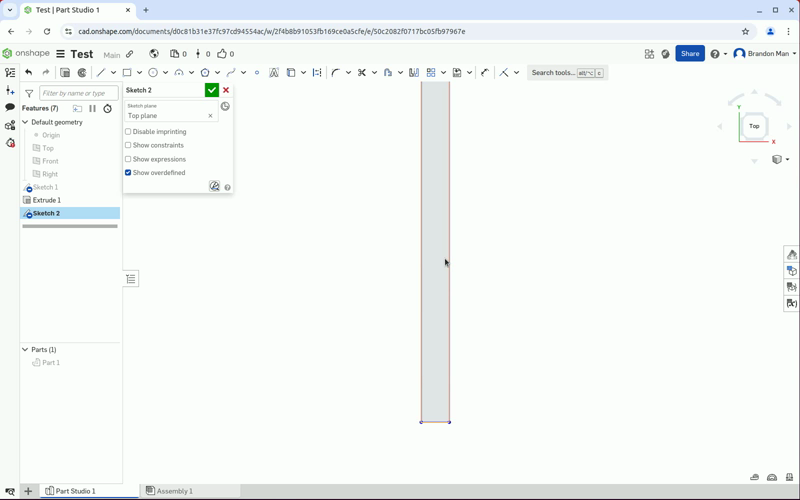
scroll(6)
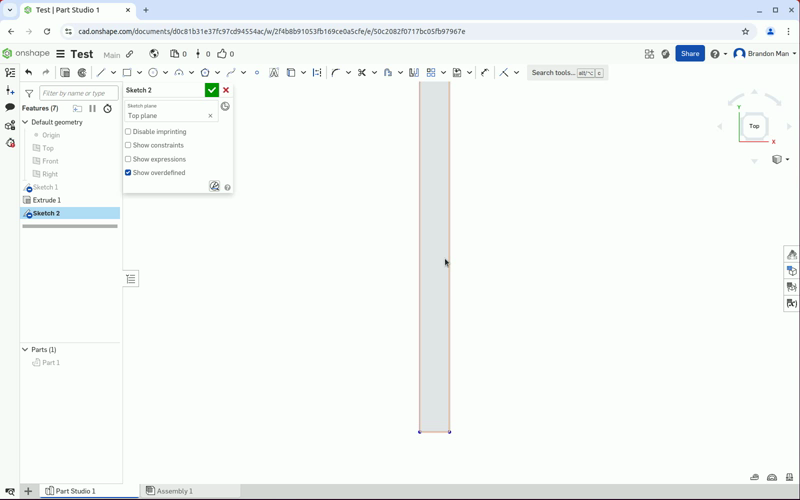
scroll(6)
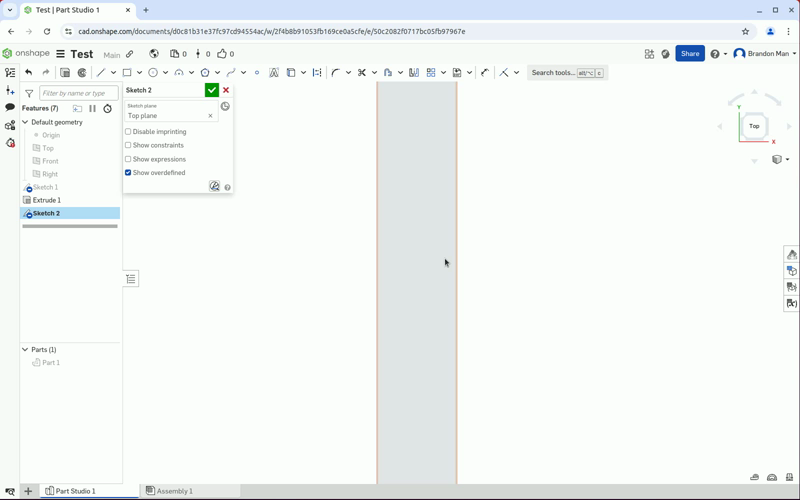
click(445, 258)
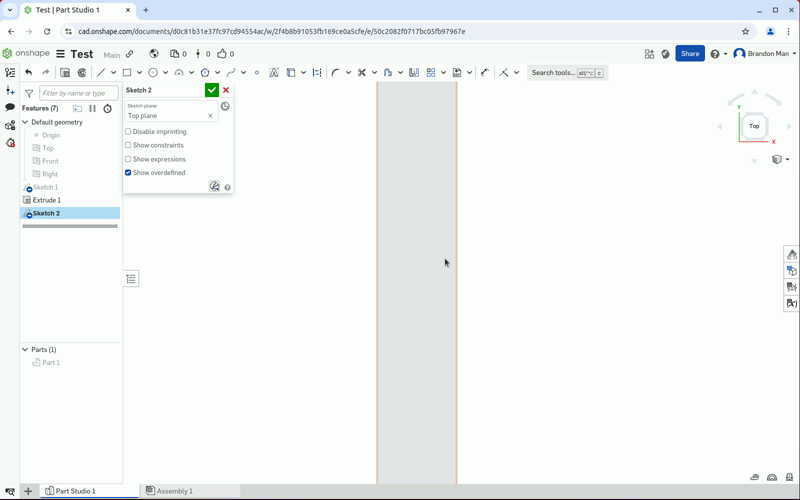
scroll(-6)
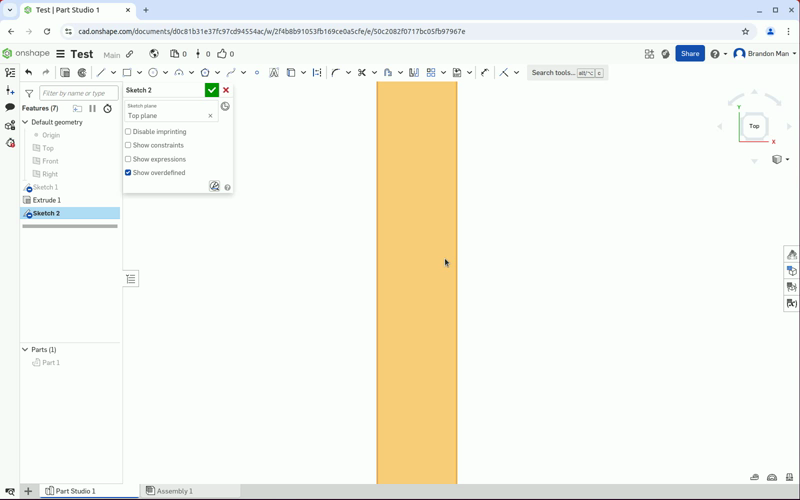
scroll(-6)
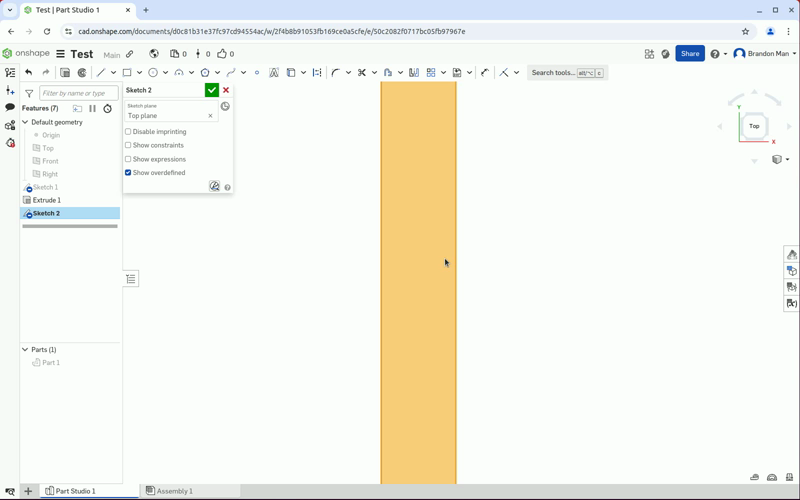
scroll(-6)
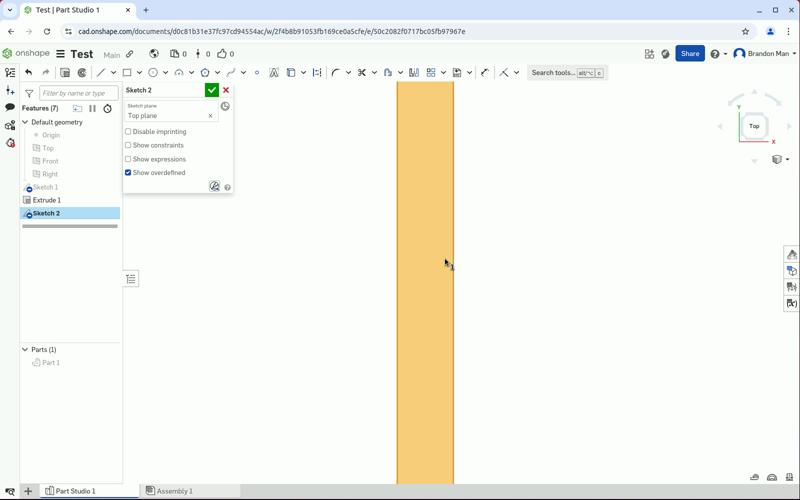
scroll(-6)
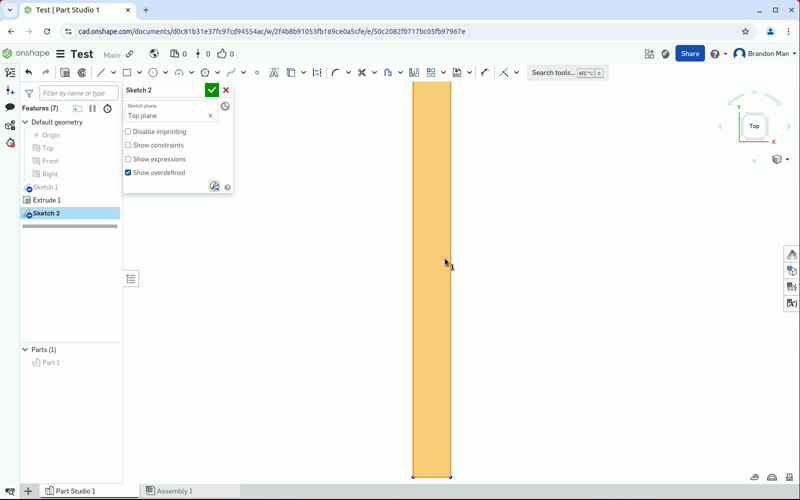
scroll(-6)
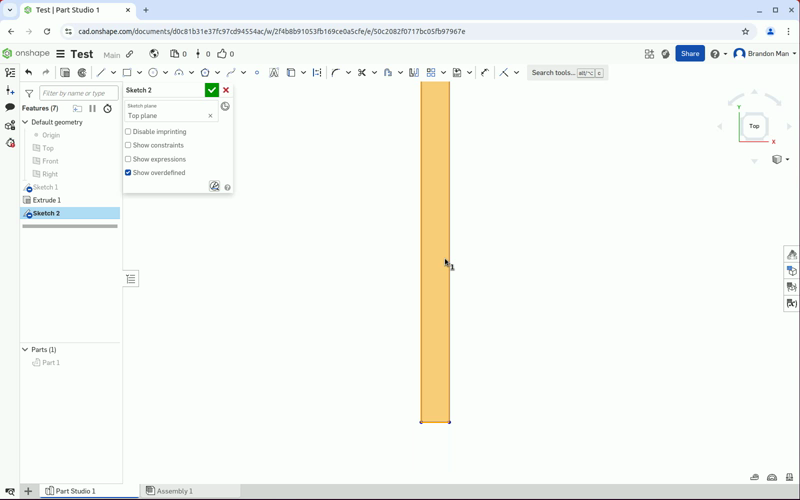
scroll(-6)
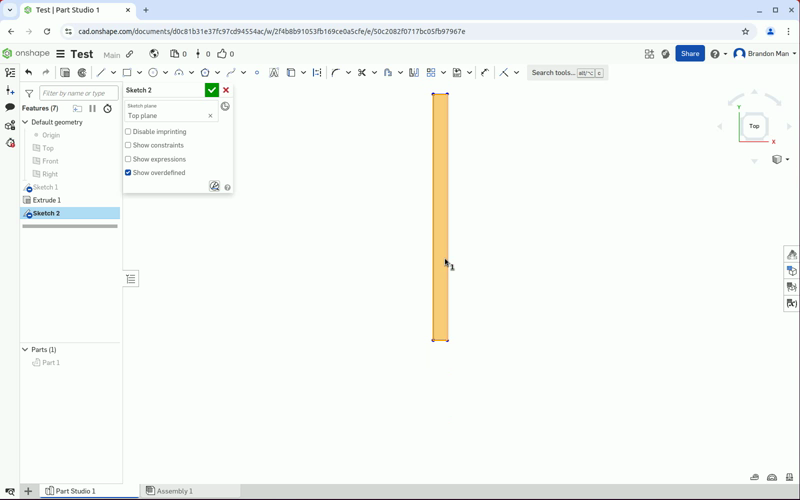
scroll(-6)
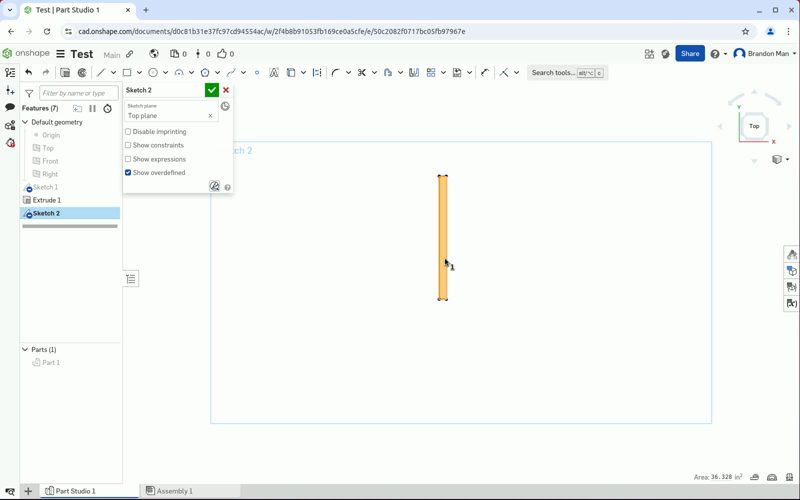
mouse_move(73, 352)
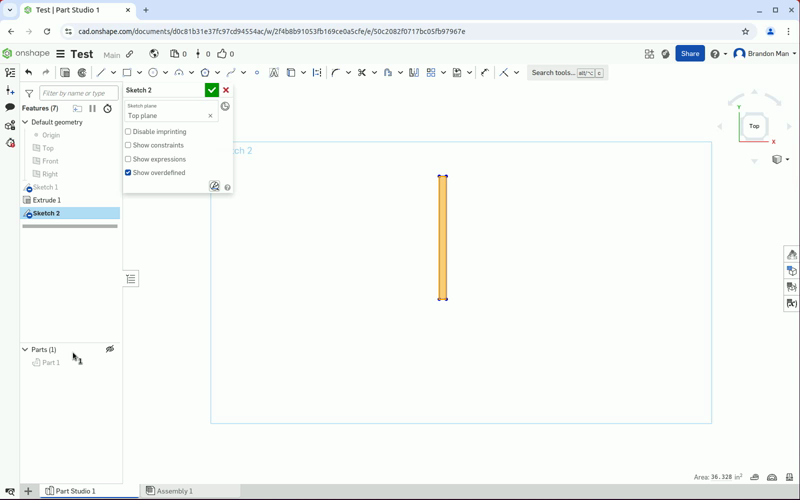
key(shift+y)
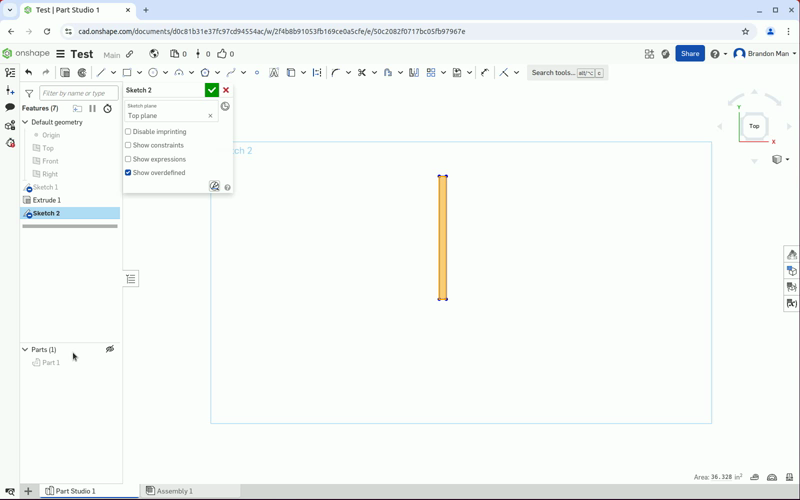
key(shift+e)
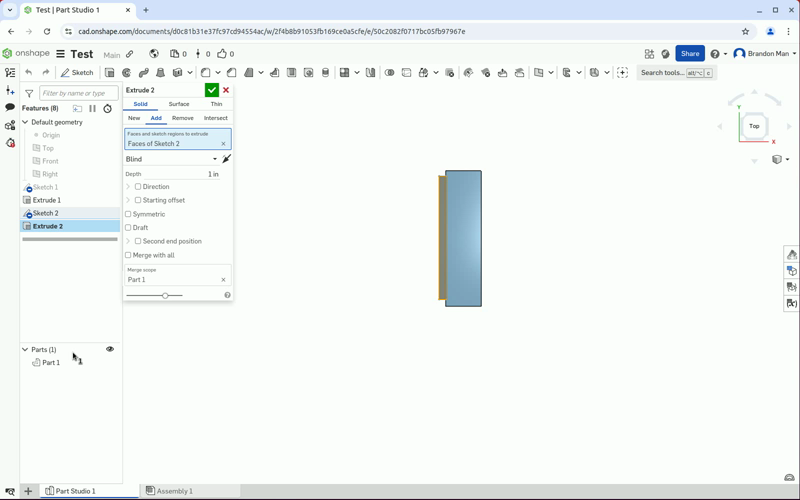
mouse_move(143, 106)
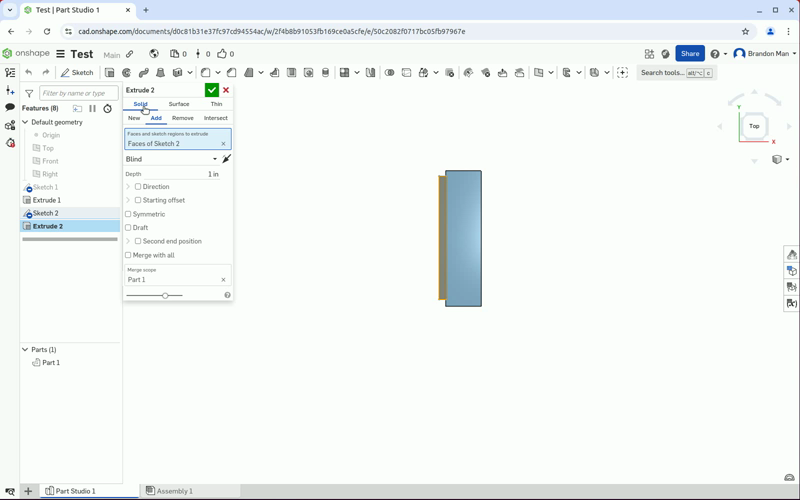
click(143, 106)
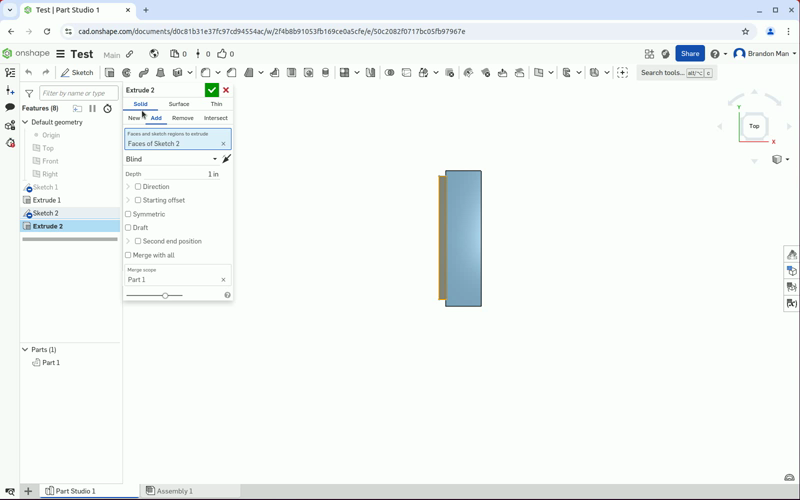
mouse_move(137, 120)
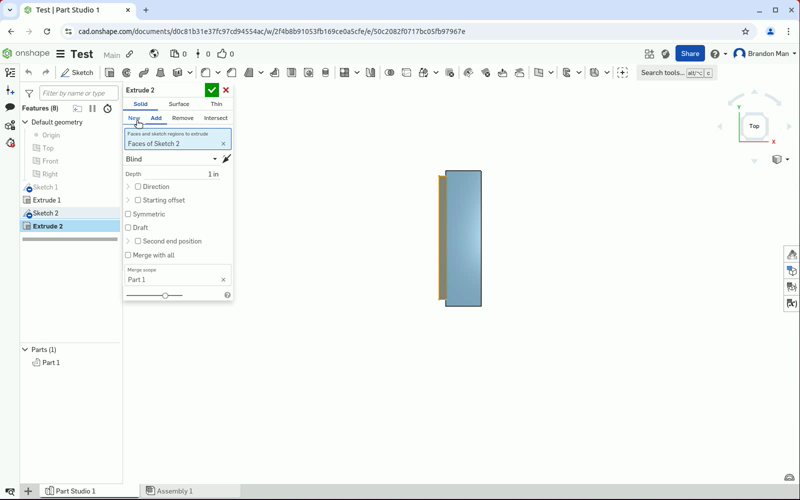
click(137, 120)
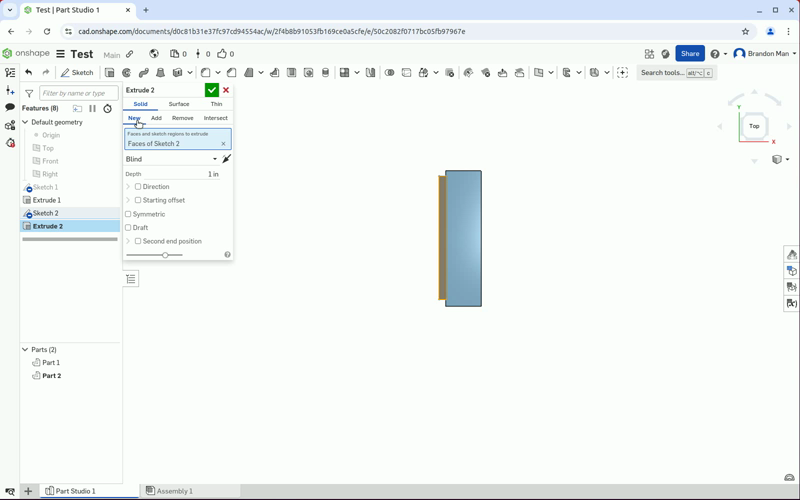
key(tab, 4)
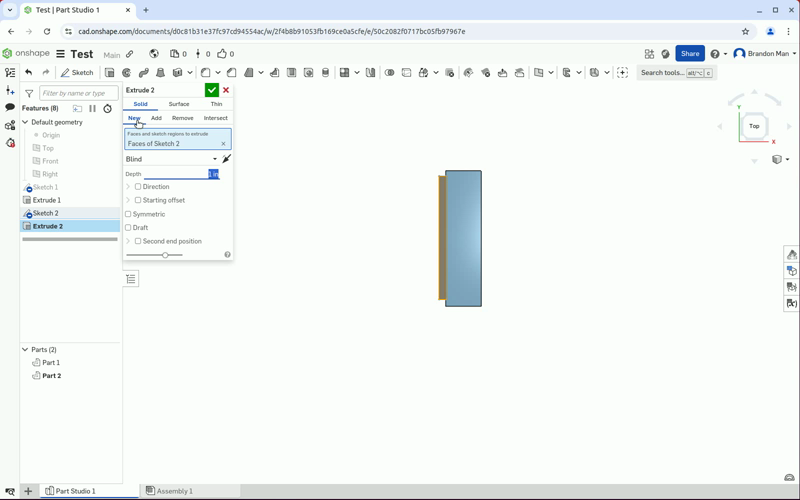
text(0.241)
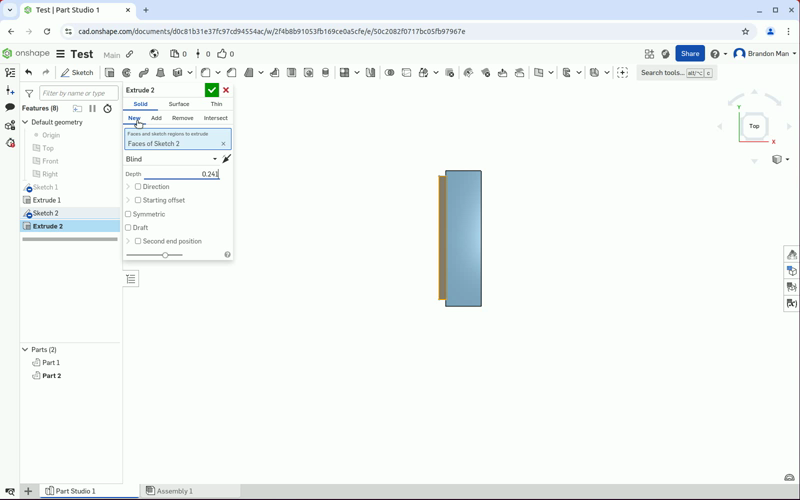
key(enter)
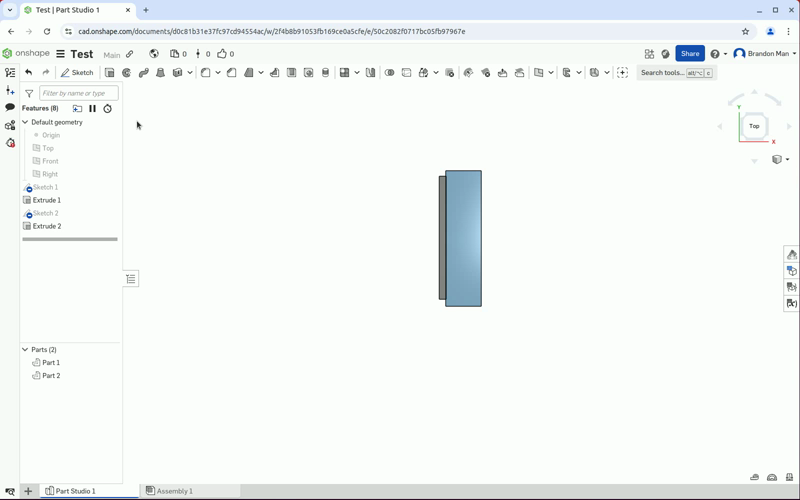
key(shift+h)
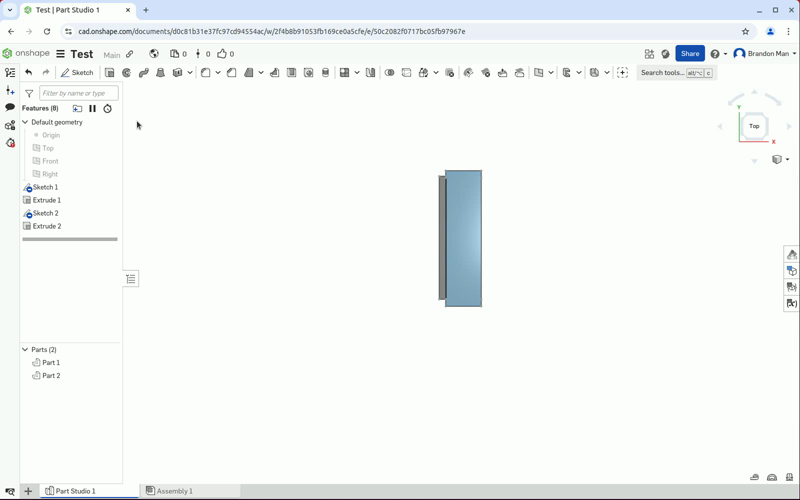
key(shift+h)
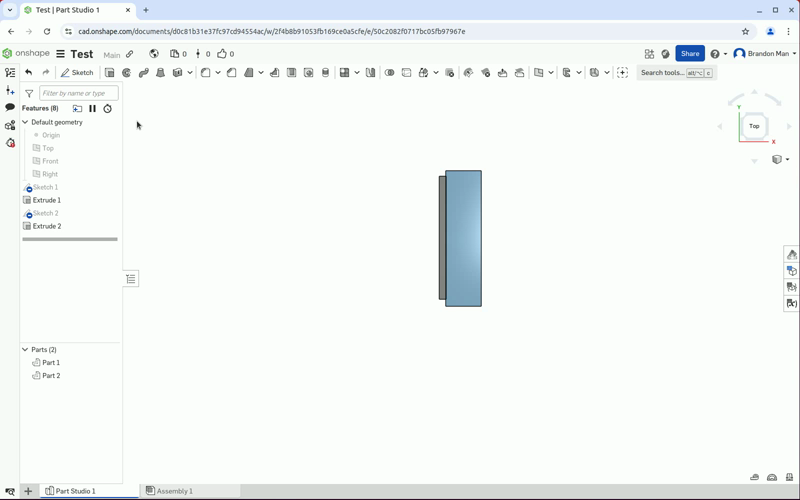
mouse_move(73, 189)
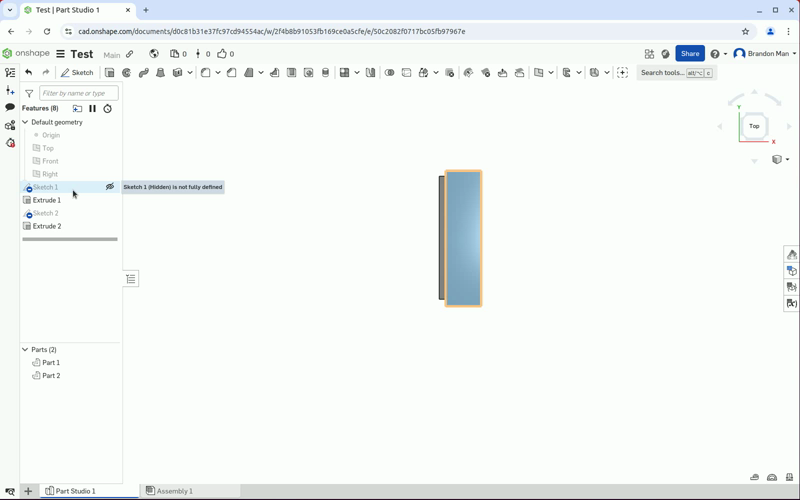
click(73, 189)
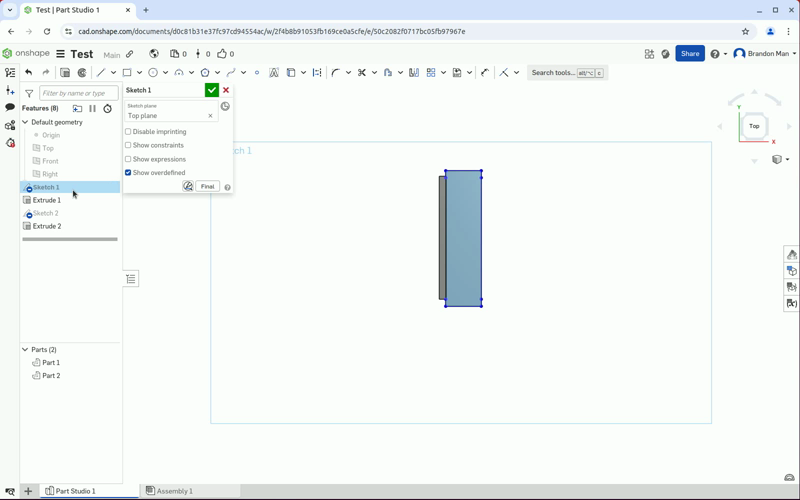
mouse_move(229, 92)
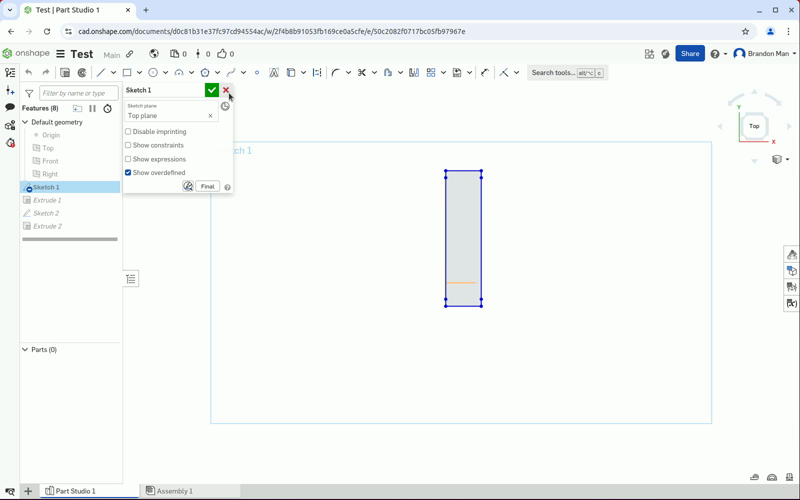
click(229, 92)
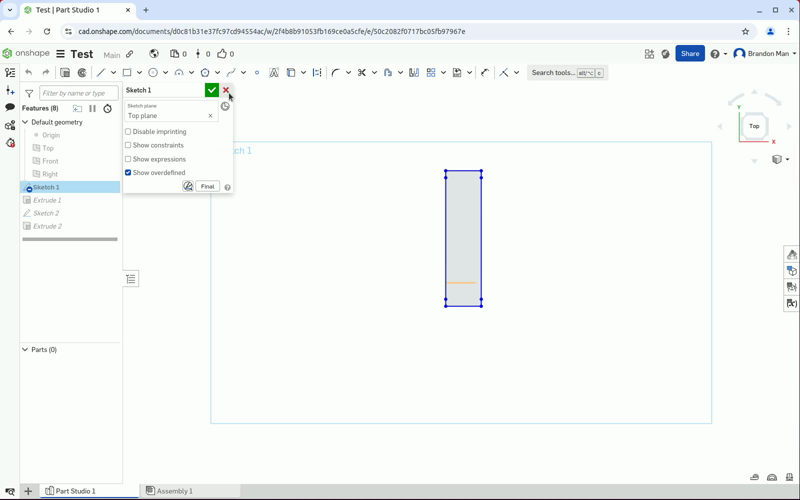
key(shift+s)
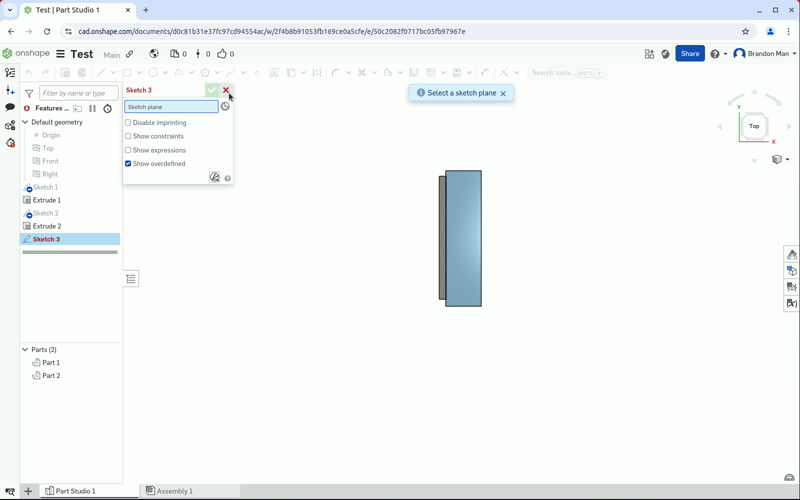
mouse_move(73, 150)
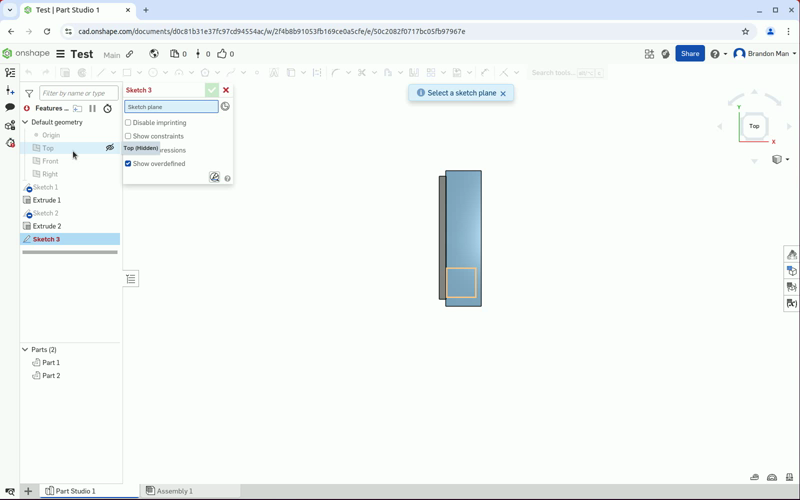
click(73, 150)
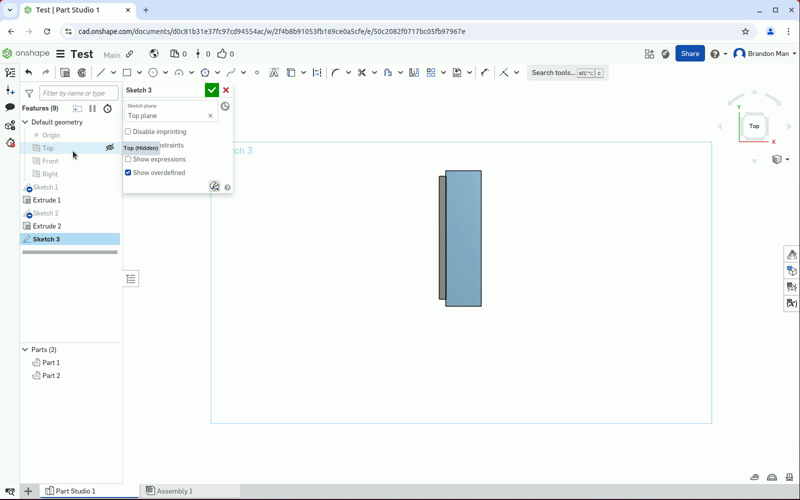
mouse_move(73, 352)
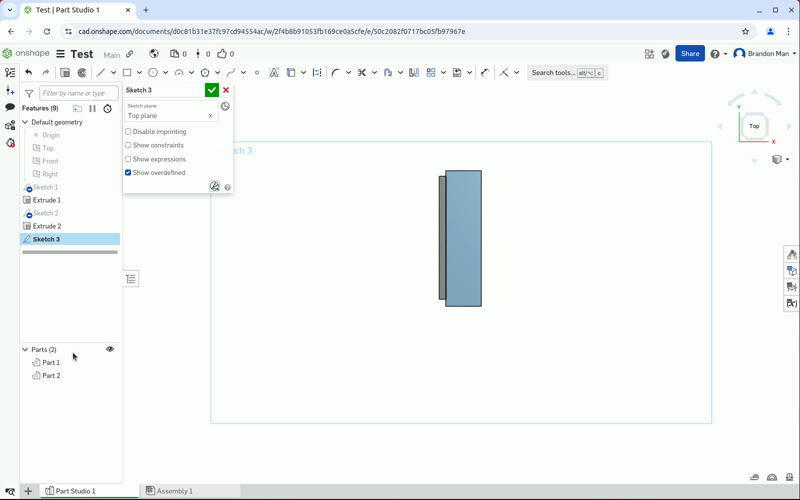
key(y)
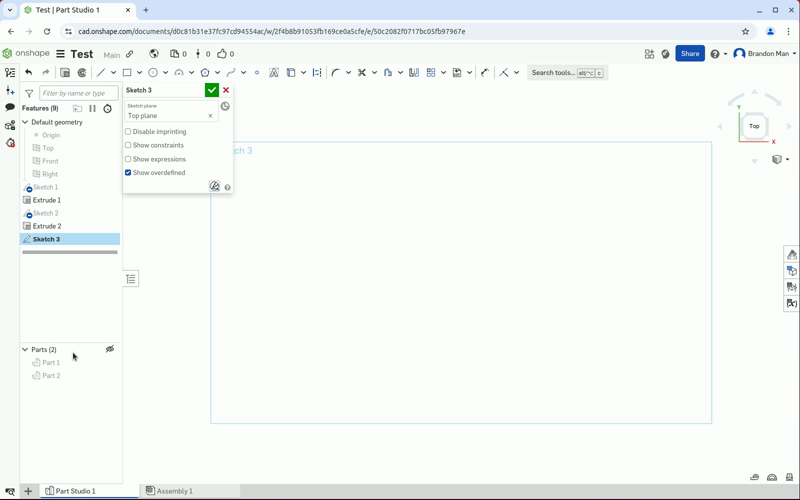
key(l)
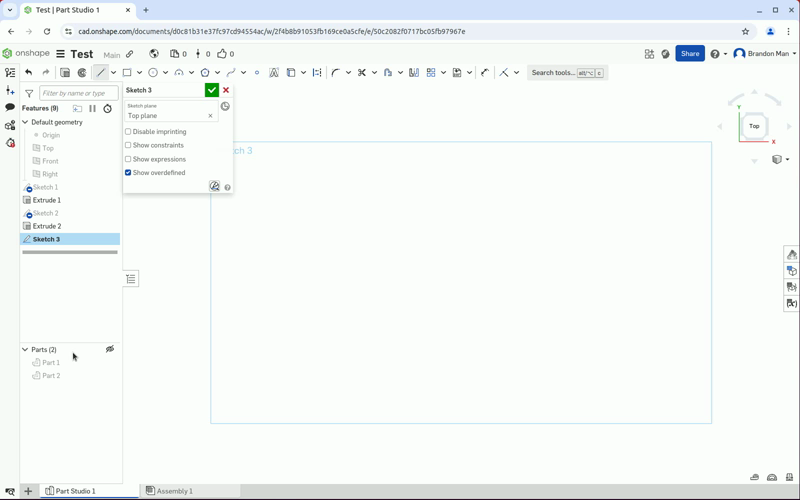
key_down(shift)
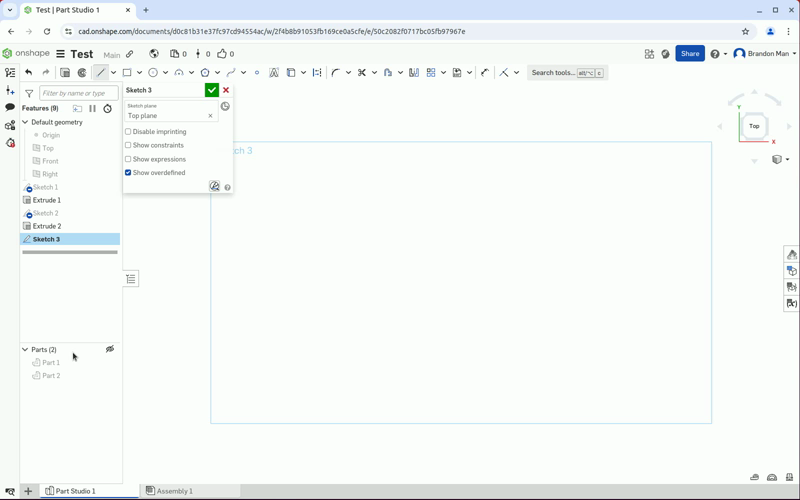
mouse_move(481, 299)
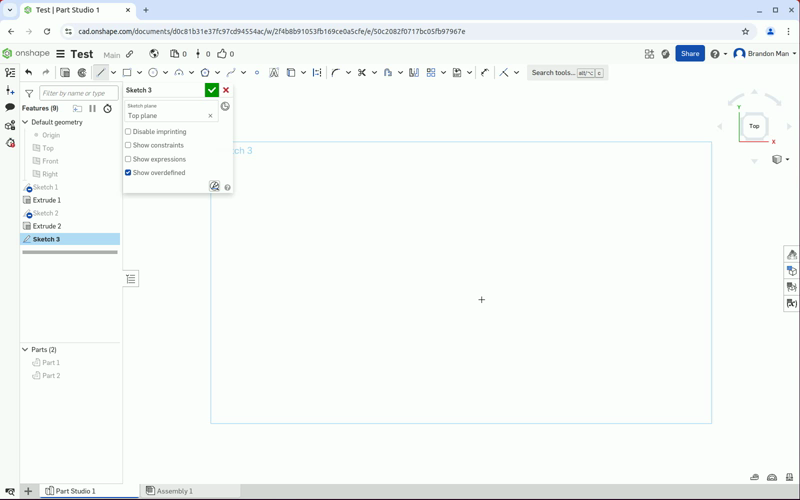
click(481, 299)
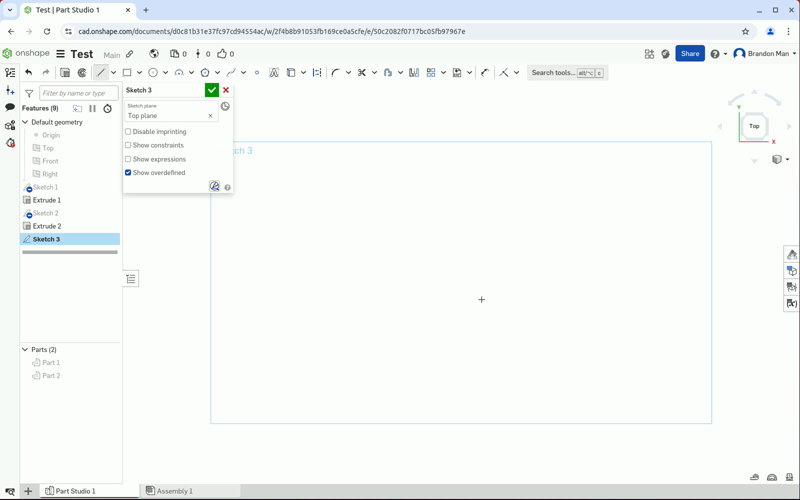
key_up(shift)
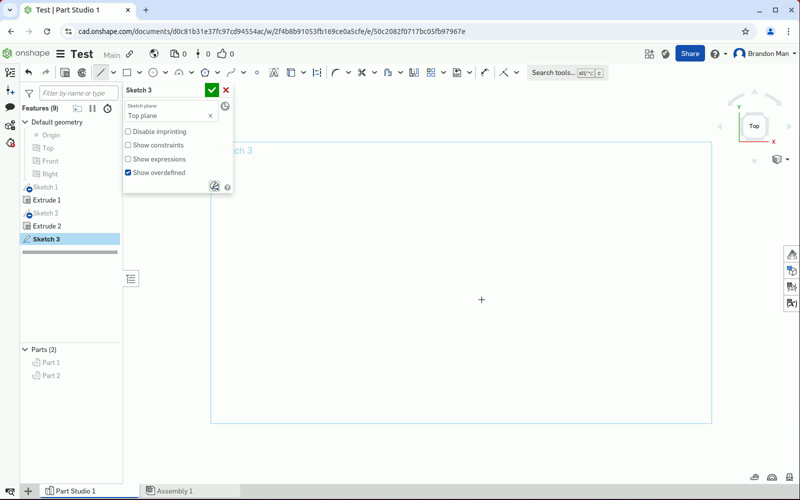
key_down(shift)
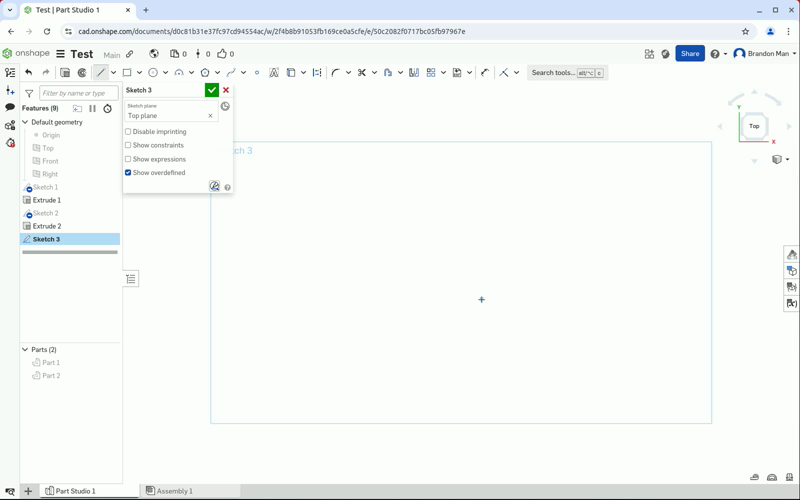
mouse_move(511, 299)
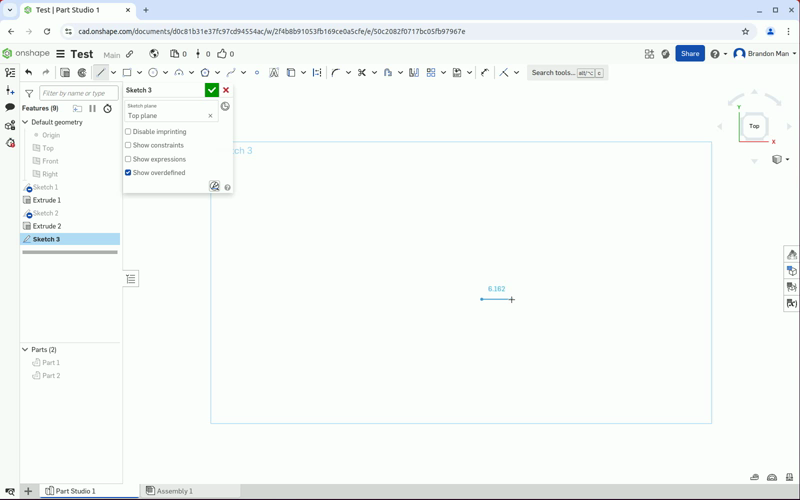
mouse_move(488, 299)
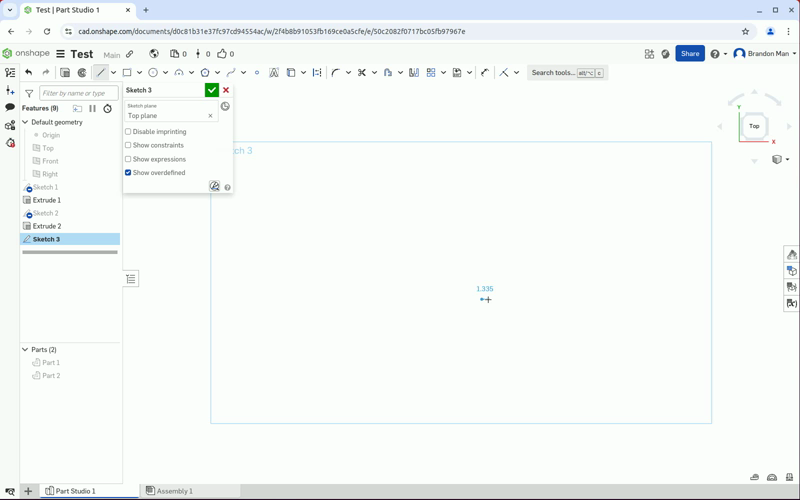
scroll(6)
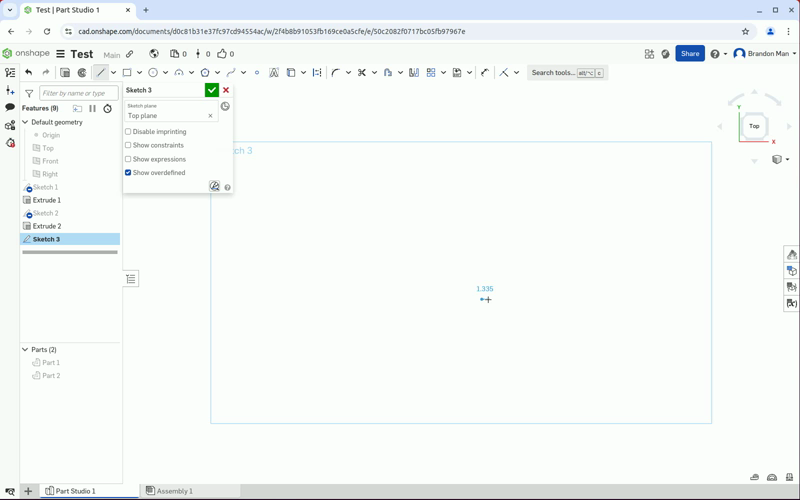
scroll(6)
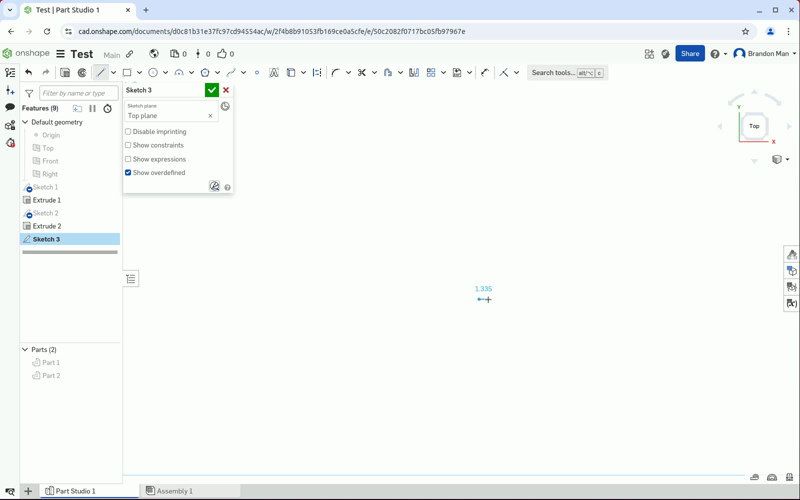
scroll(6)
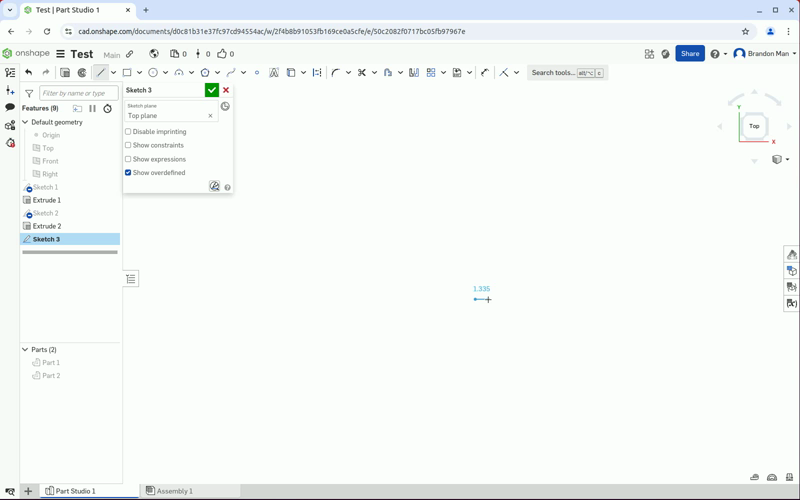
scroll(6)
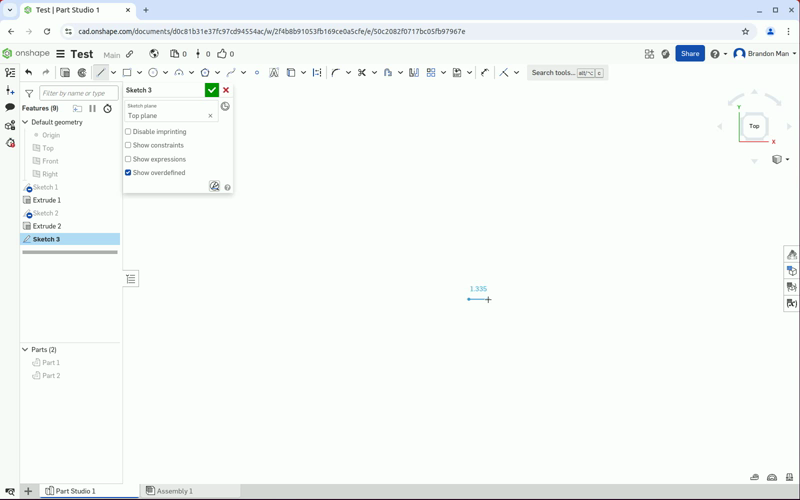
scroll(6)
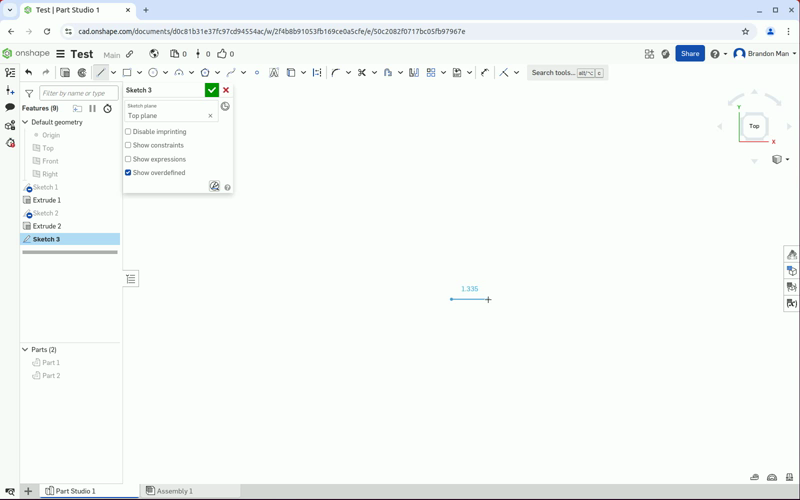
scroll(6)
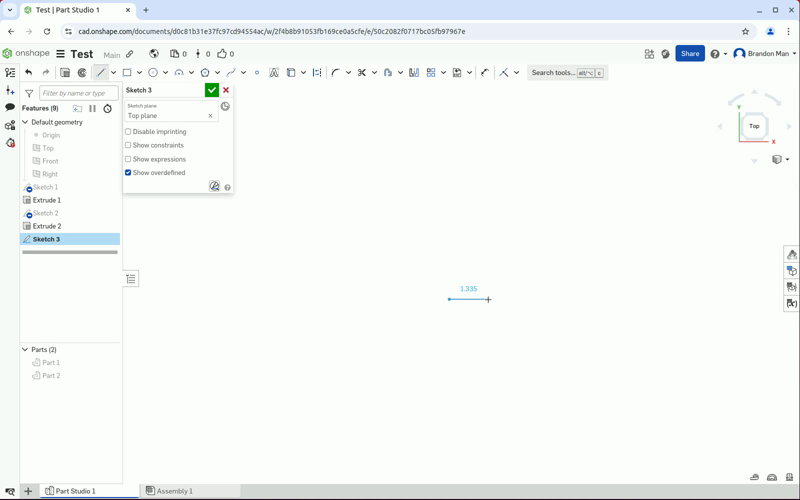
scroll(6)
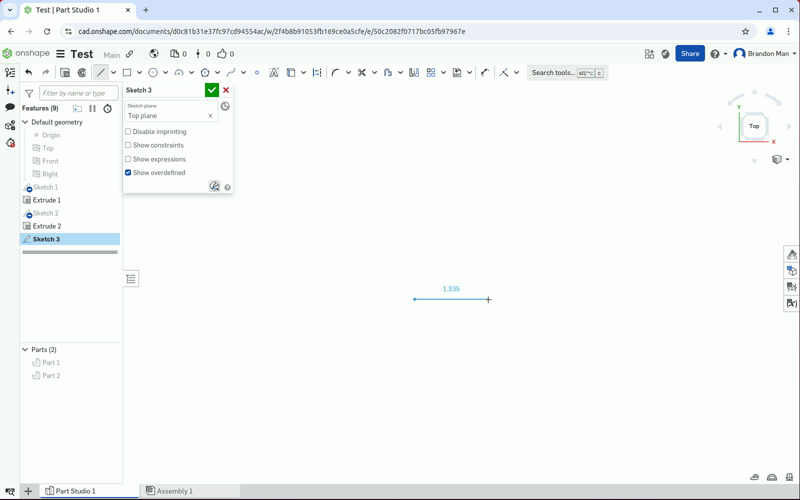
click(488, 299)
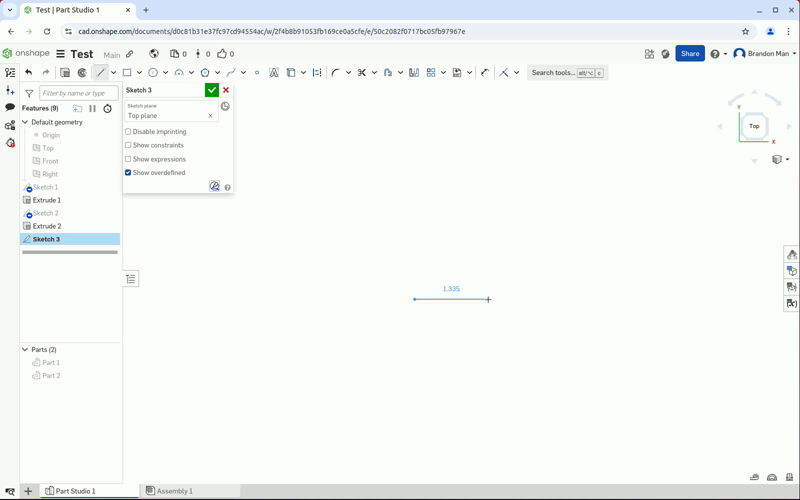
scroll(-6)
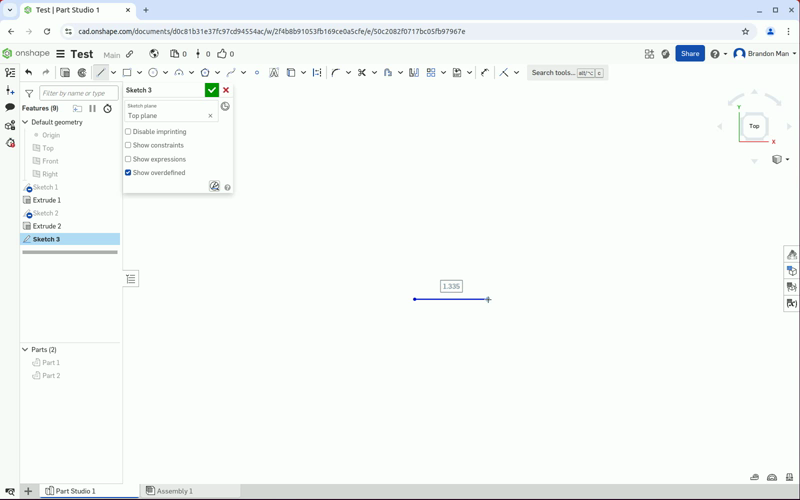
scroll(-6)
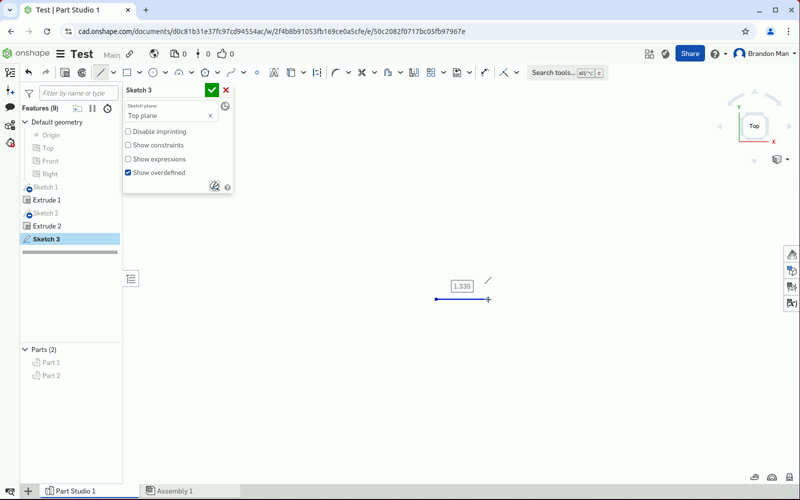
scroll(-6)
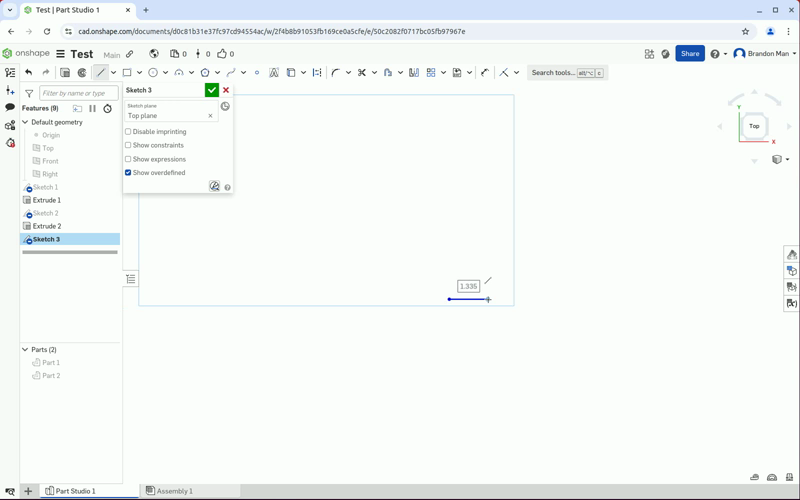
scroll(-6)
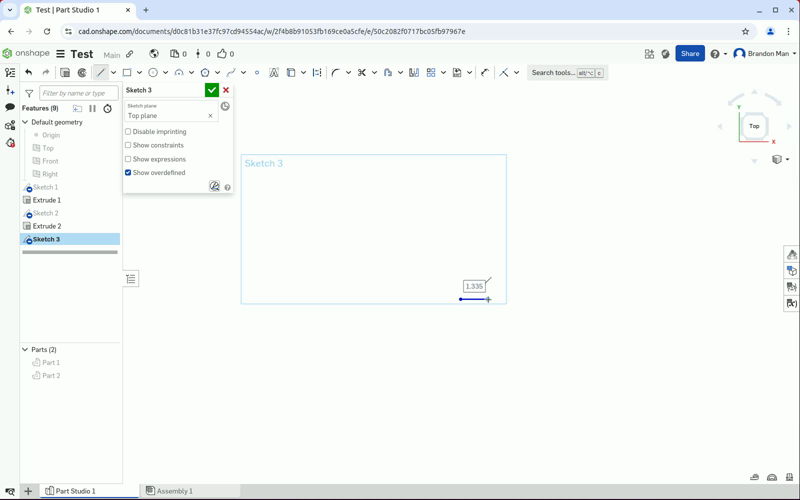
scroll(-6)
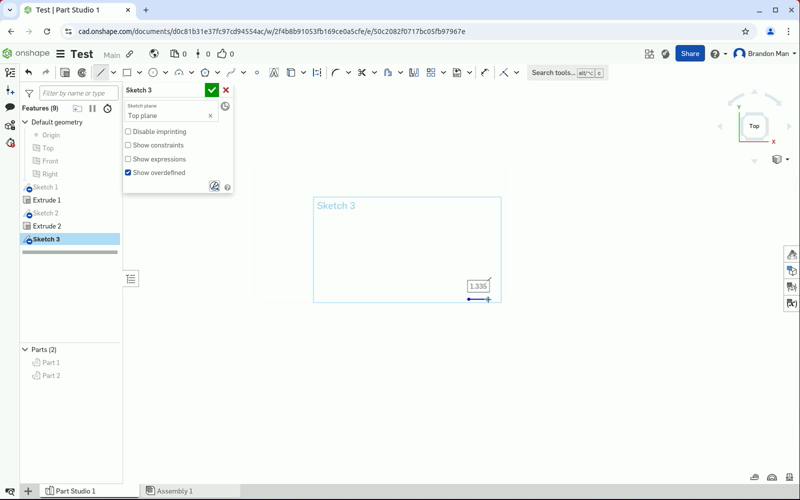
scroll(-6)
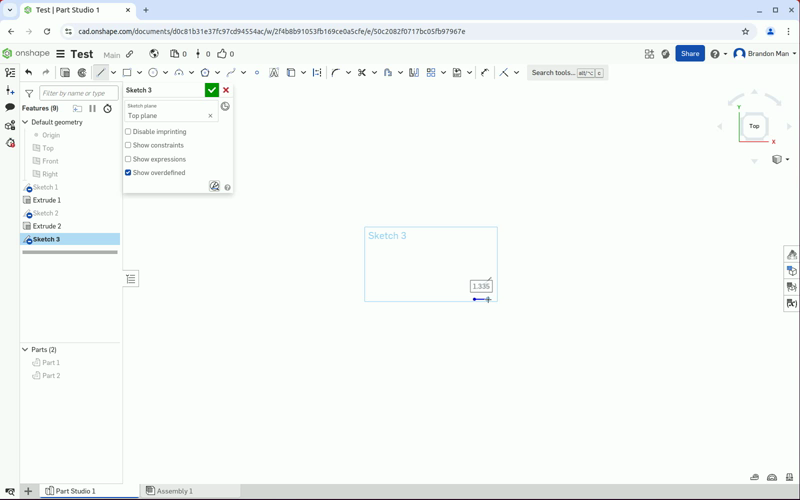
scroll(-6)
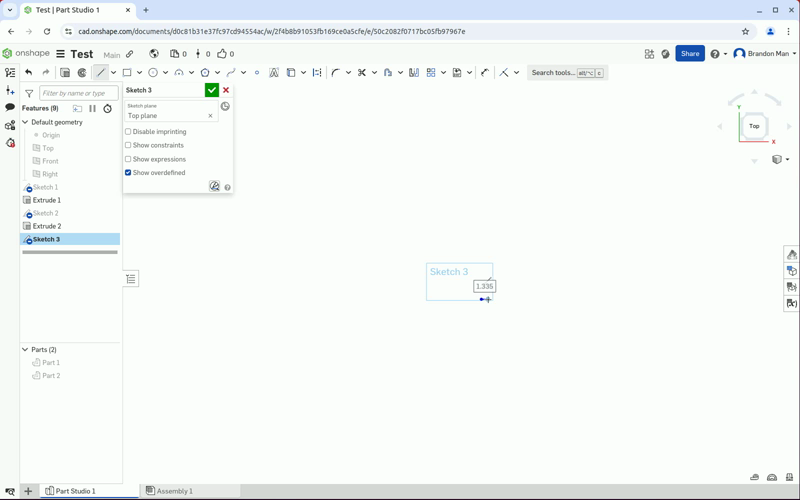
key_up(shift)
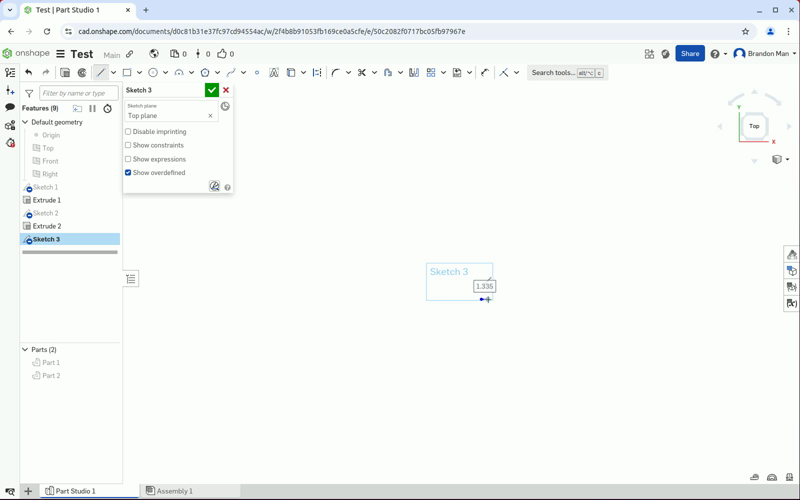
key_down(shift)
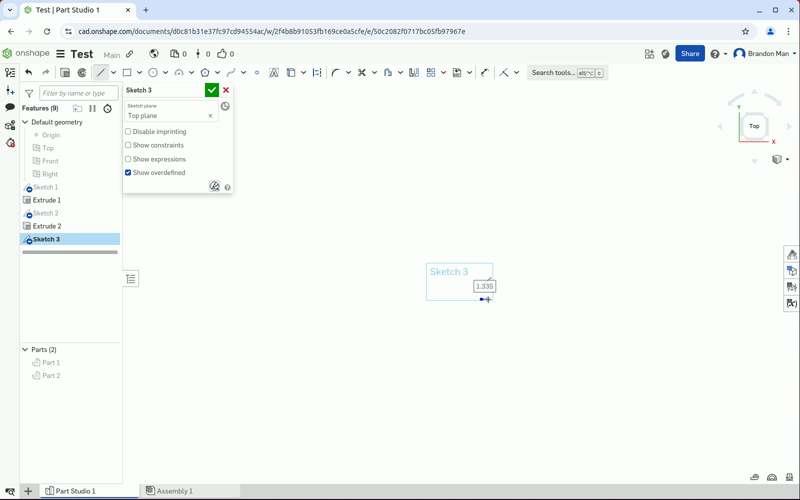
mouse_move(488, 176)
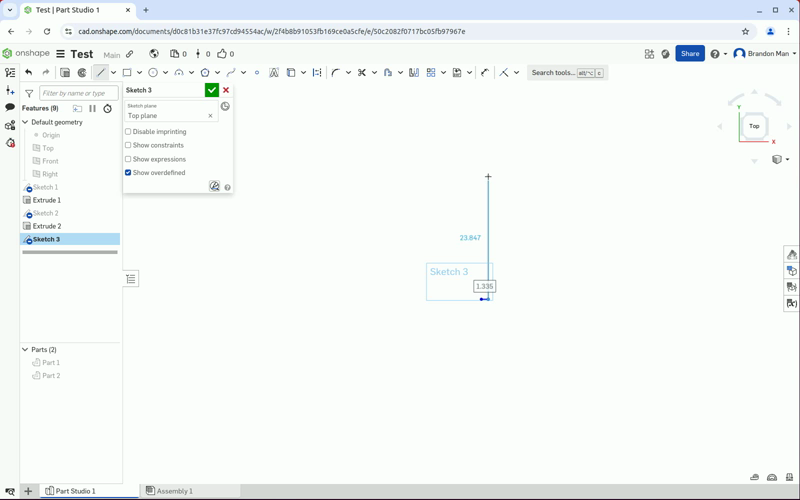
click(488, 176)
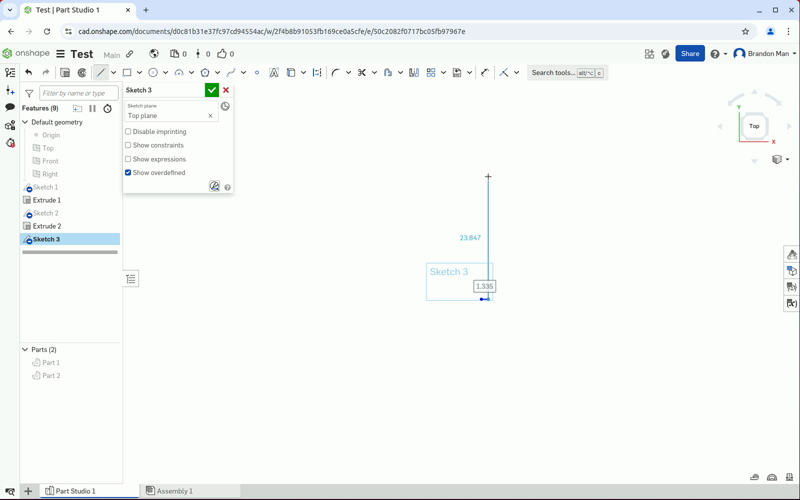
key_up(shift)
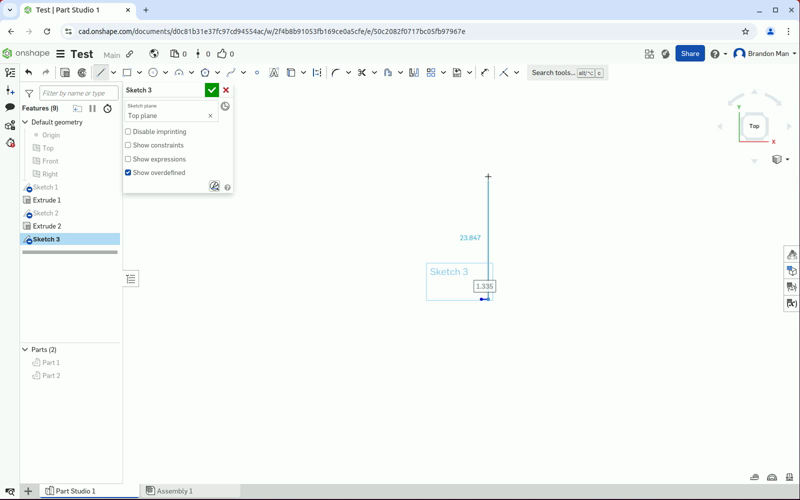
key_down(shift)
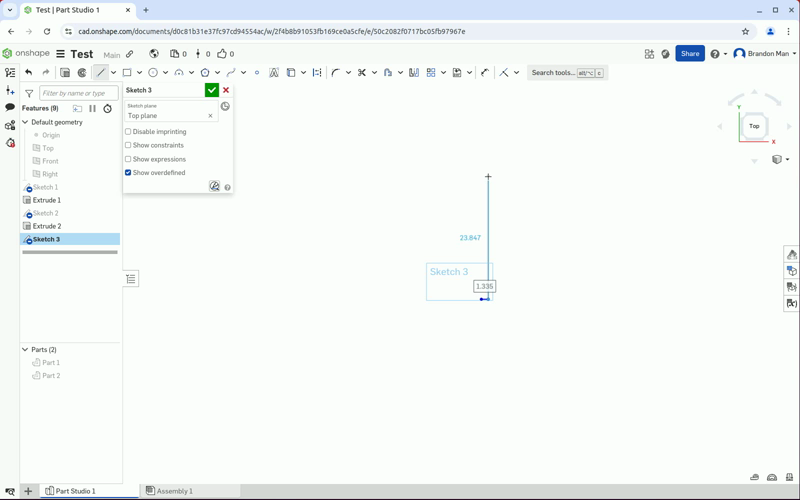
mouse_move(518, 176)
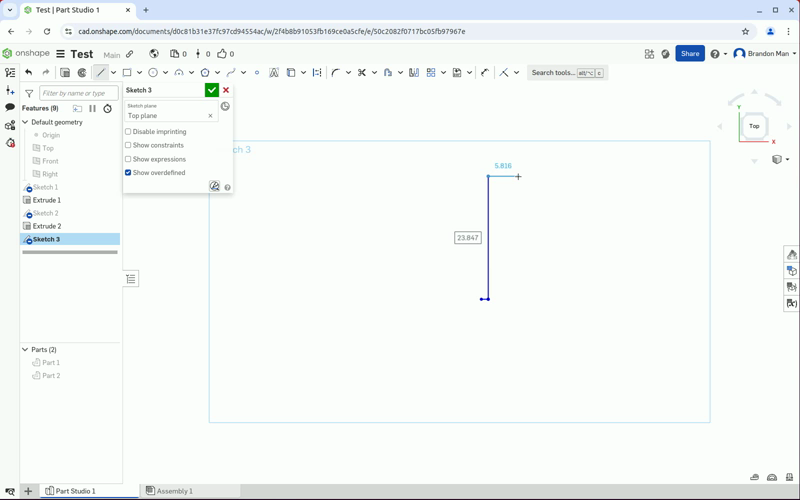
mouse_move(481, 176)
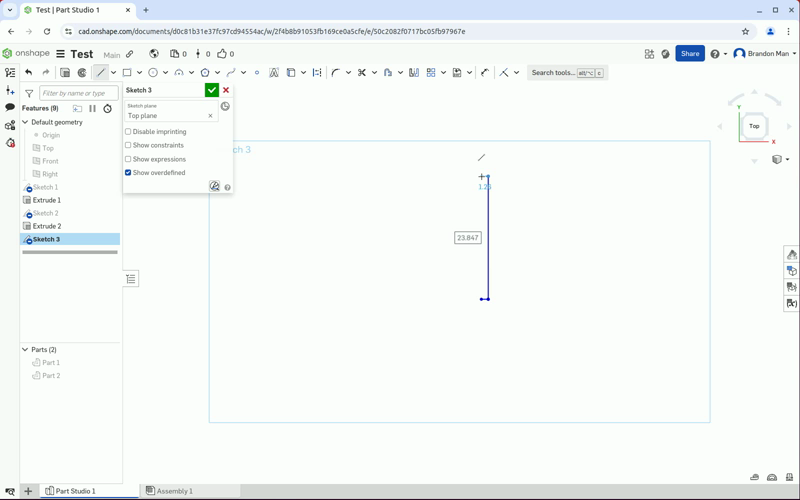
scroll(6)
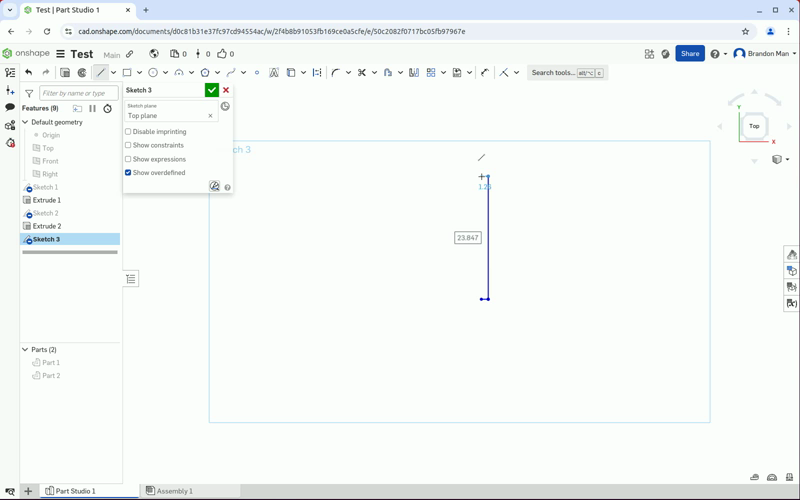
scroll(6)
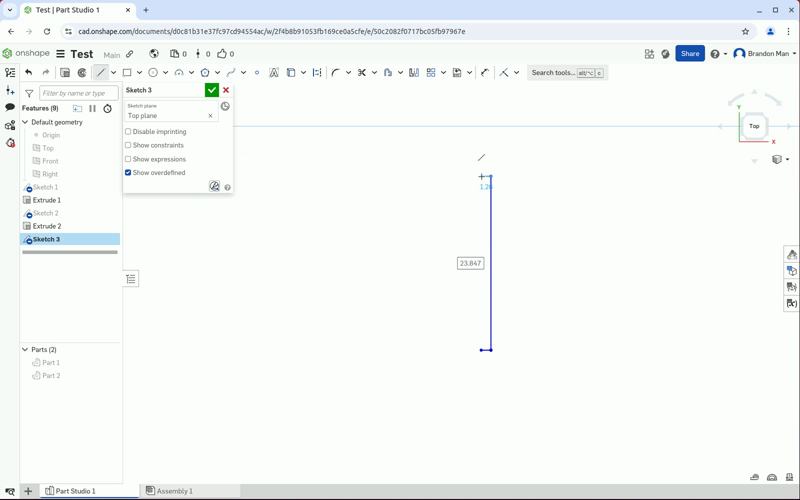
scroll(6)
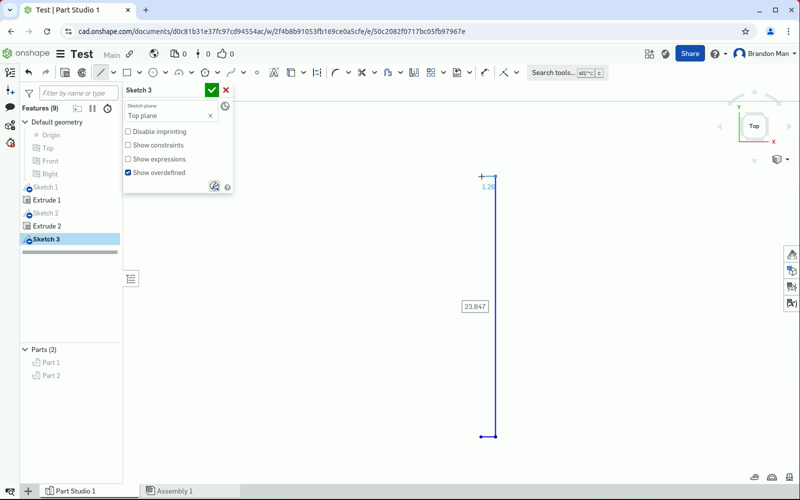
scroll(6)
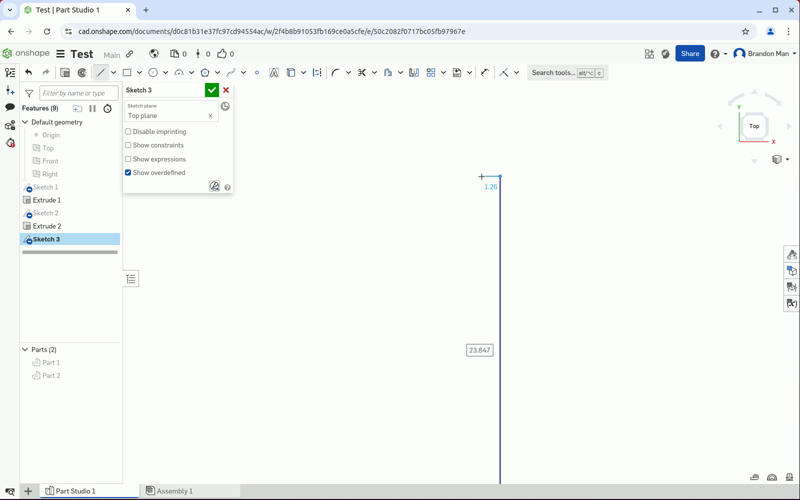
scroll(6)
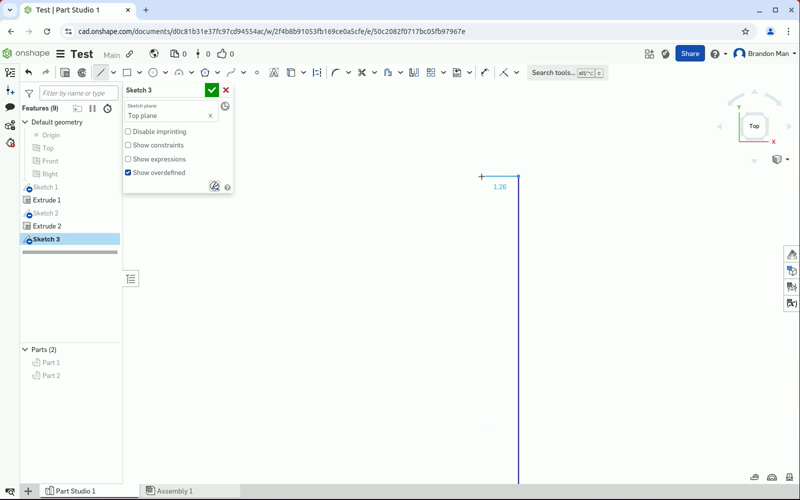
scroll(6)
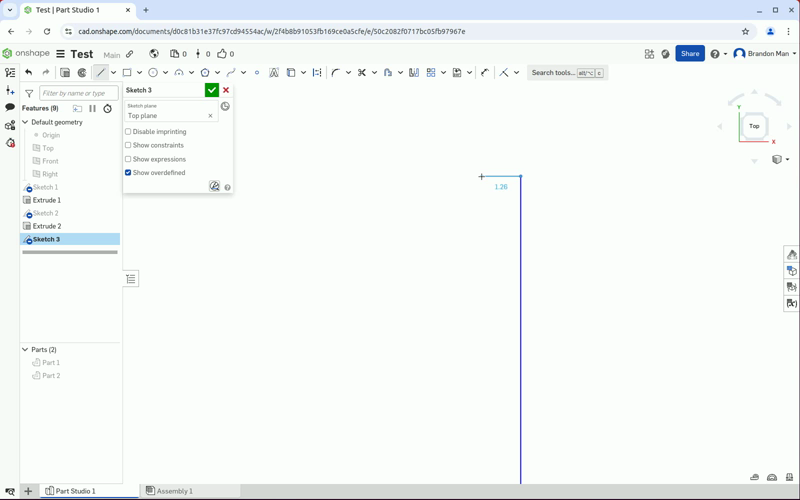
scroll(6)
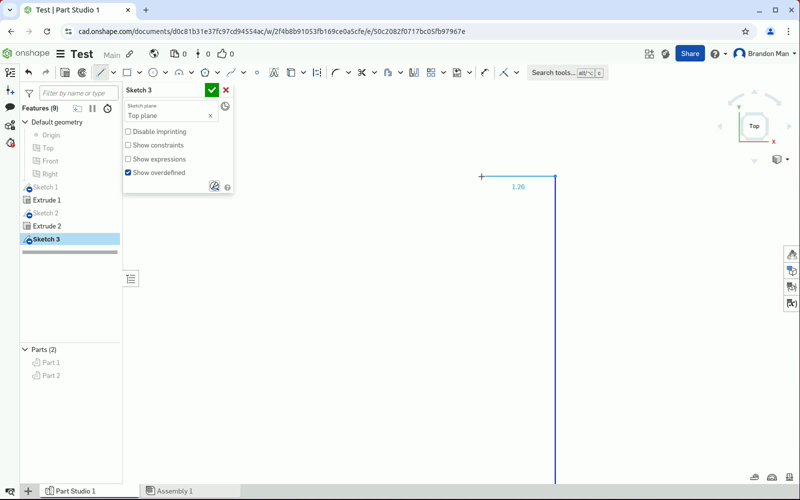
click(481, 176)
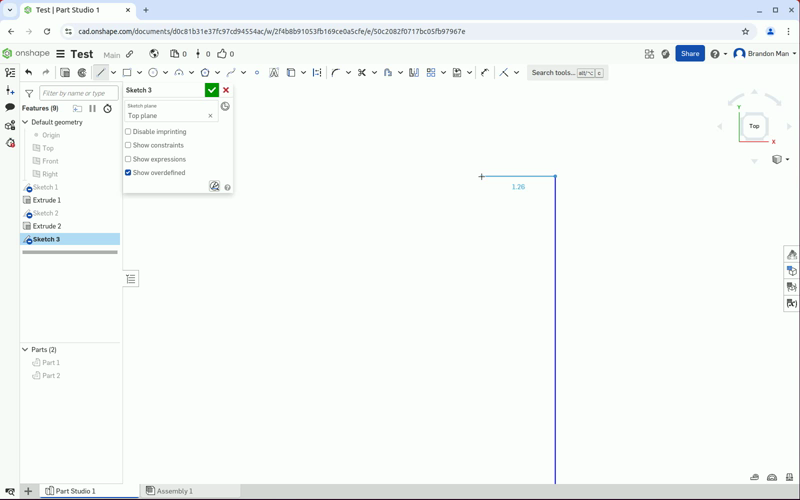
scroll(-6)
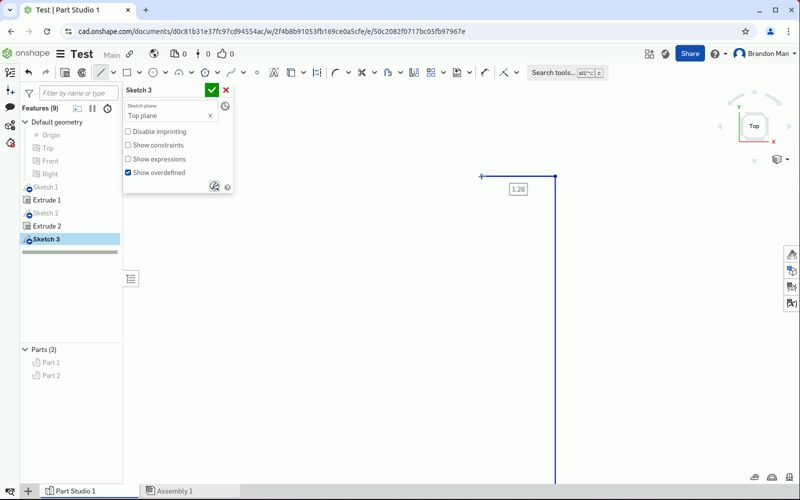
scroll(-6)
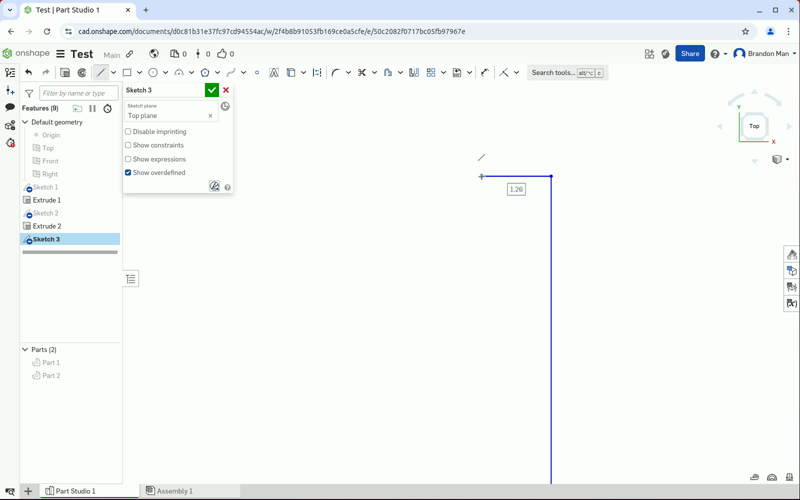
scroll(-6)
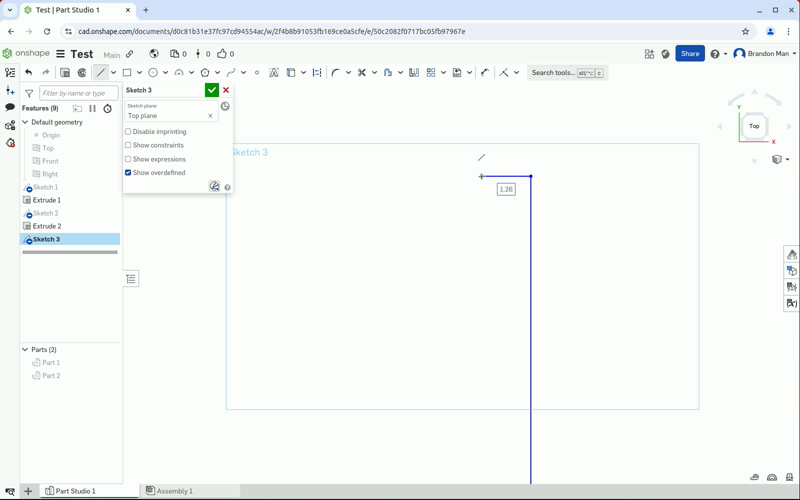
scroll(-6)
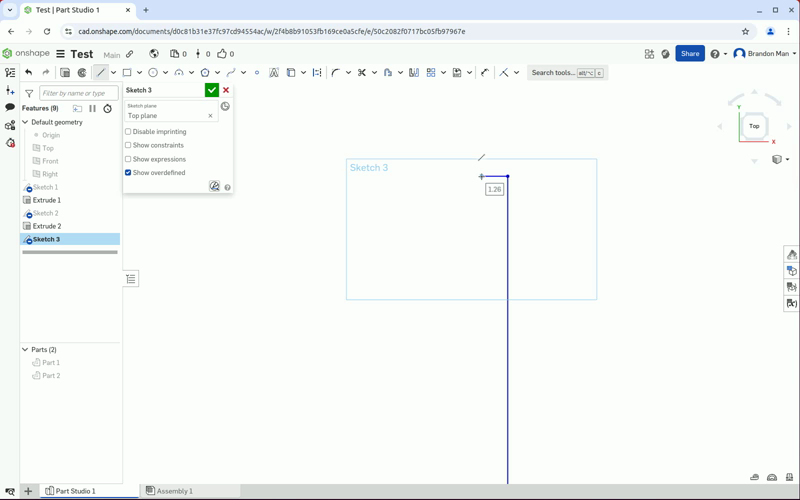
scroll(-6)
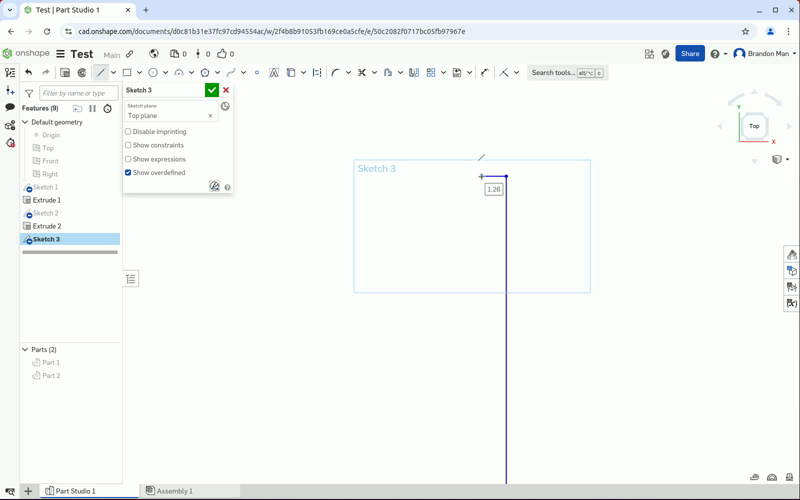
scroll(-6)
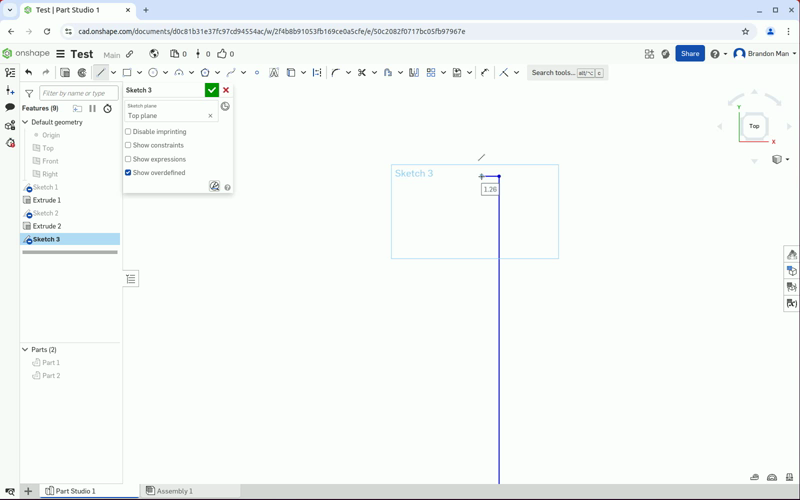
scroll(-6)
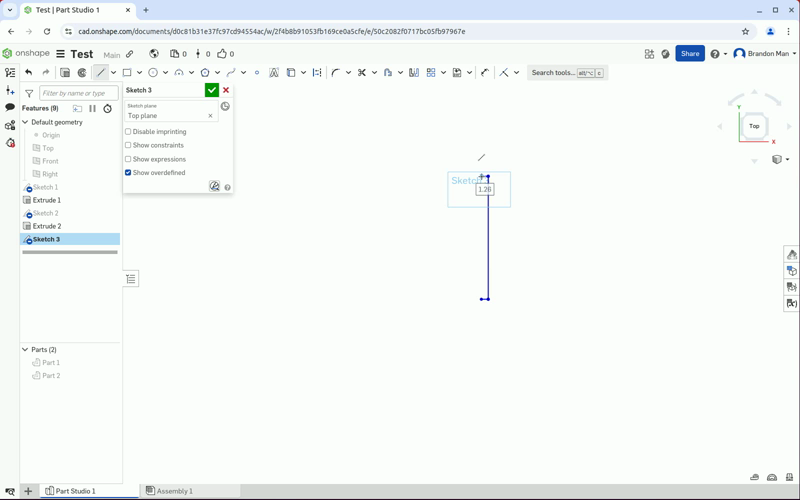
key_up(shift)
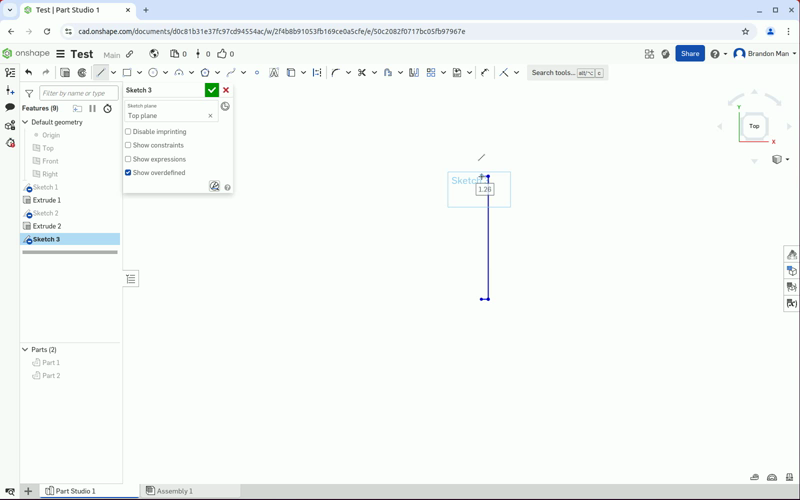
key_down(shift)
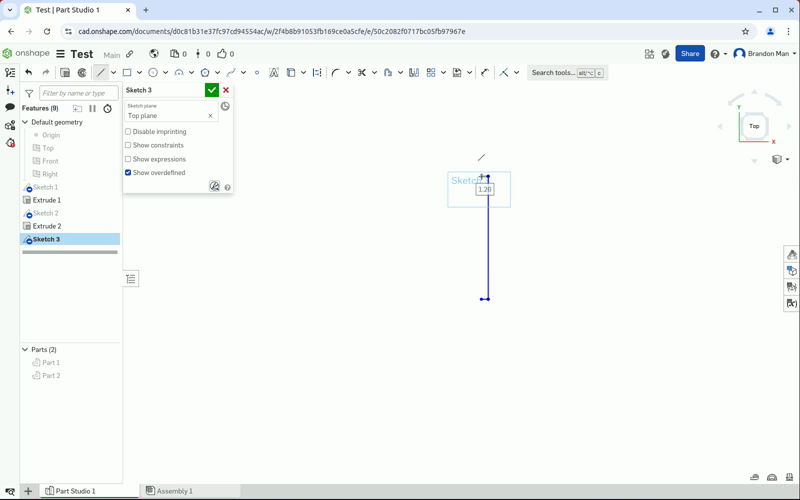
mouse_move(481, 299)
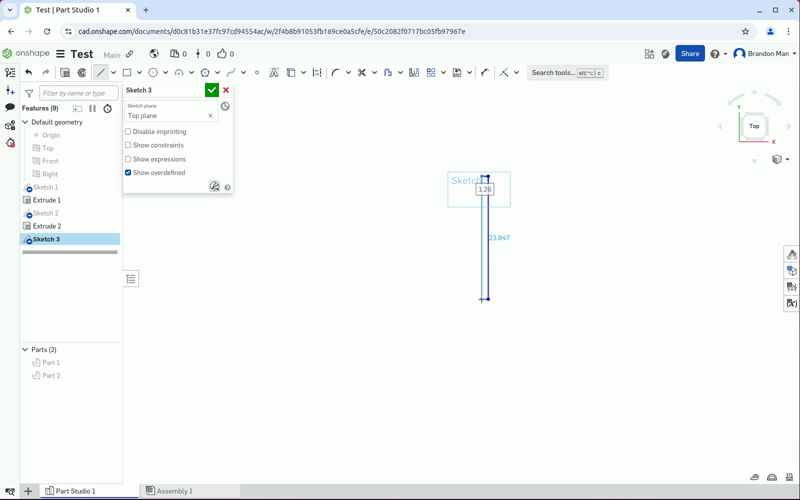
key_up(shift)
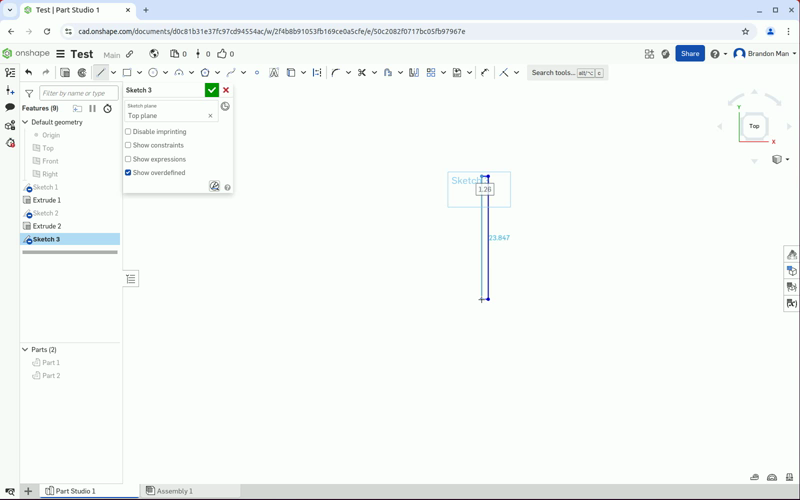
click(481, 299)
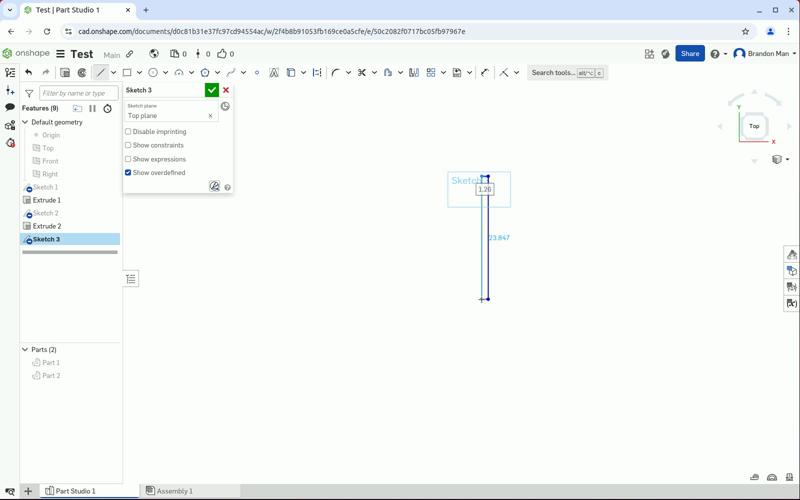
key(esc)
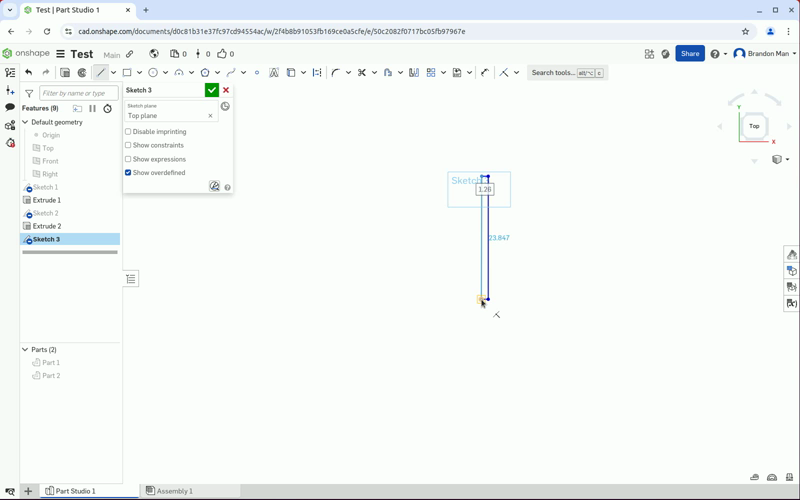
mouse_move(487, 206)
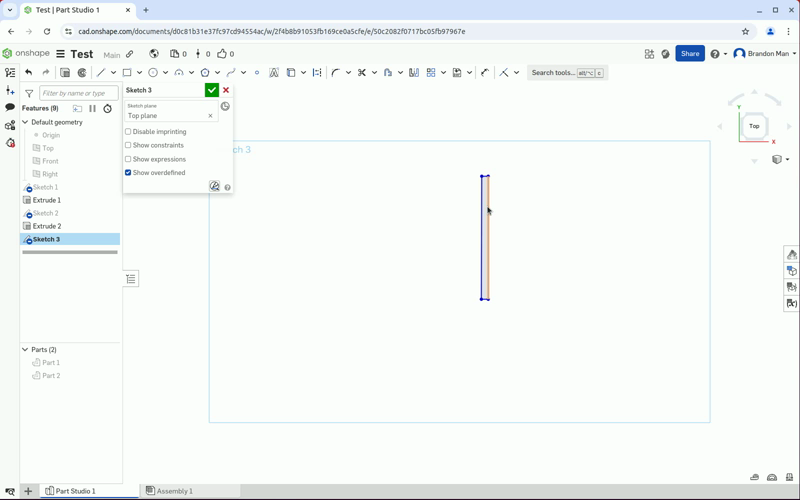
scroll(6)
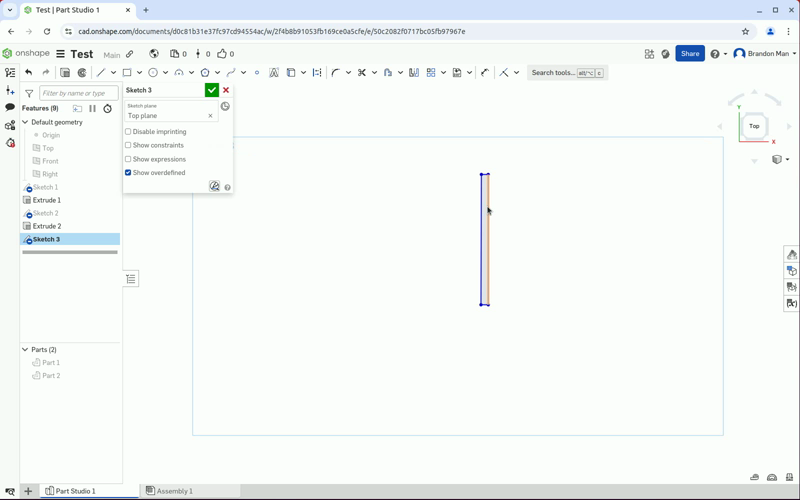
scroll(6)
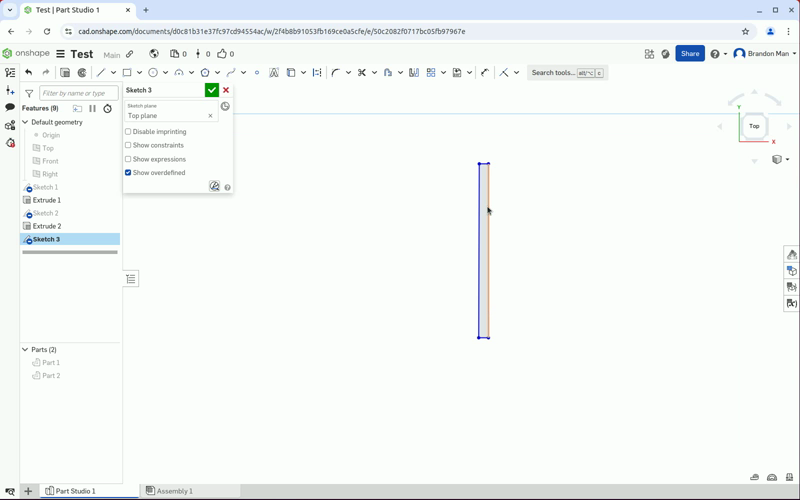
scroll(6)
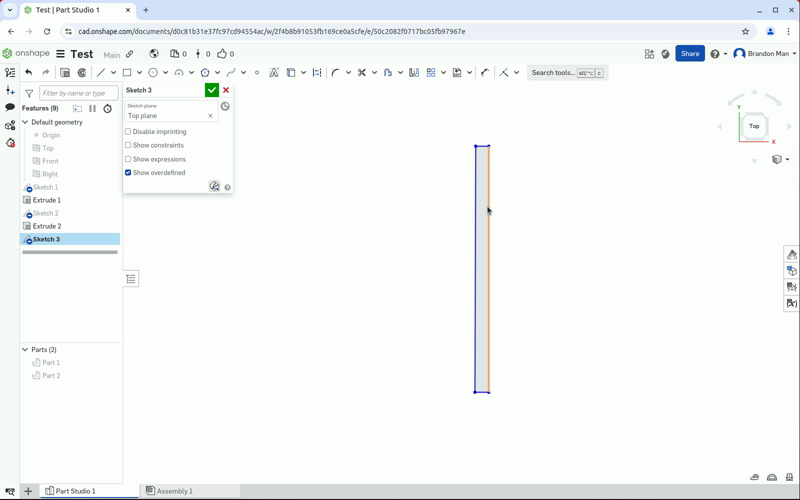
scroll(6)
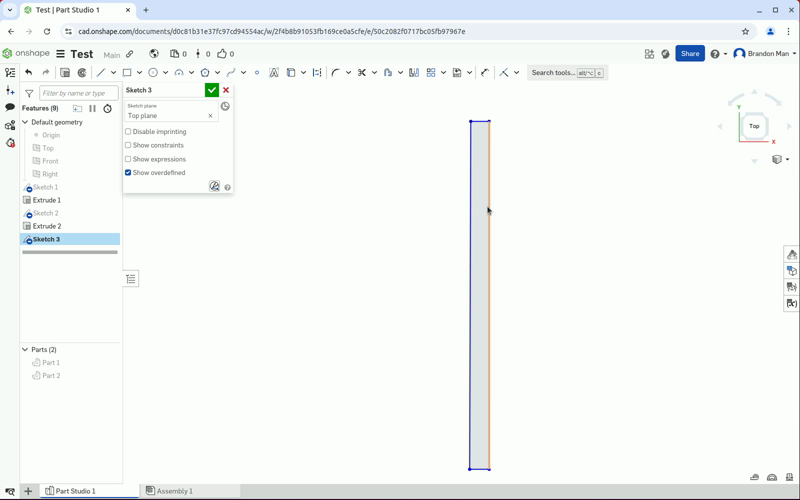
scroll(6)
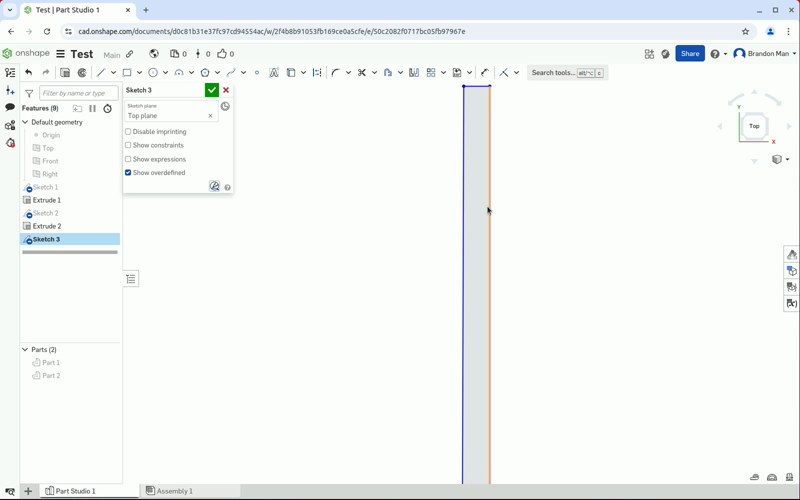
scroll(6)
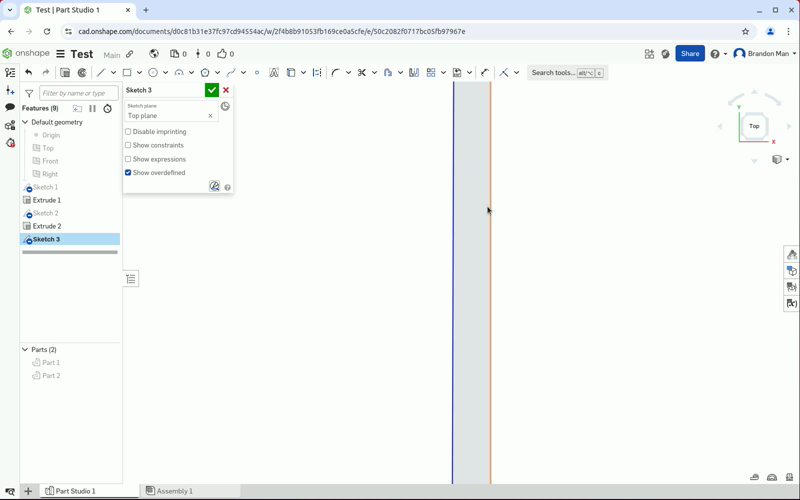
scroll(6)
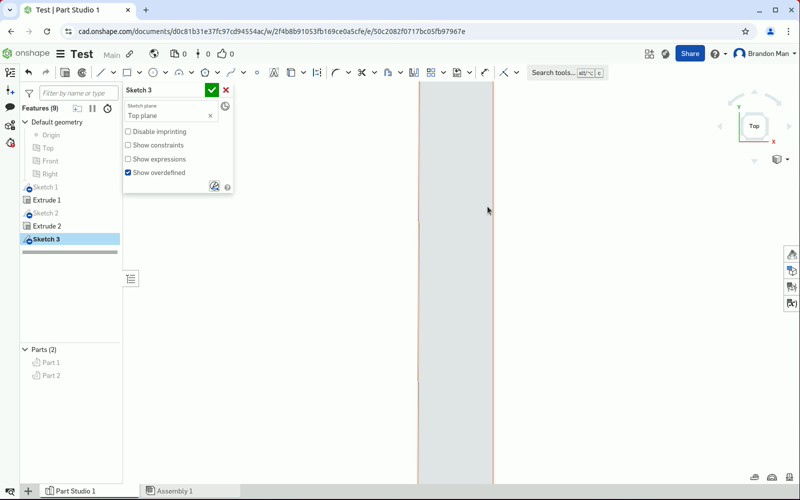
click(487, 206)
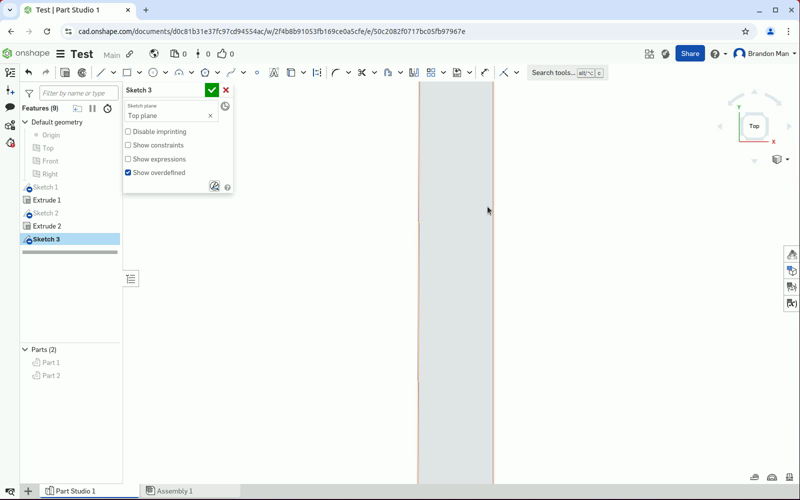
scroll(-6)
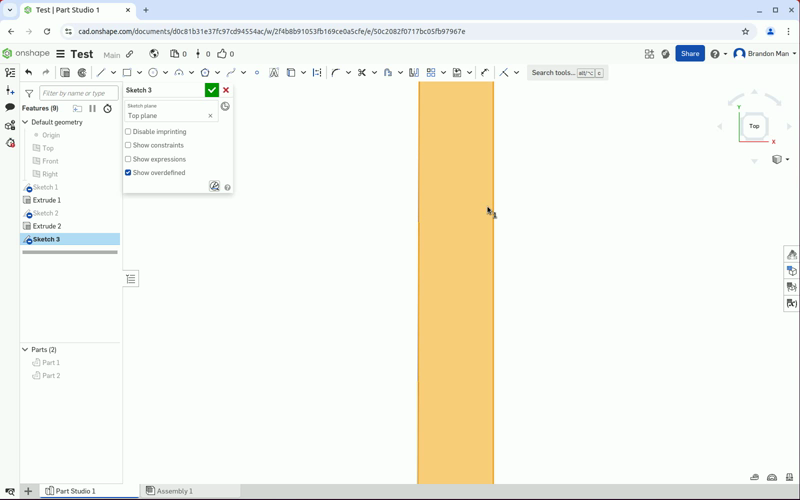
scroll(-6)
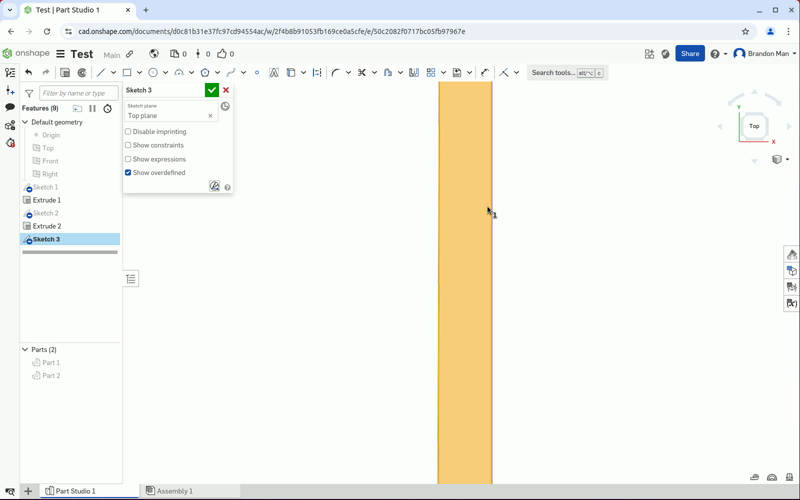
scroll(-6)
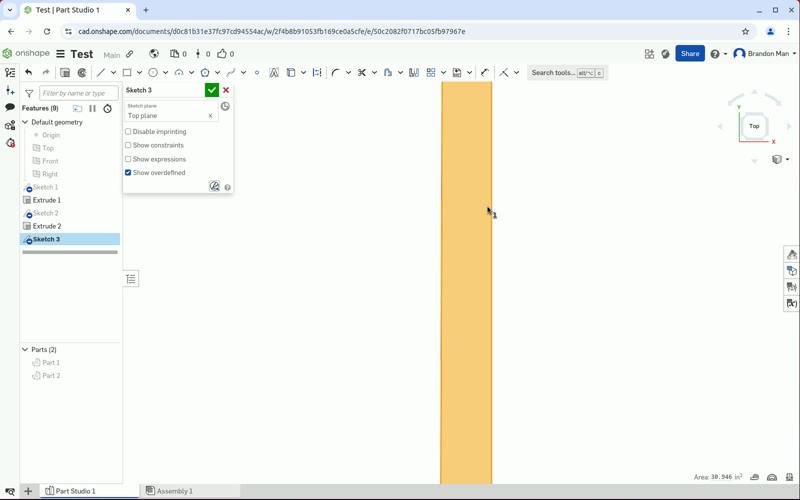
scroll(-6)
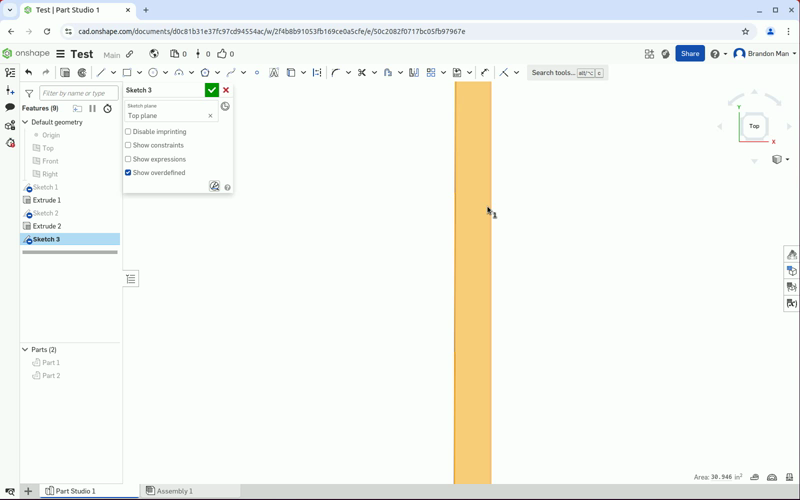
scroll(-6)
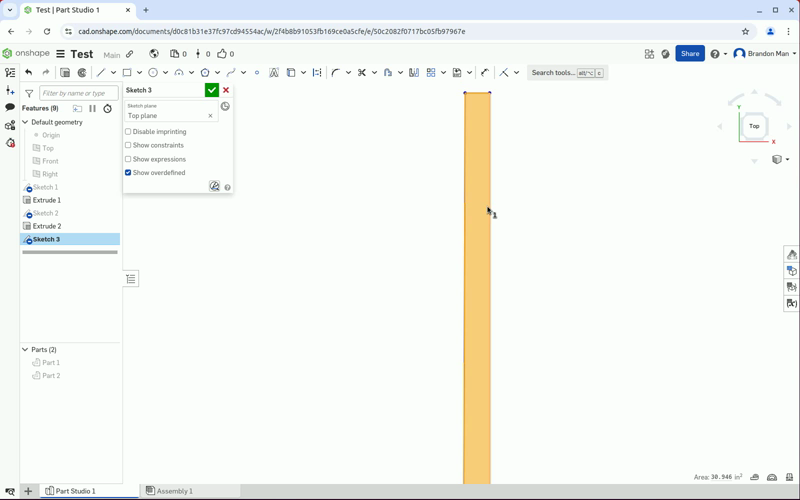
scroll(-6)
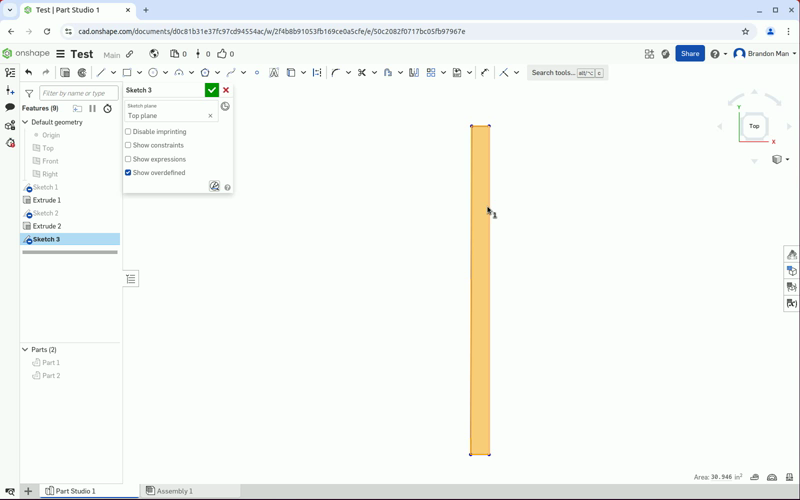
scroll(-6)
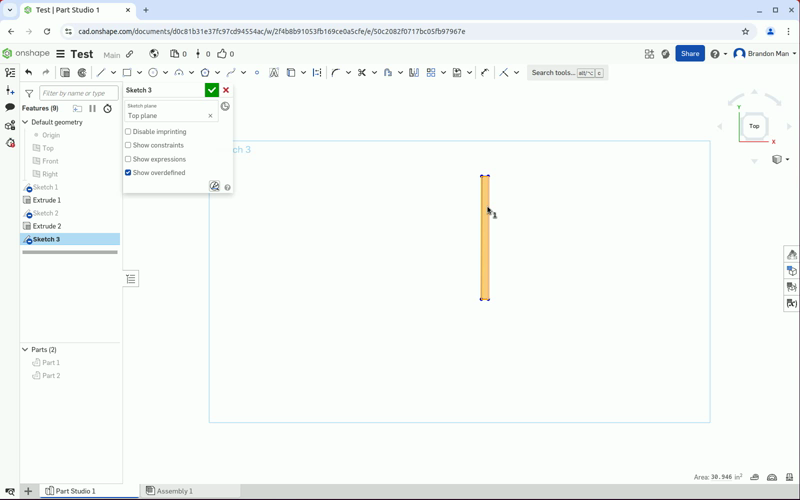
mouse_move(73, 352)
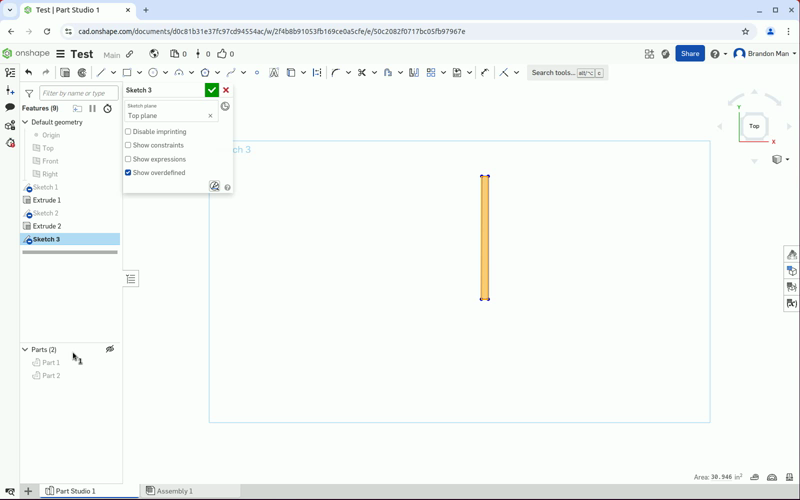
key(shift+y)
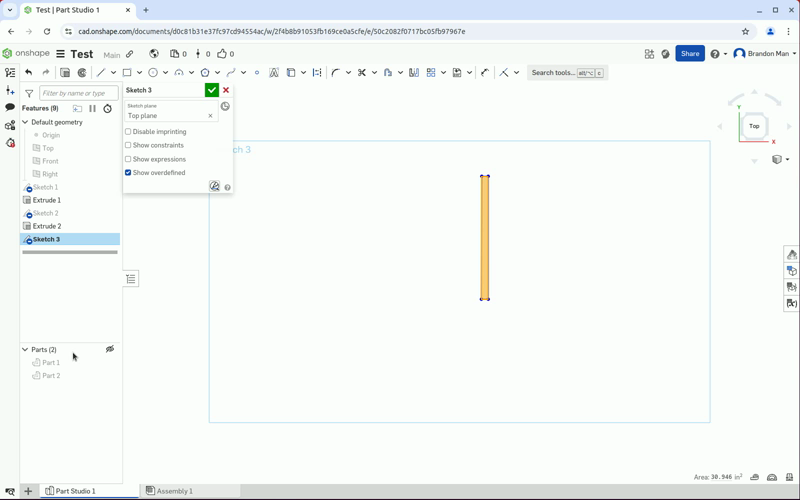
key(shift+e)
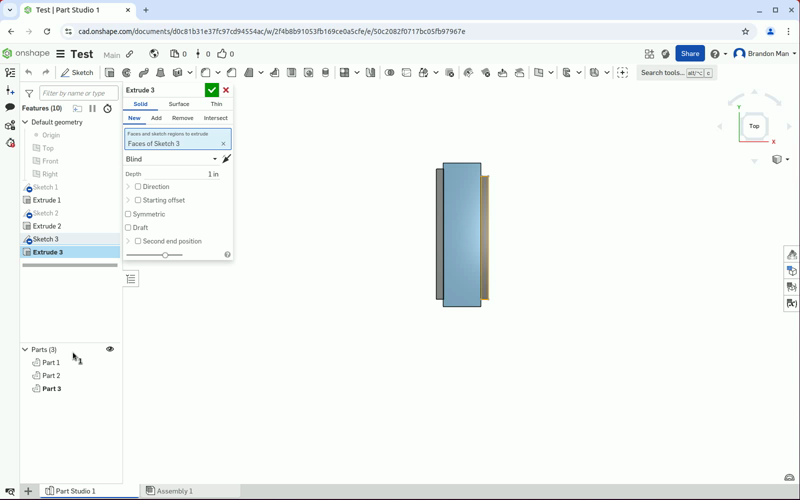
mouse_move(143, 106)
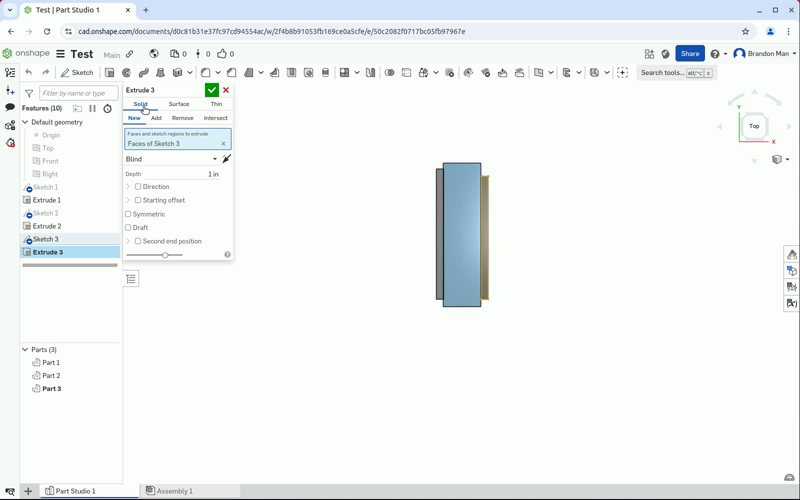
click(143, 106)
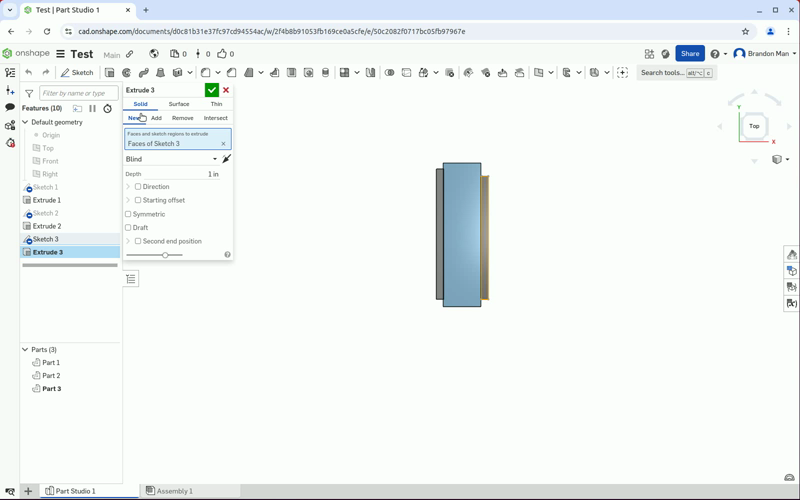
mouse_move(137, 120)
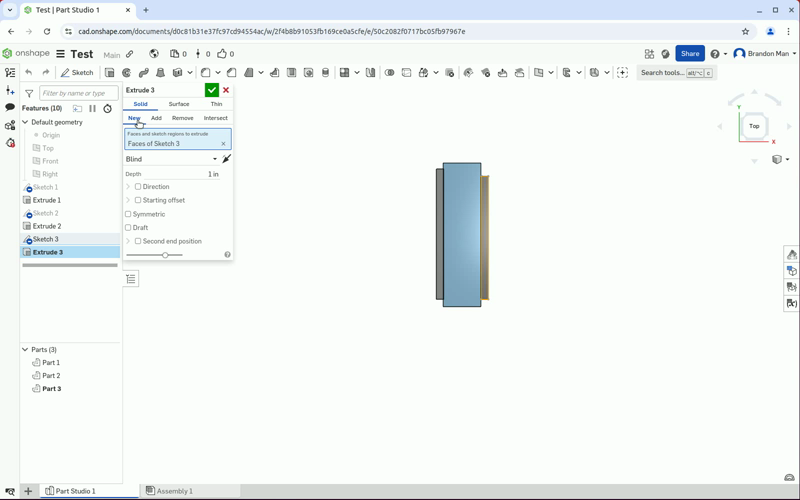
click(137, 120)
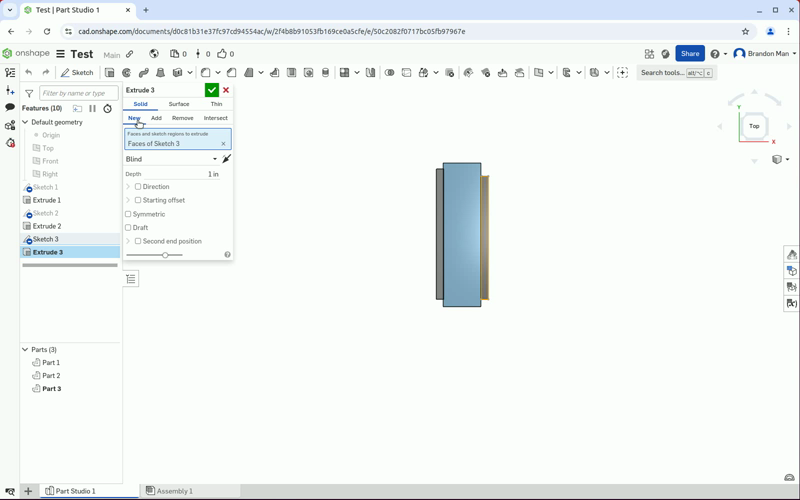
key(tab, 4)
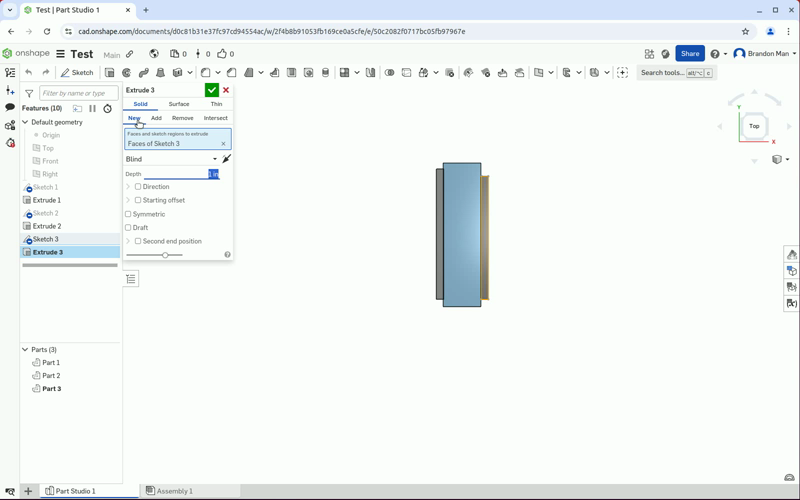
text(0.241)
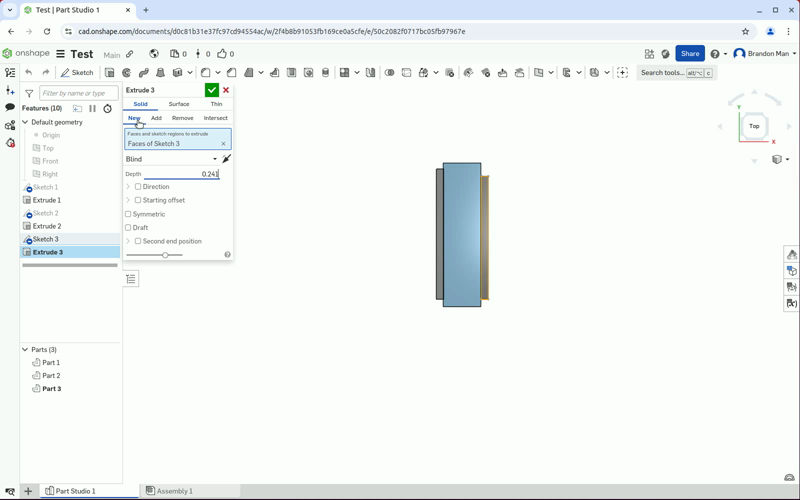
key(enter)
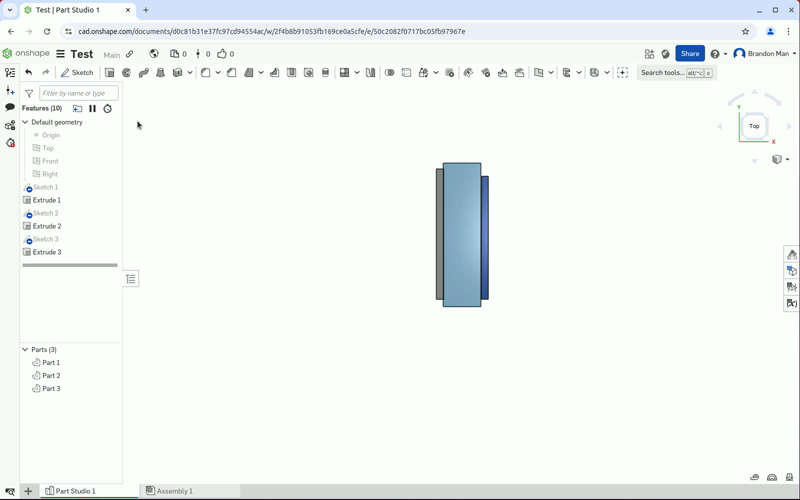
key(shift+h)
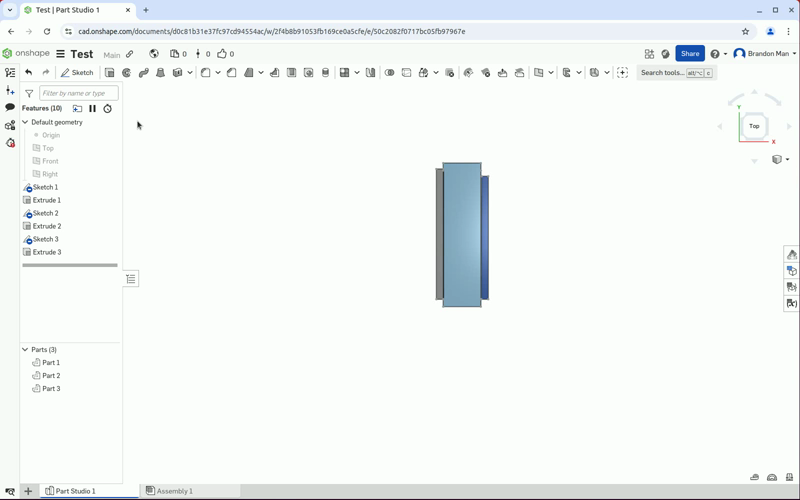
key(shift+h)
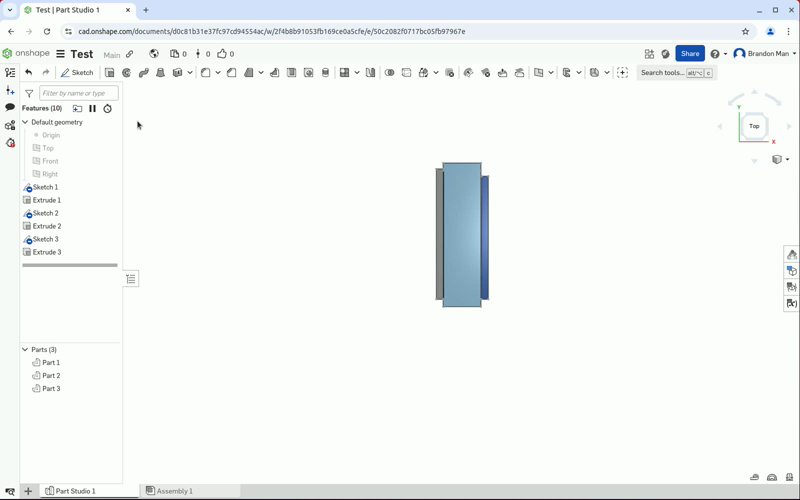
key(shift+7)
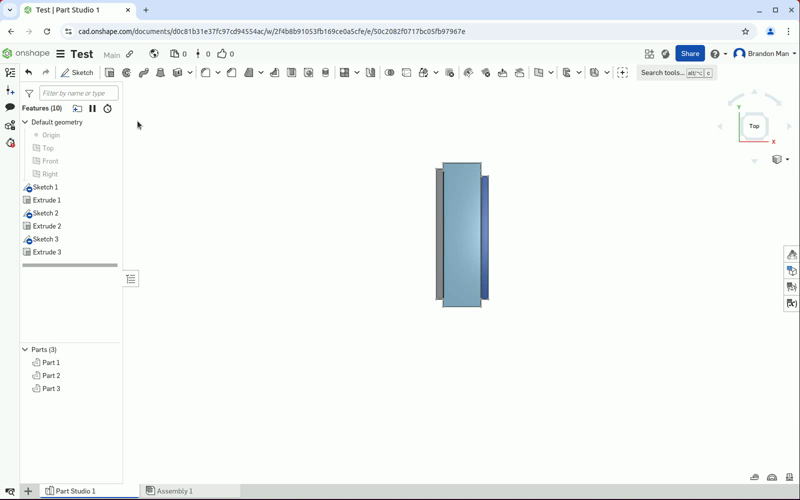
key(up, 3)
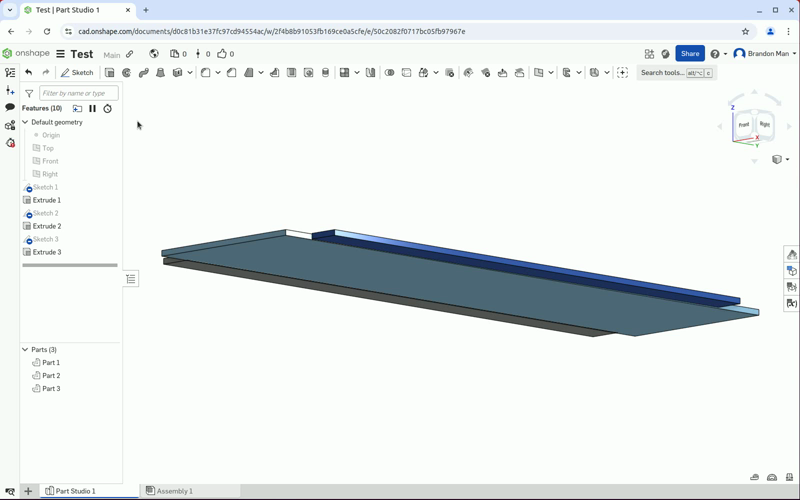
key(left, 3)
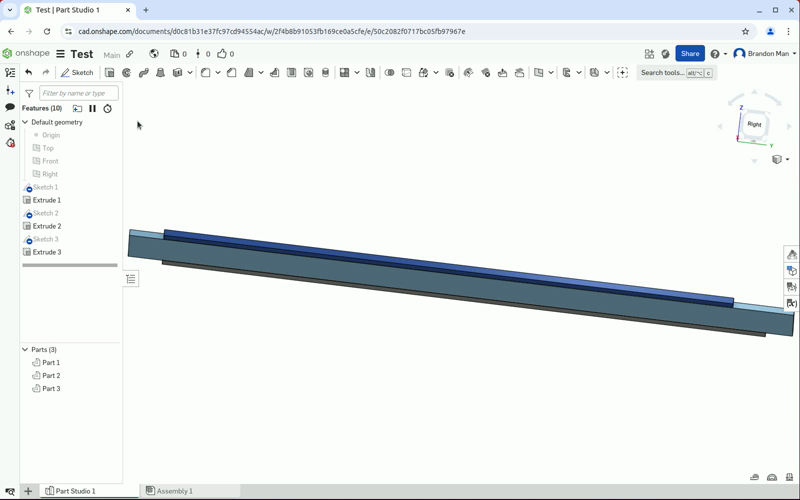
key(right, 3)
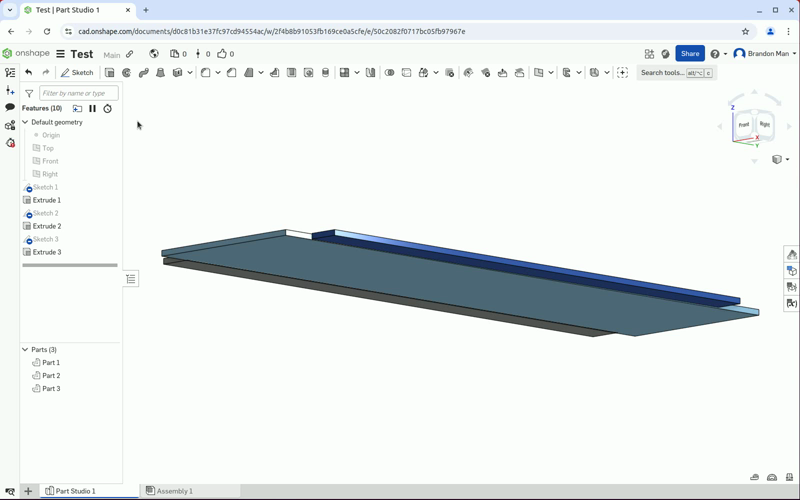
key(down, 3)
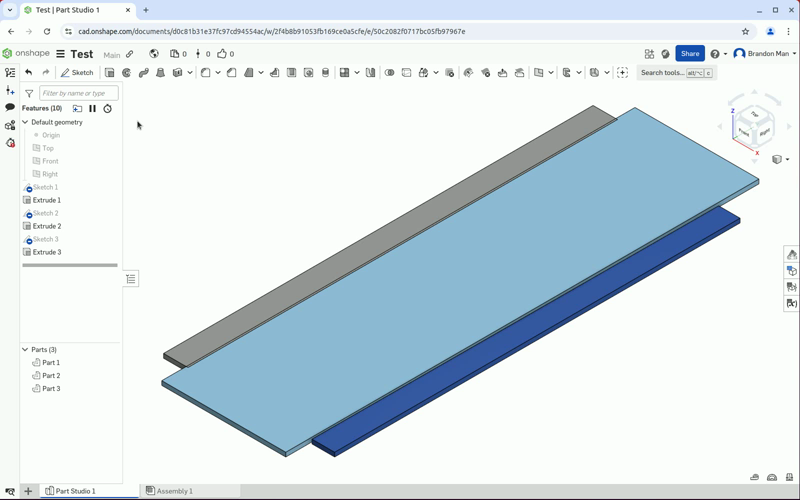
mouse_move(73, 189)
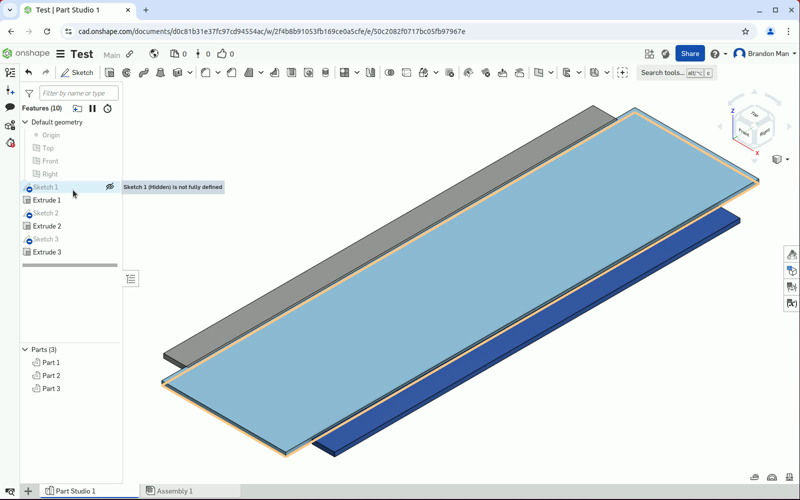
click(73, 189)